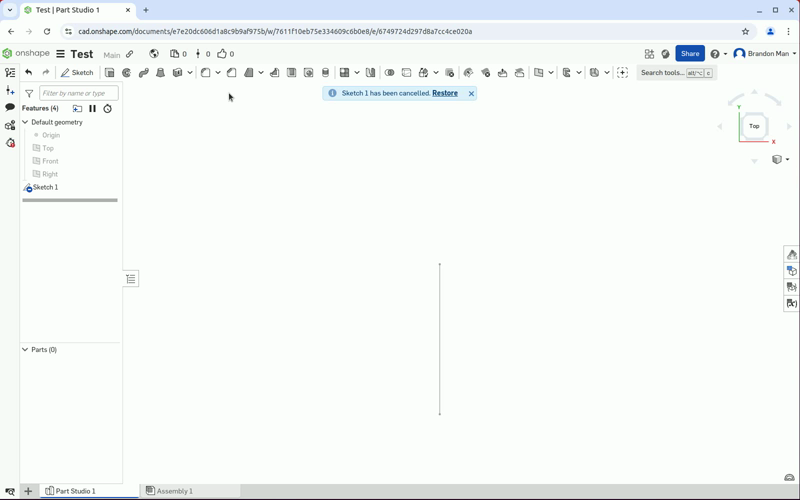
key(shift+h)
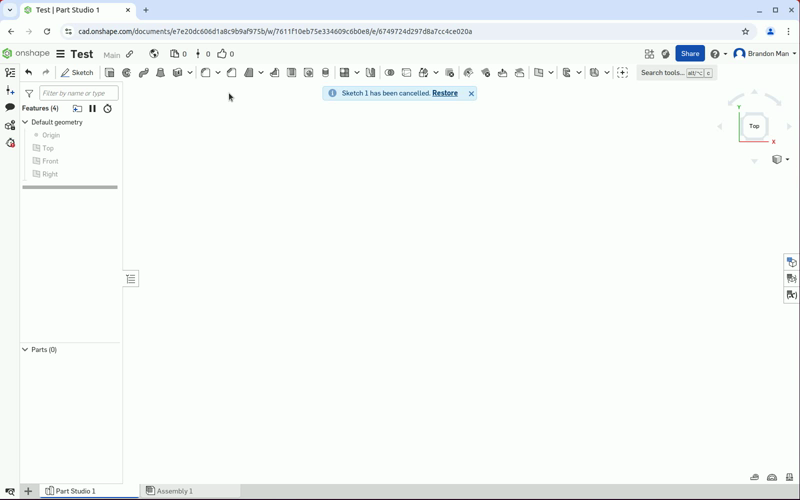
mouse_move(73, 352)
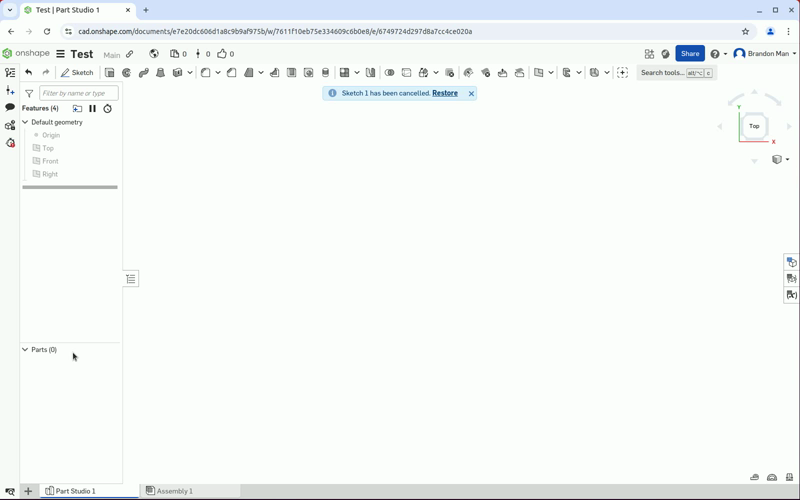
key(y)
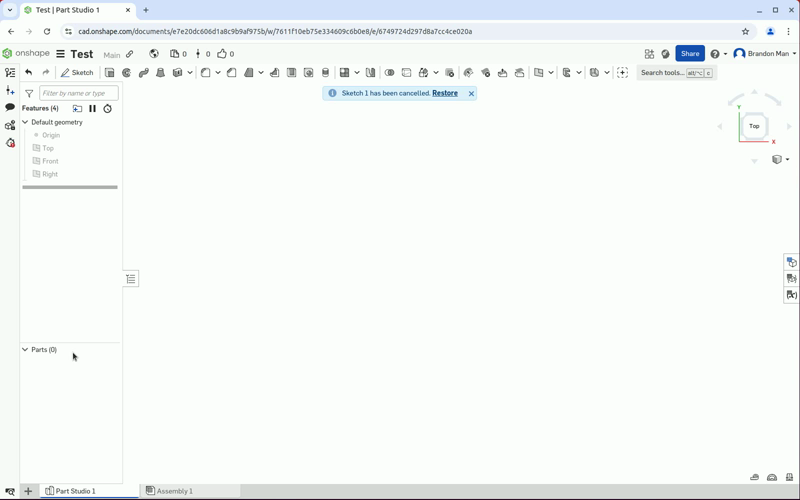
key(shift+p)
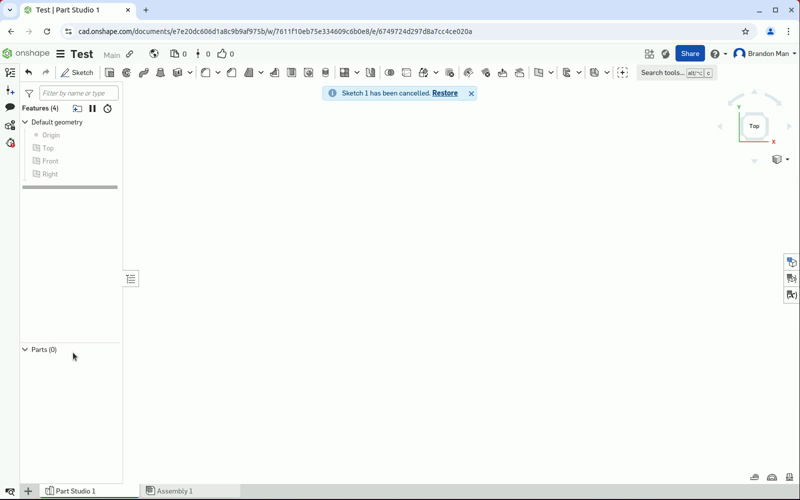
key(space)
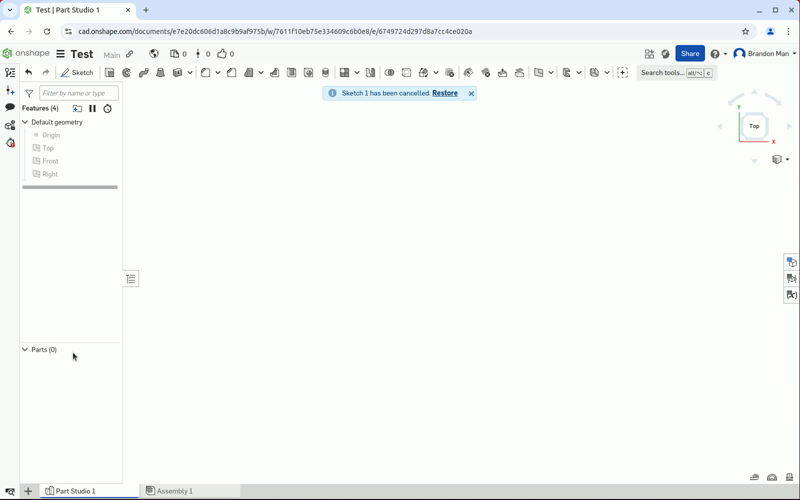
key_down(shift)
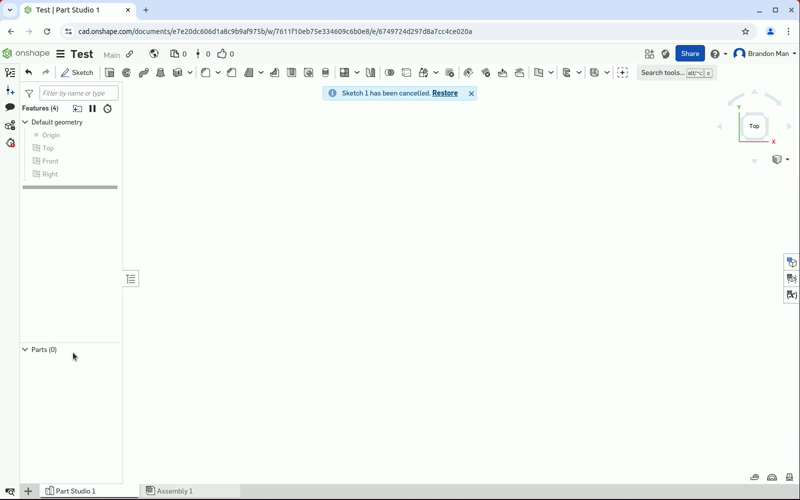
key(up)
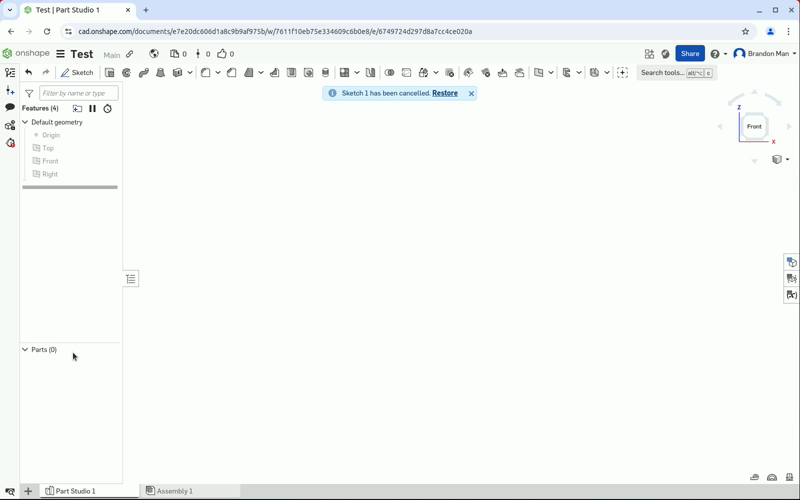
key_up(shift)
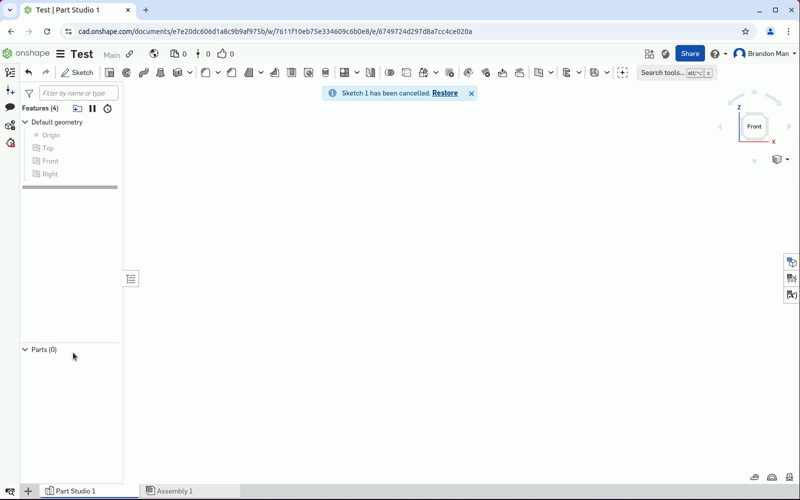
key(space)
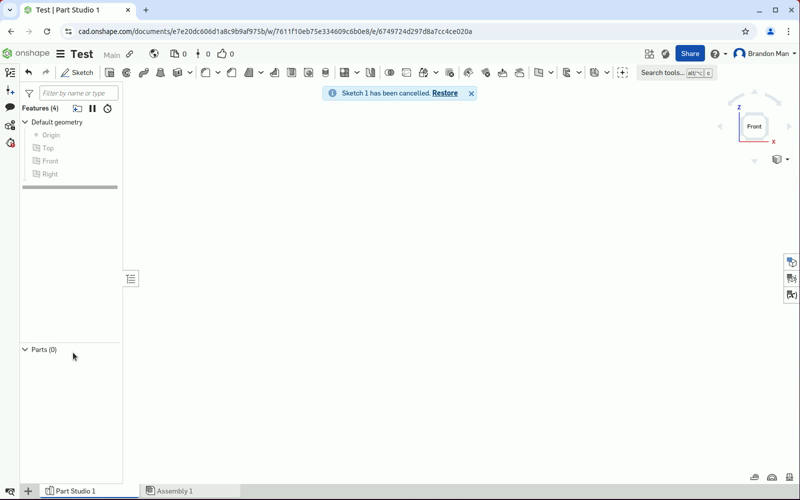
key_down(shift)
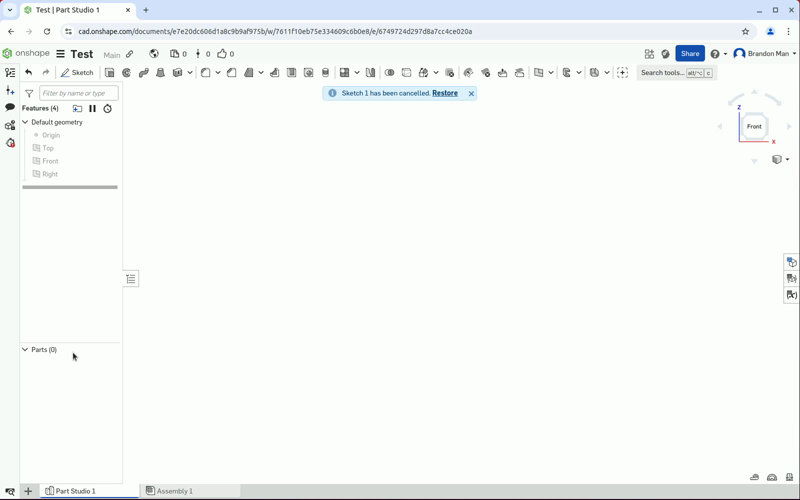
key(left)
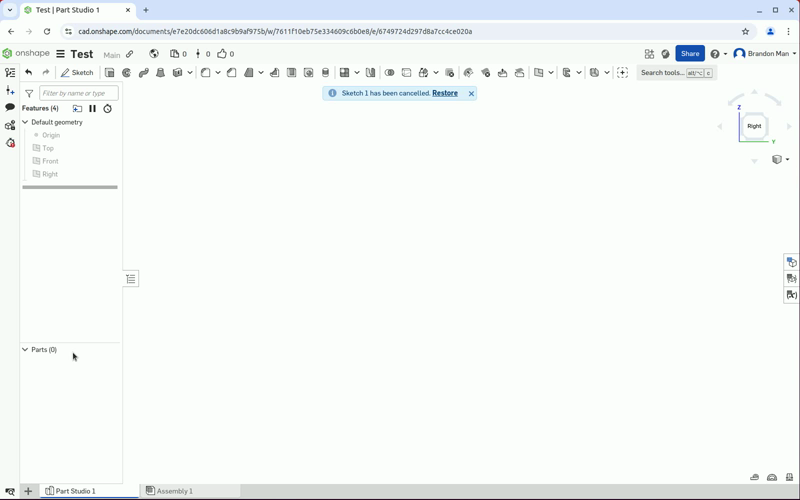
key_up(shift)
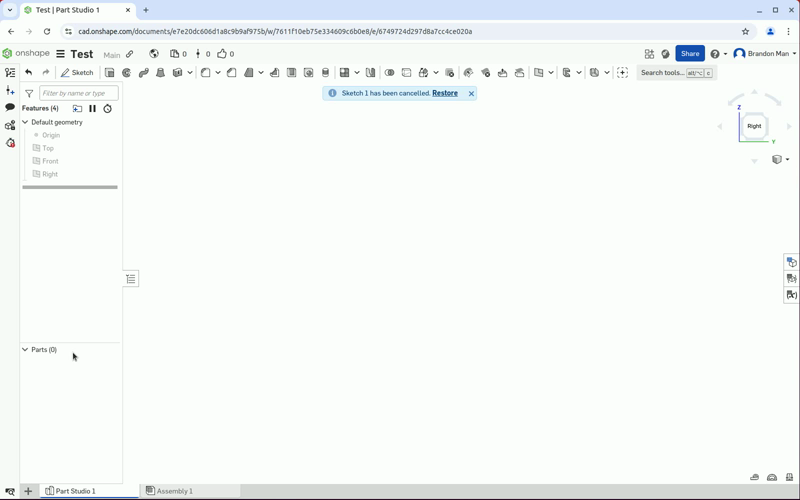
mouse_move(73, 352)
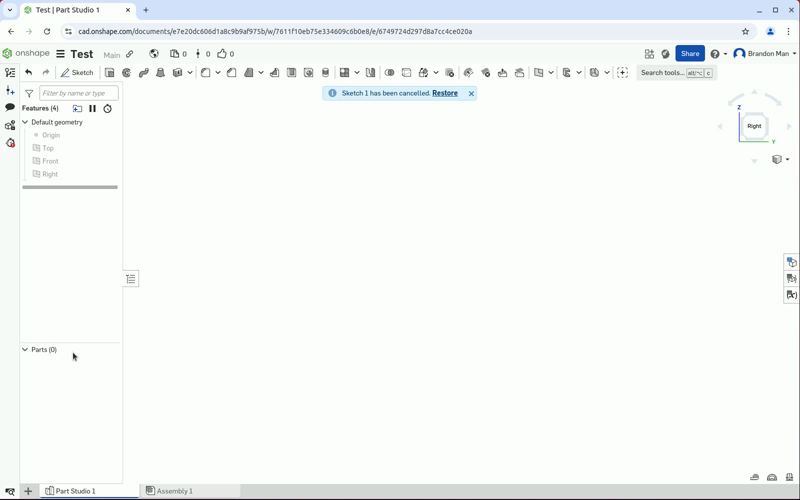
key(shift+y)
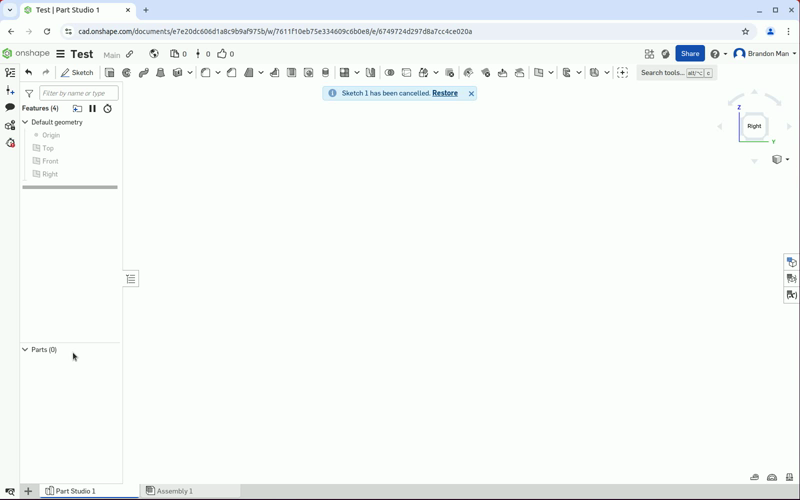
key(shift+s)
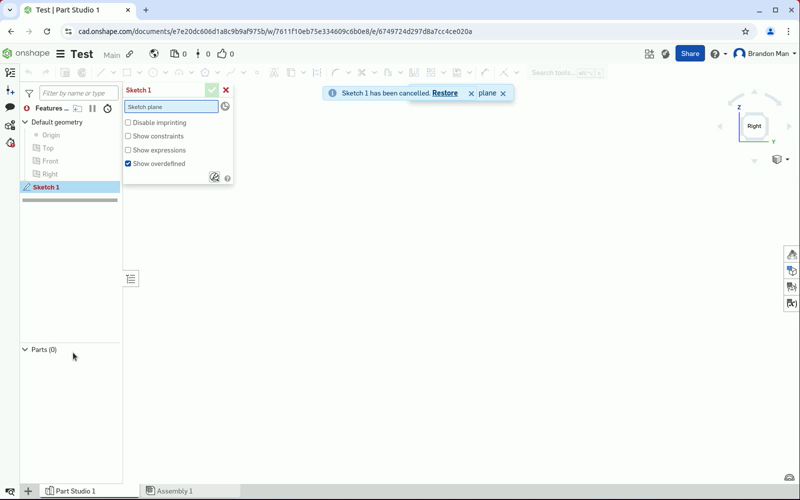
mouse_move(73, 176)
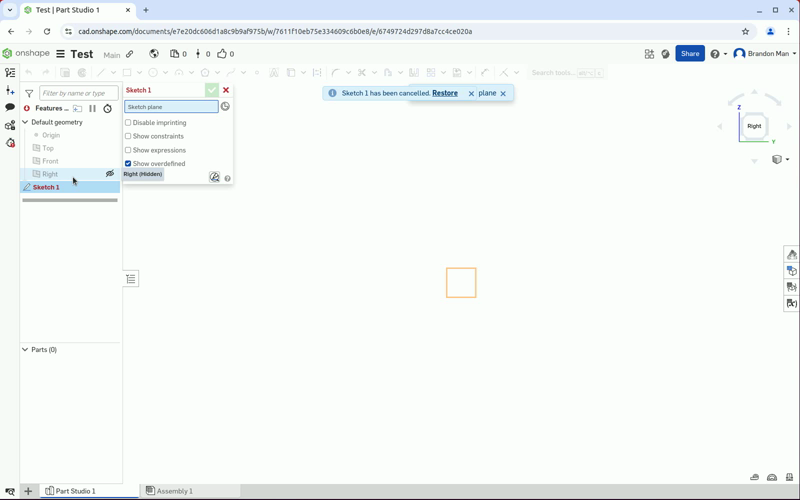
click(73, 176)
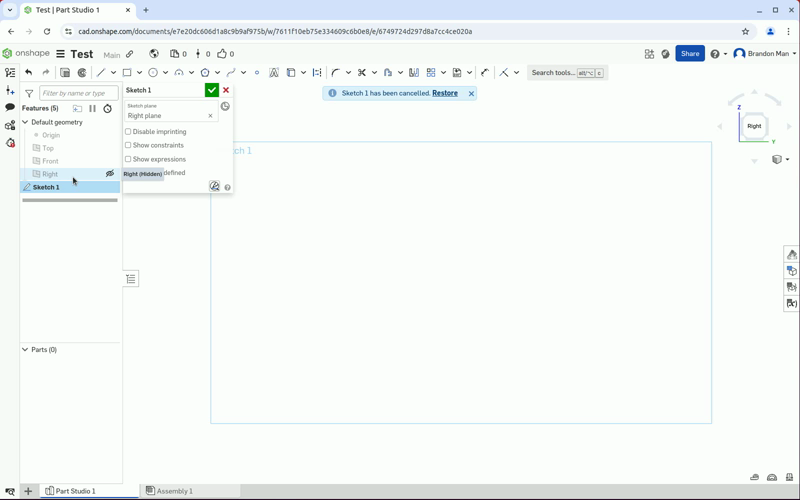
mouse_move(73, 352)
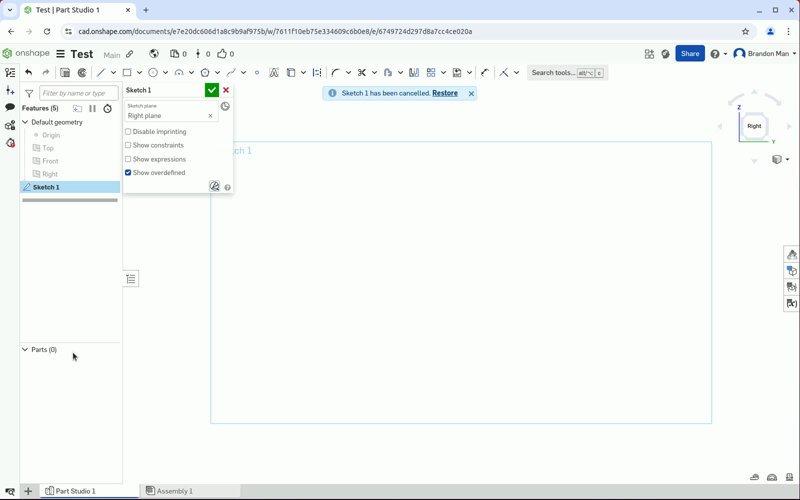
key(y)
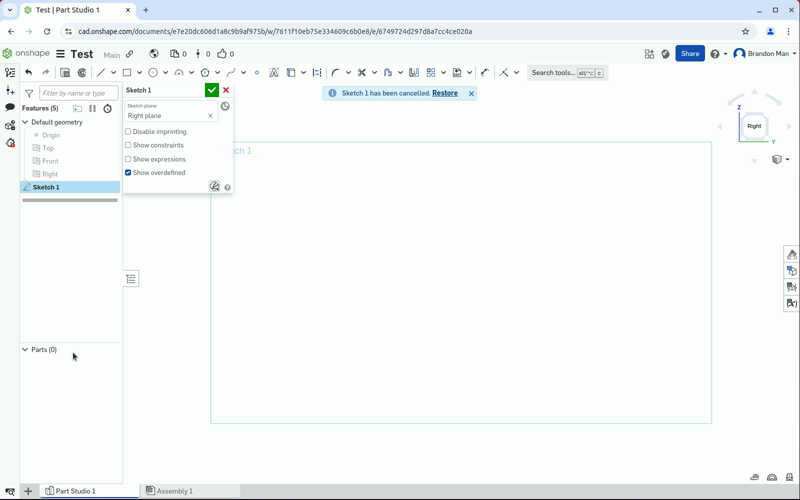
key(l)
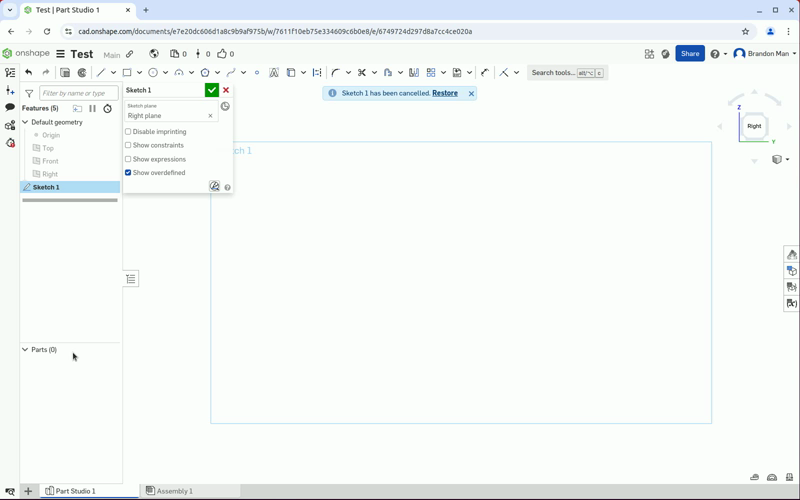
key_down(shift)
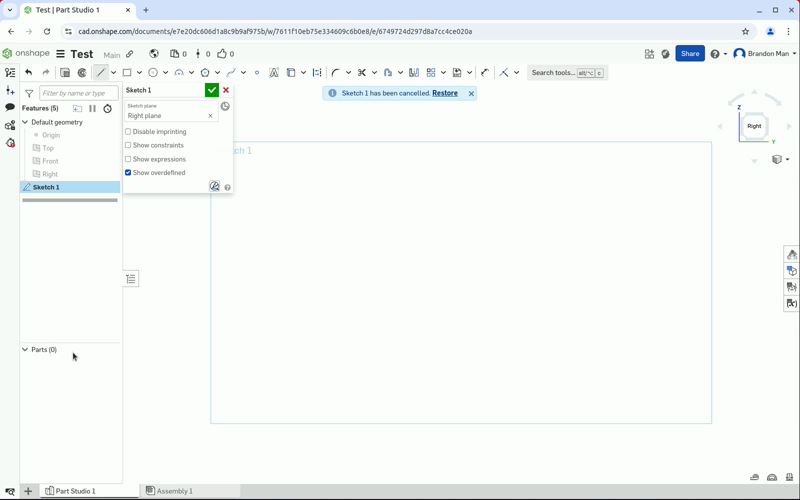
mouse_move(460, 282)
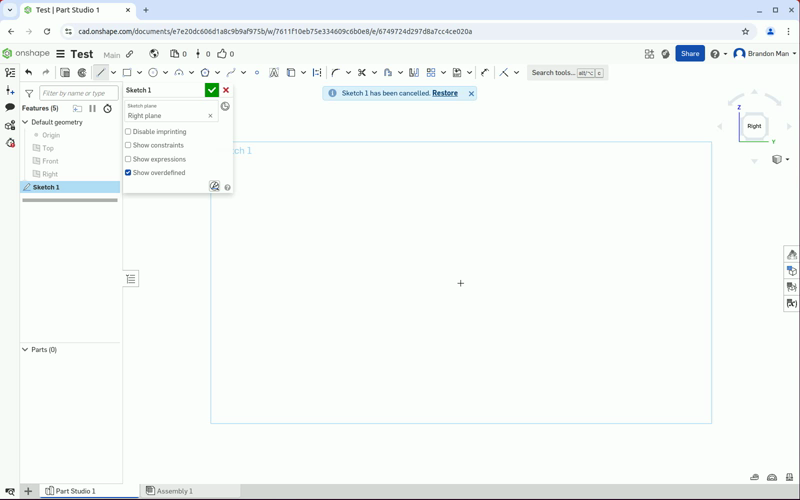
click(460, 282)
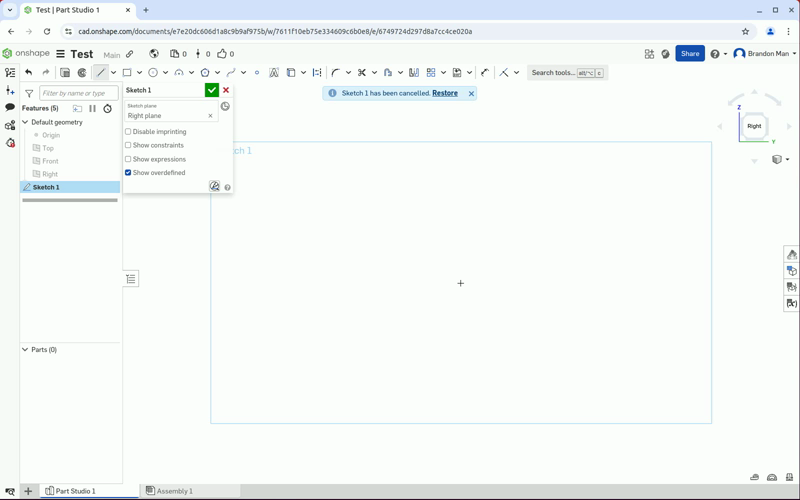
key_up(shift)
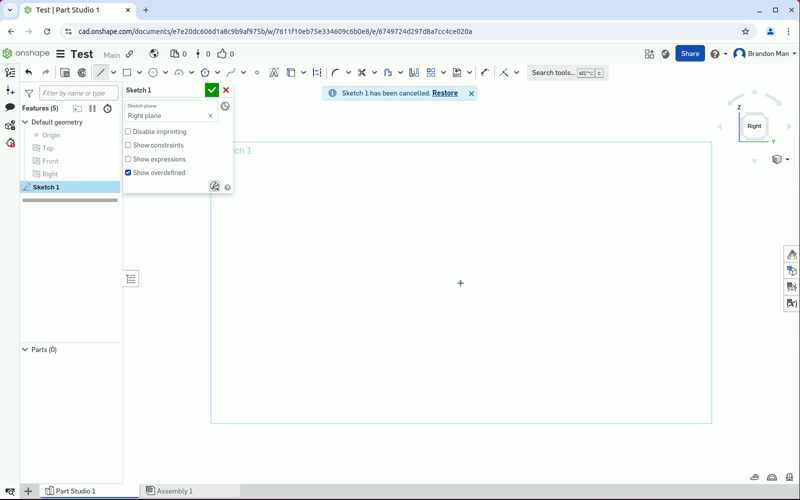
key_down(shift)
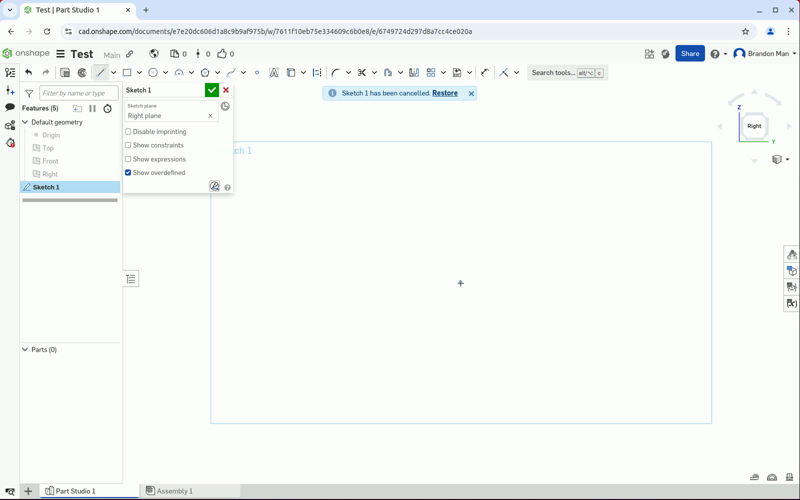
mouse_move(490, 282)
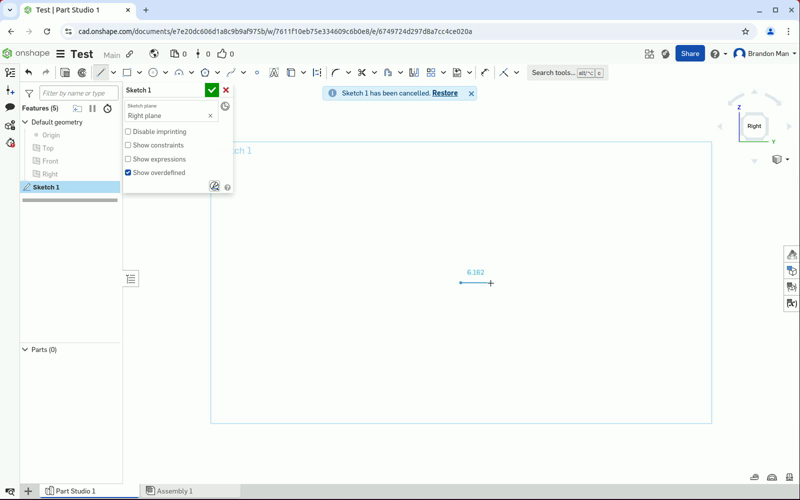
mouse_move(478, 282)
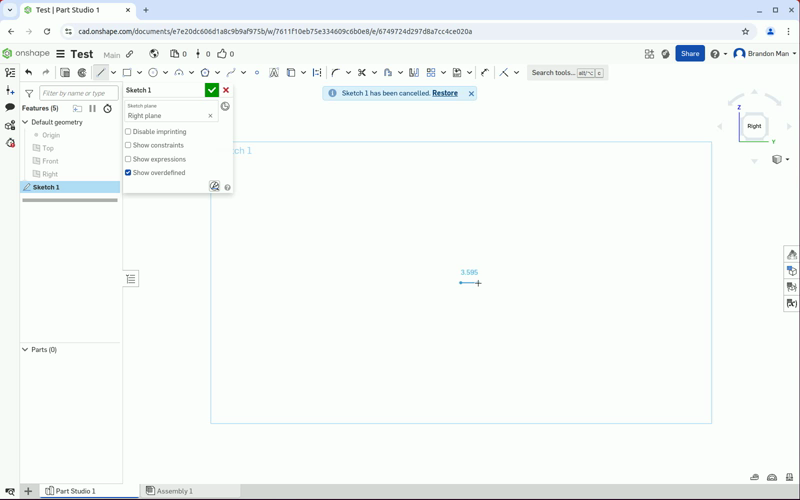
click(478, 282)
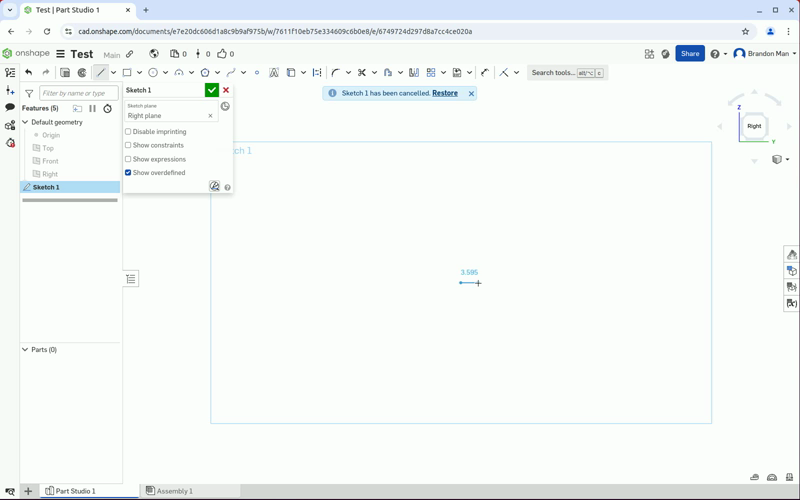
key_up(shift)
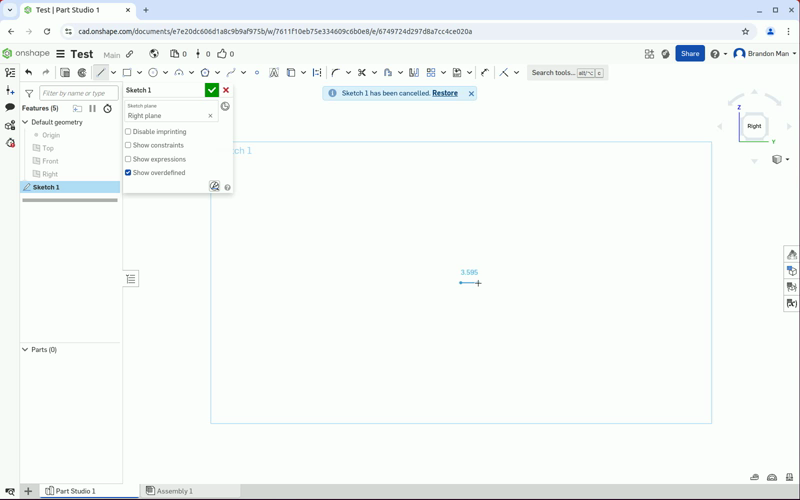
key_down(shift)
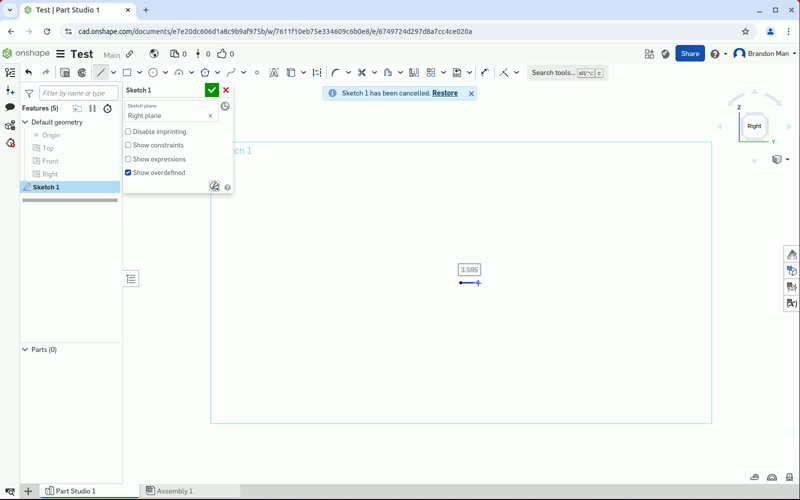
mouse_move(508, 282)
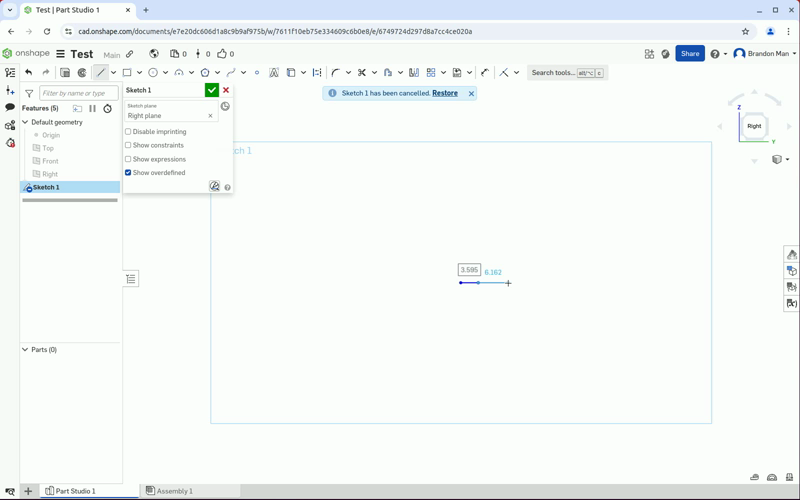
mouse_move(478, 265)
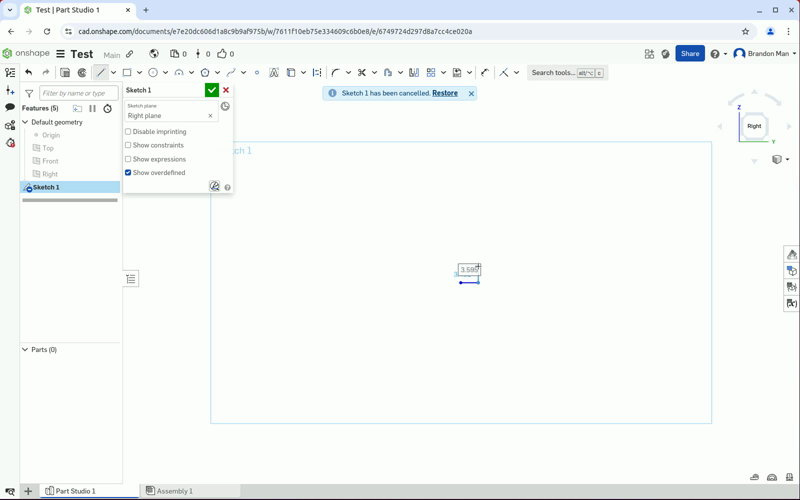
click(478, 265)
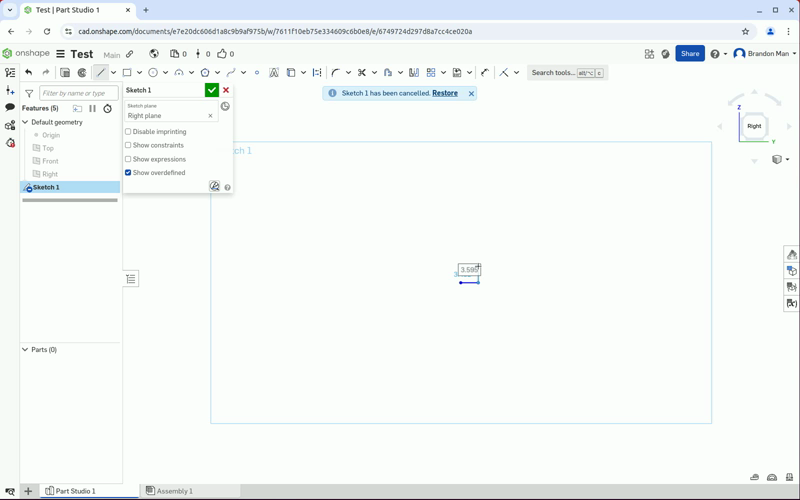
key_up(shift)
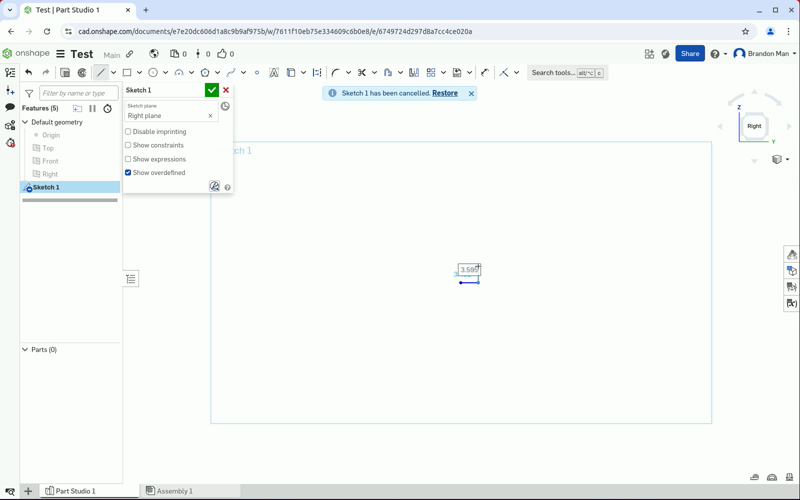
key_down(shift)
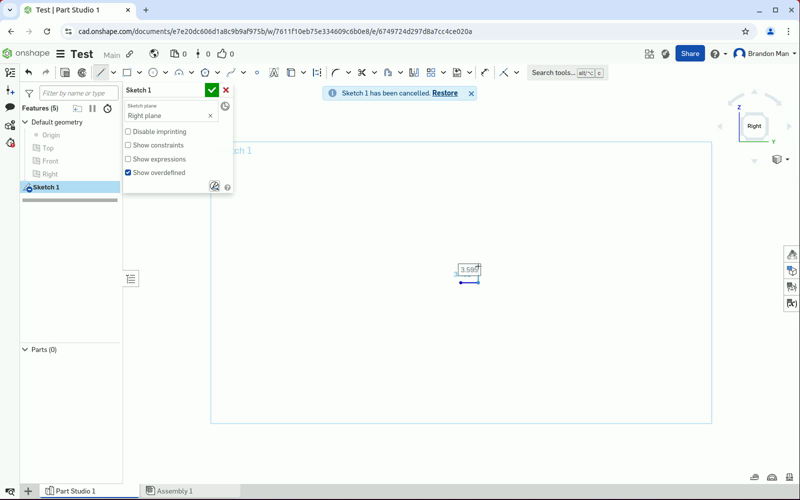
mouse_move(508, 265)
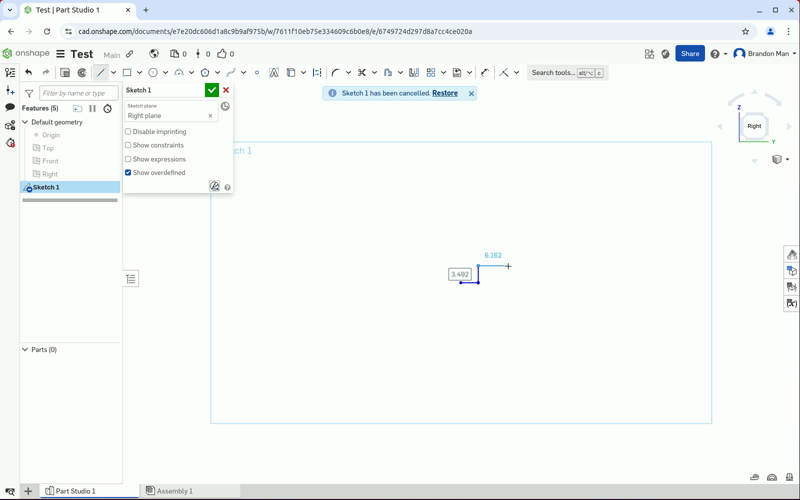
mouse_move(460, 265)
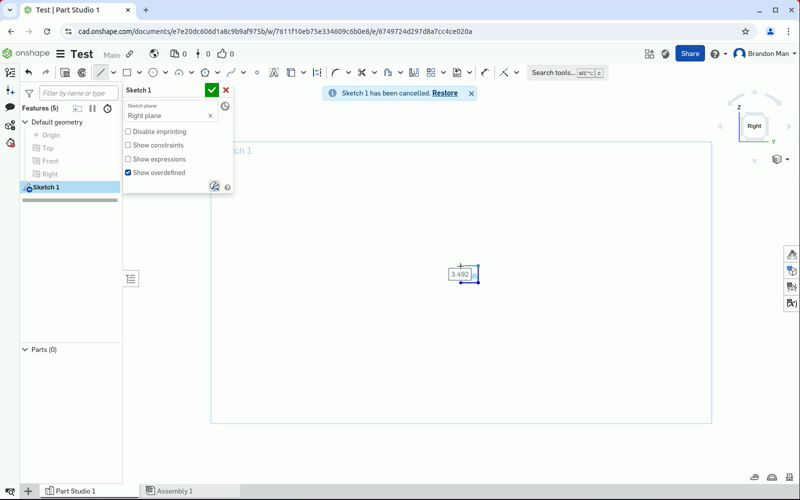
click(460, 265)
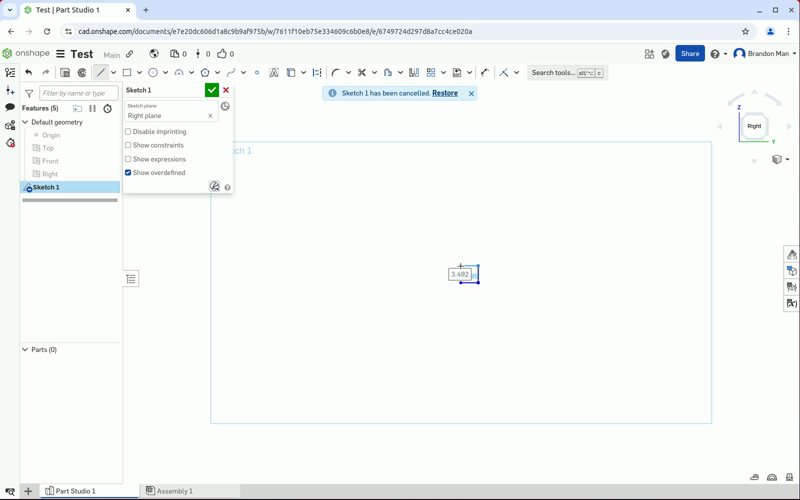
key_up(shift)
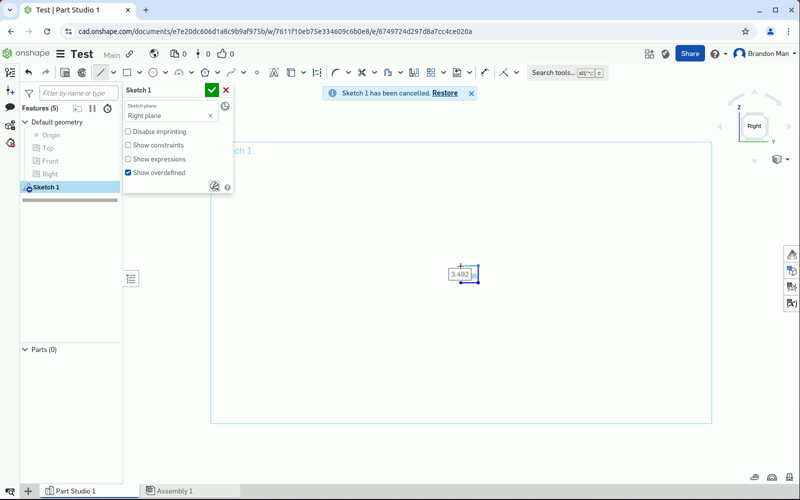
mouse_move(490, 265)
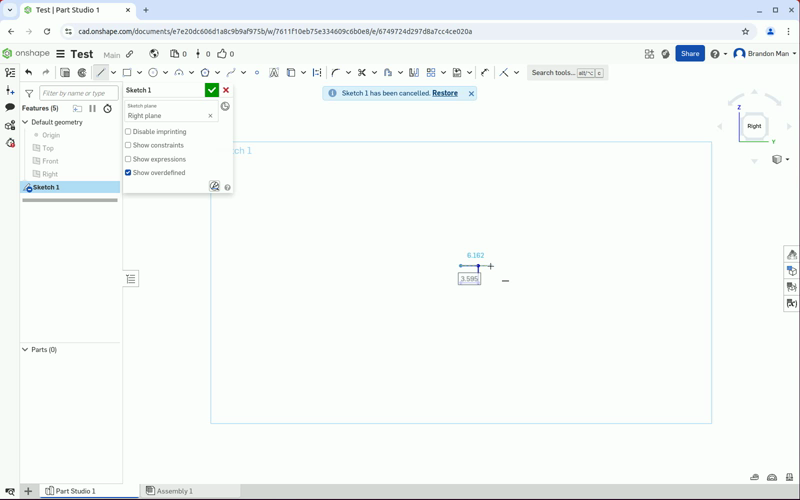
key_down(shift)
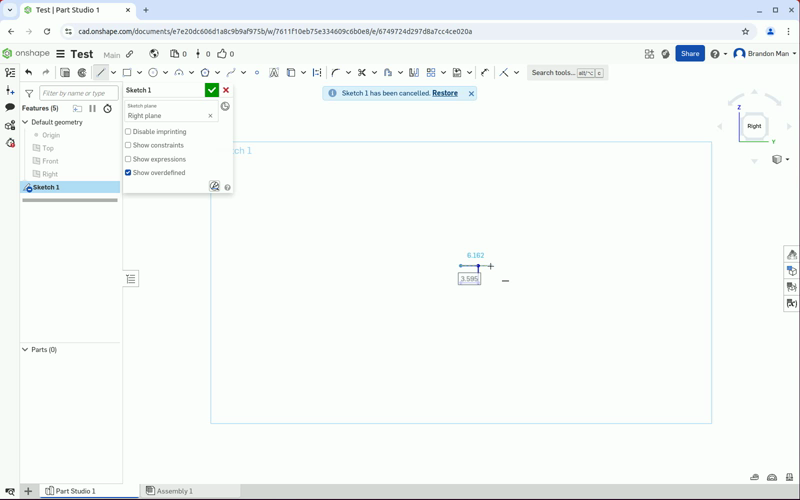
mouse_move(460, 282)
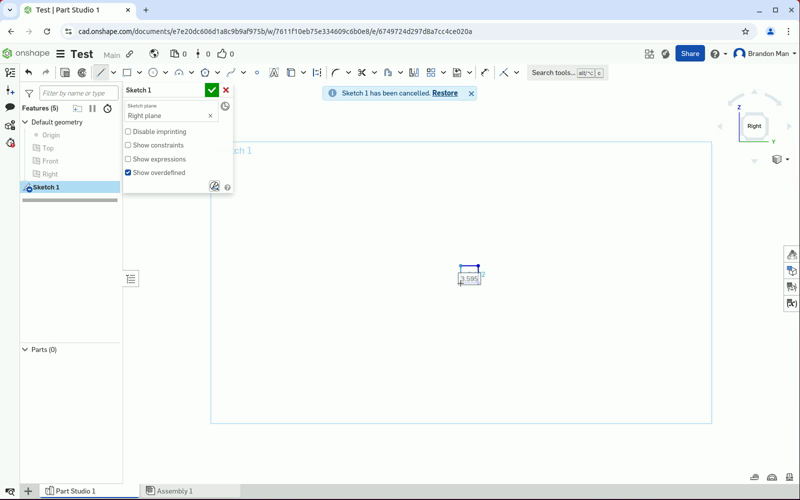
key_up(shift)
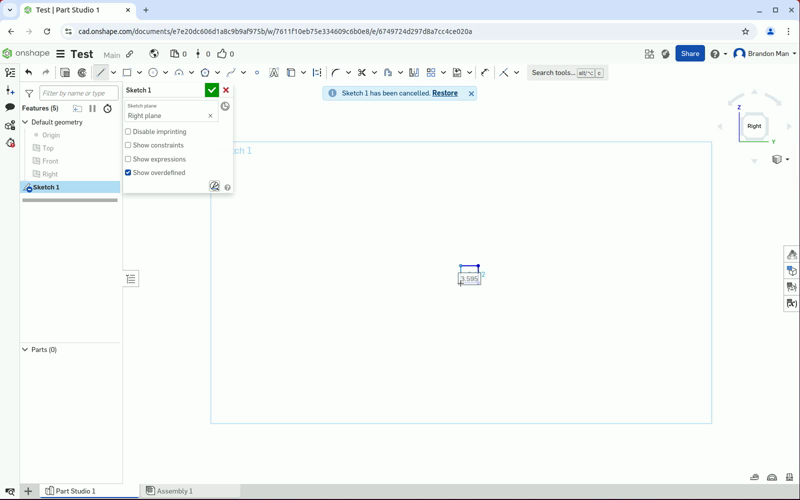
click(460, 282)
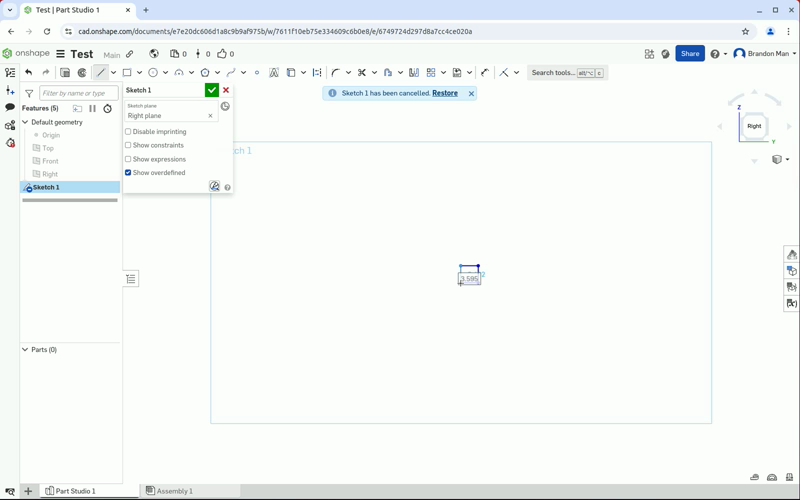
key(esc)
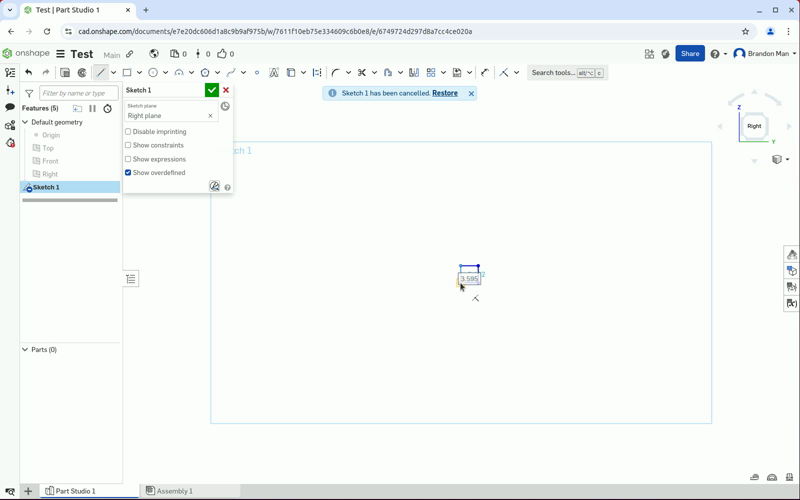
mouse_move(477, 274)
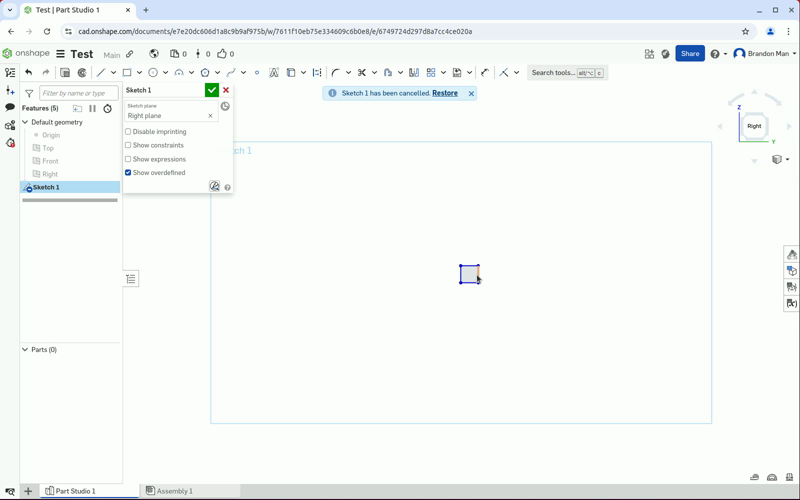
scroll(6)
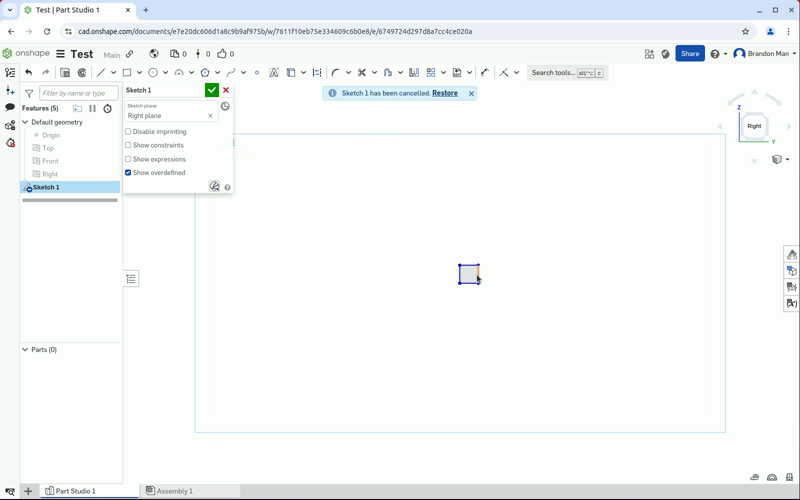
scroll(6)
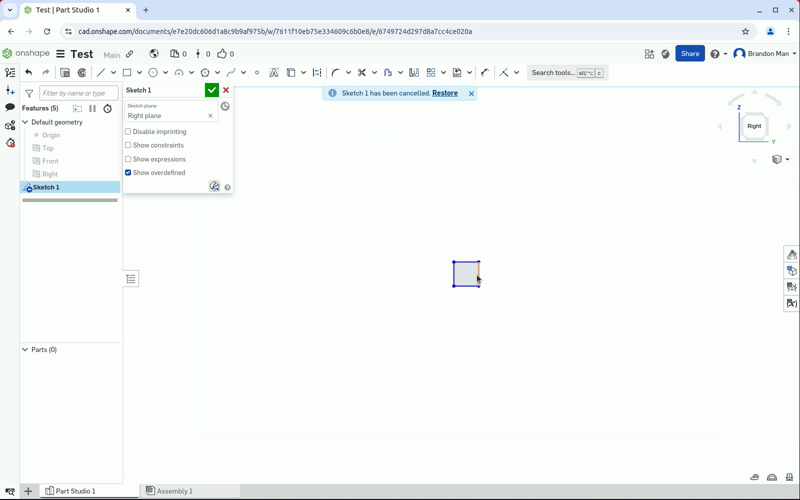
scroll(6)
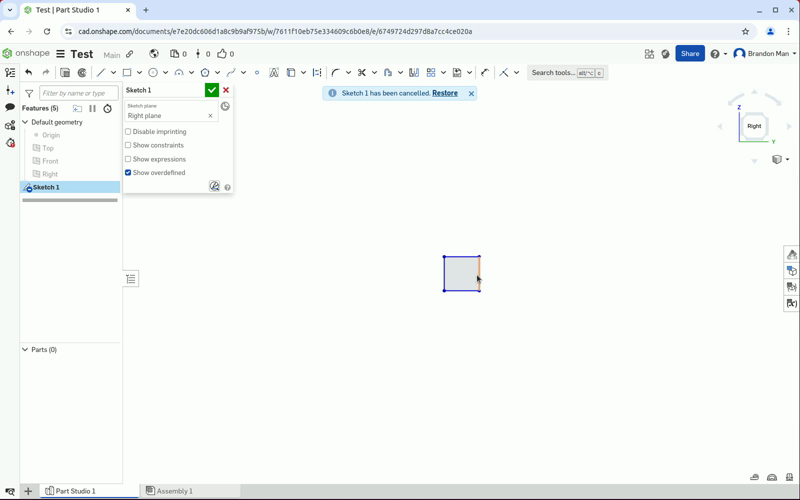
scroll(6)
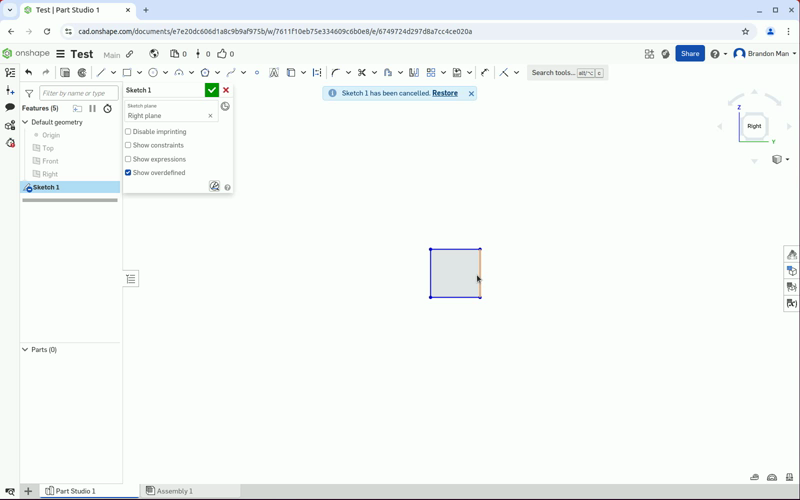
scroll(6)
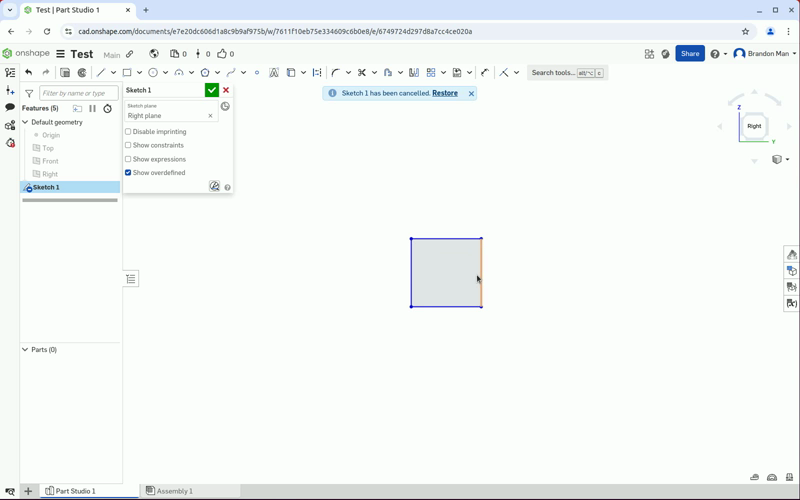
scroll(6)
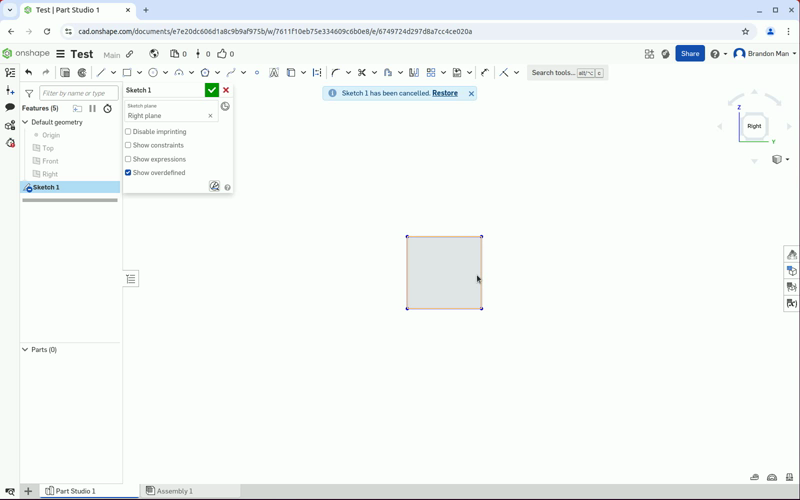
scroll(6)
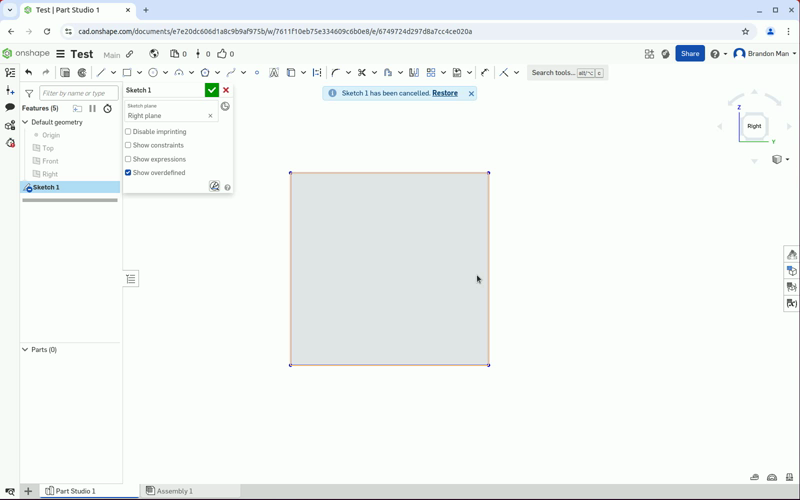
click(477, 274)
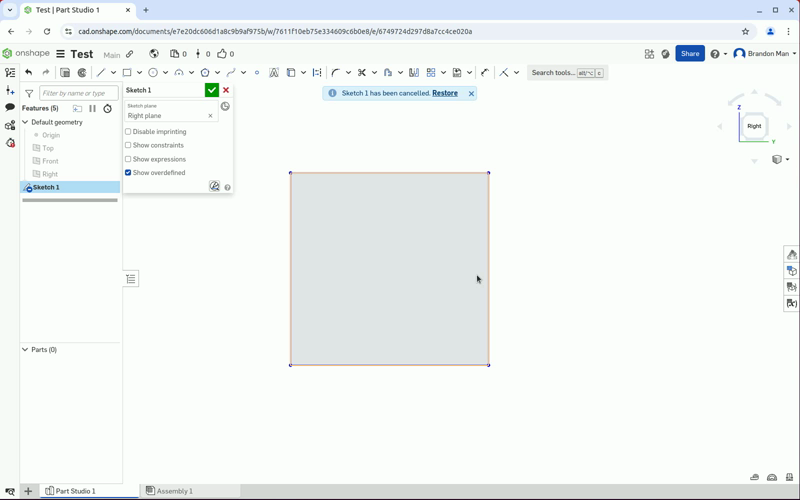
scroll(-6)
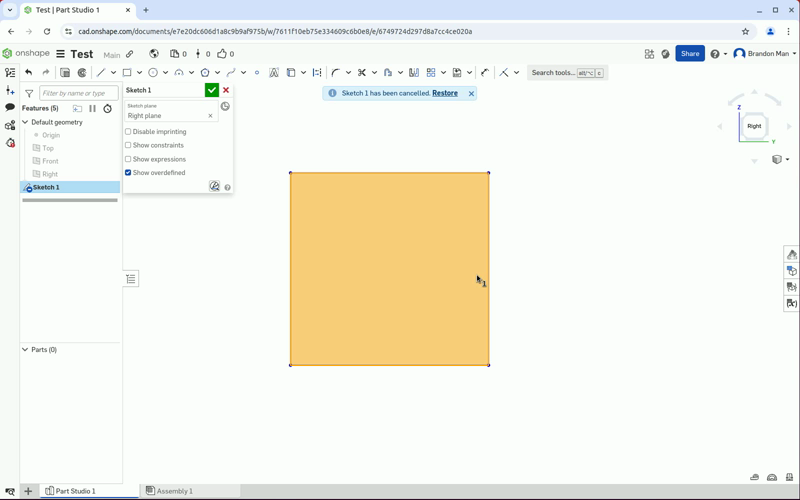
scroll(-6)
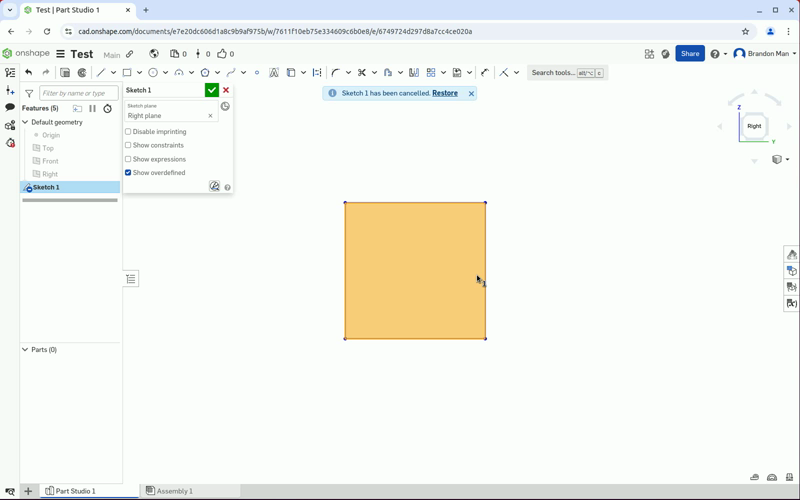
scroll(-6)
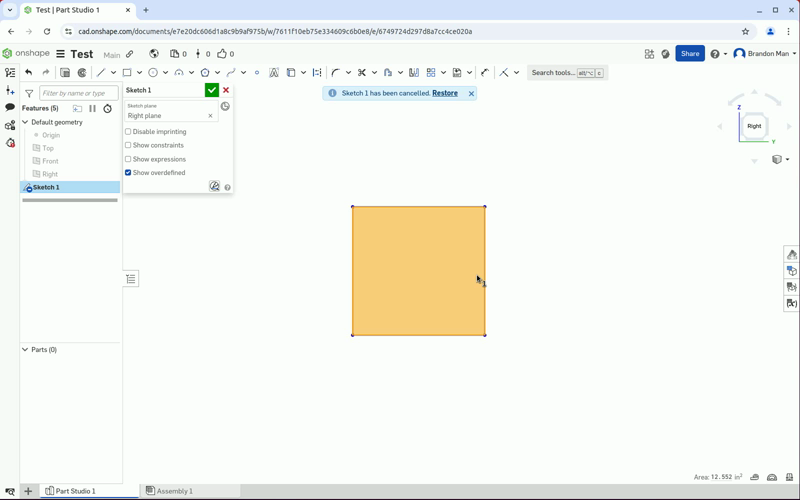
scroll(-6)
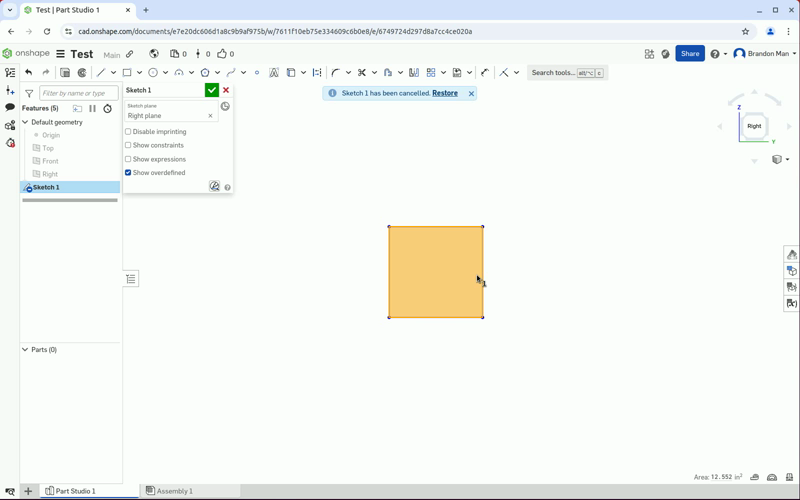
scroll(-6)
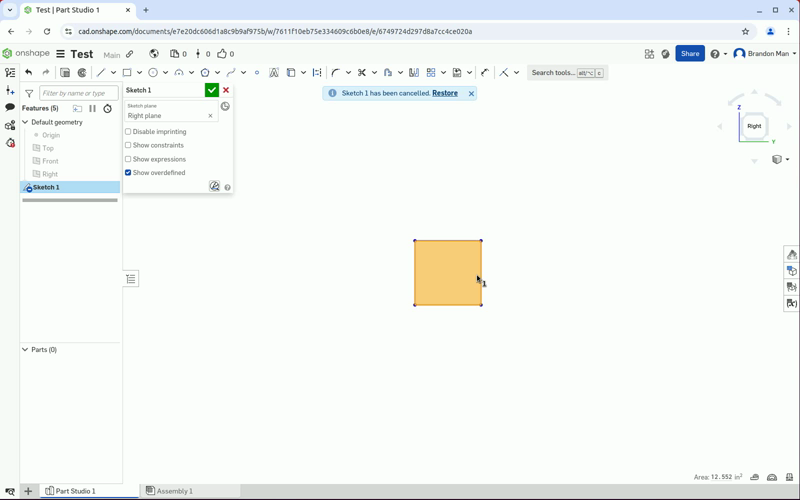
scroll(-6)
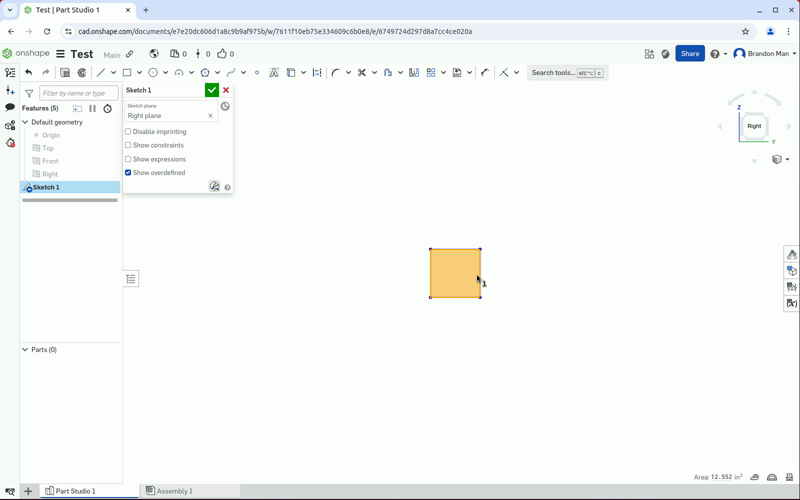
scroll(-6)
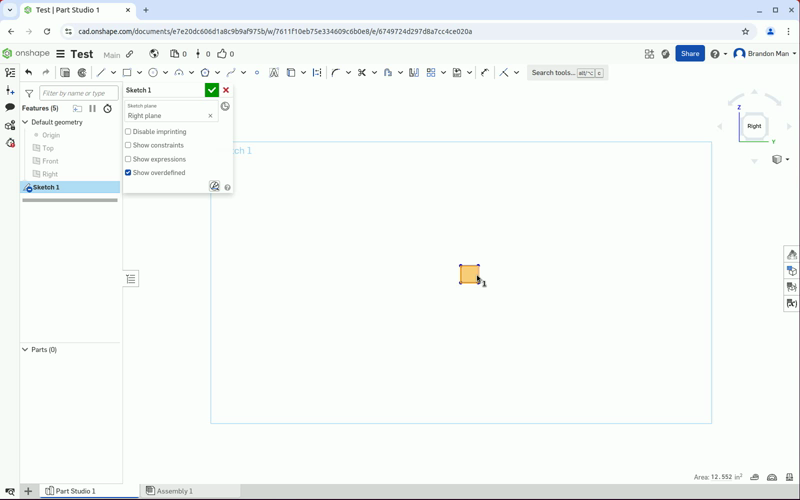
mouse_move(73, 352)
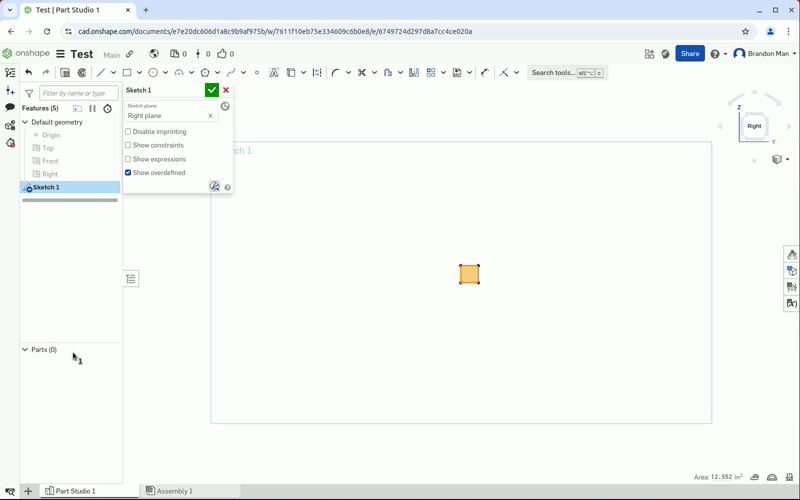
key(shift+y)
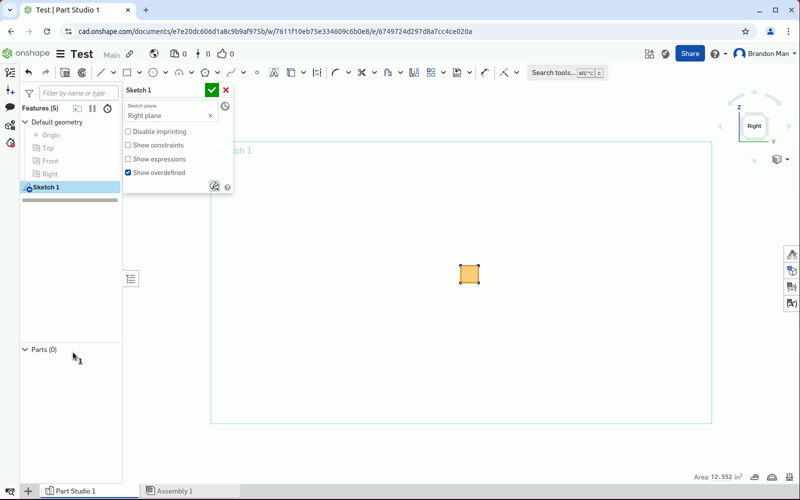
key(shift+e)
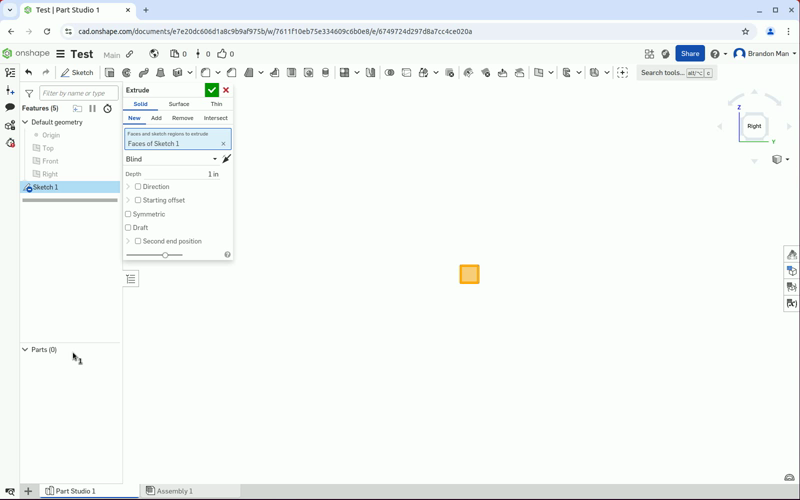
mouse_move(143, 106)
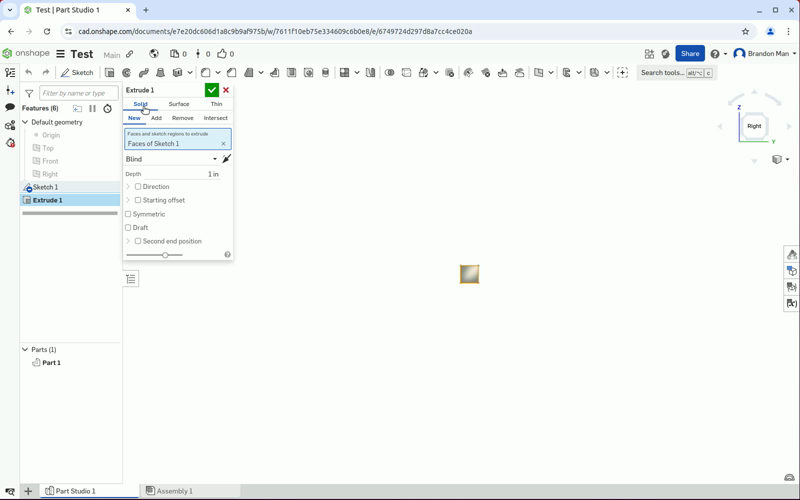
click(143, 106)
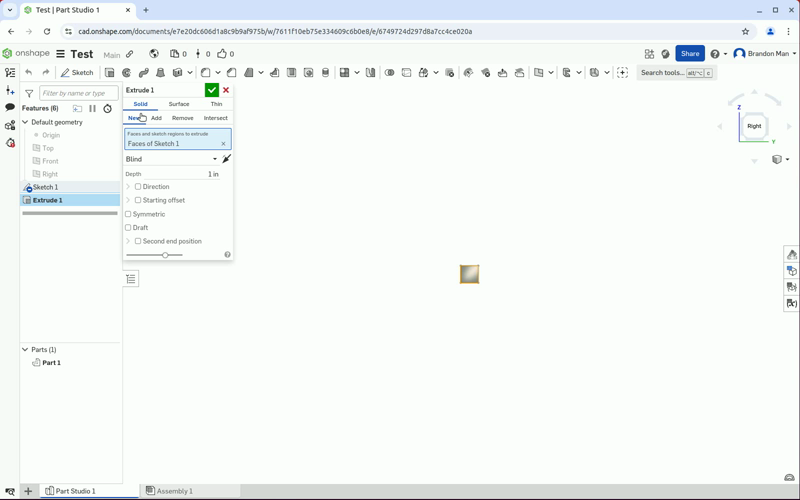
mouse_move(137, 120)
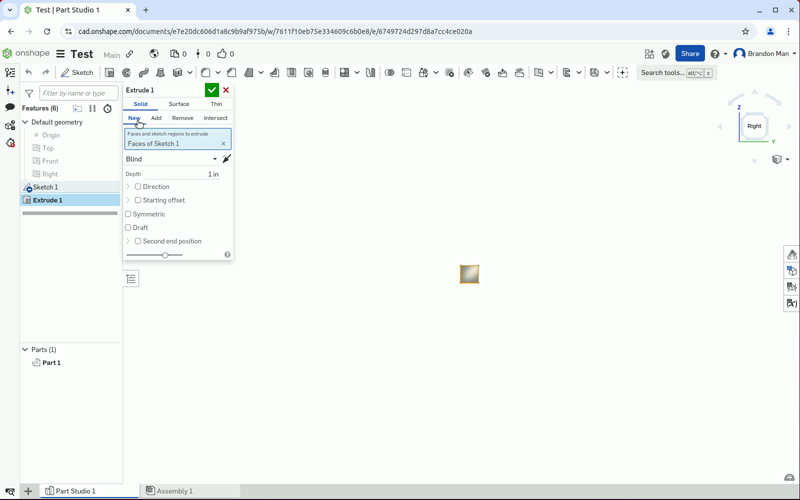
click(137, 120)
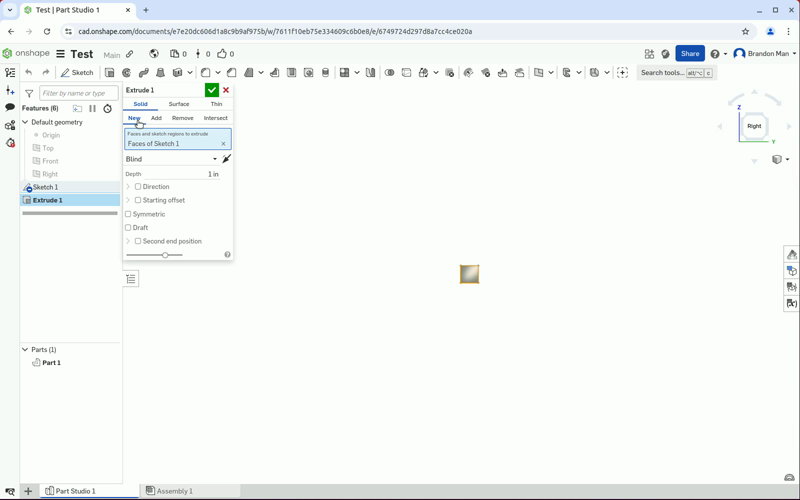
key(tab, 4)
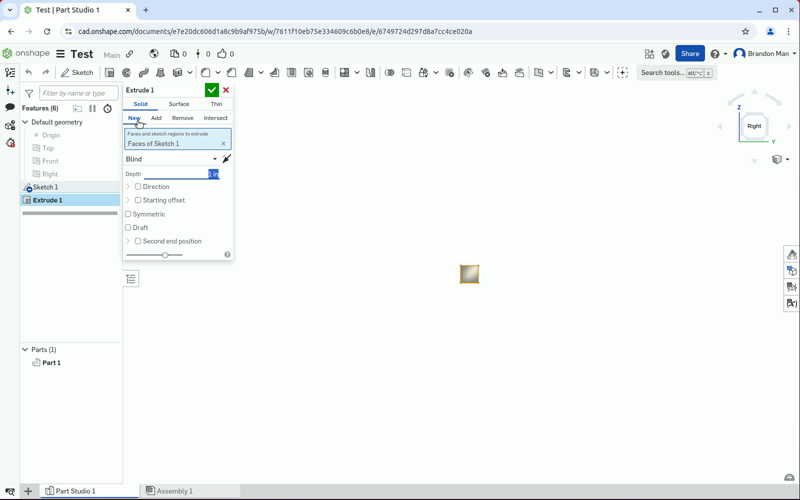
text(23.108)
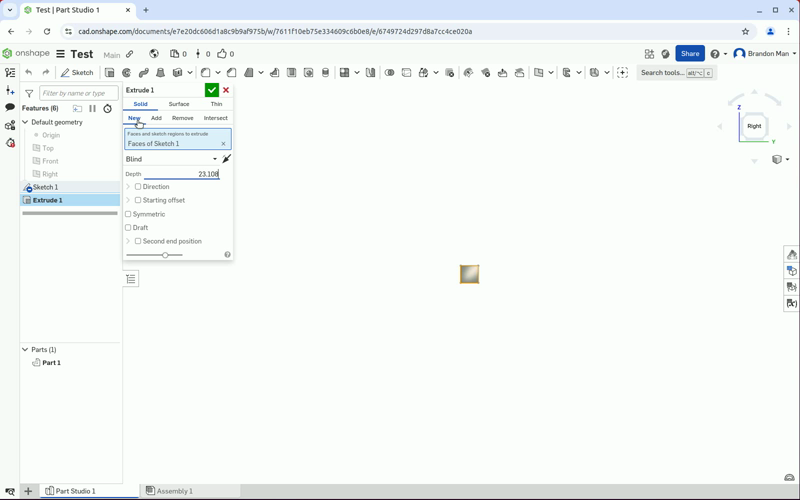
key(enter)
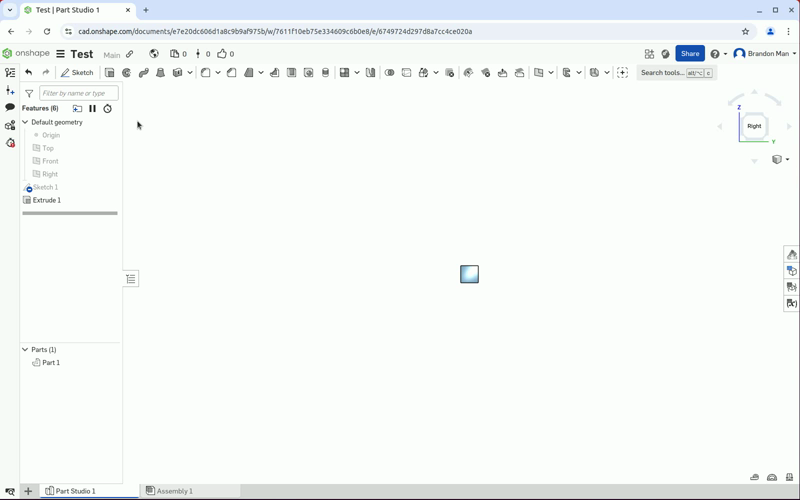
key(shift+h)
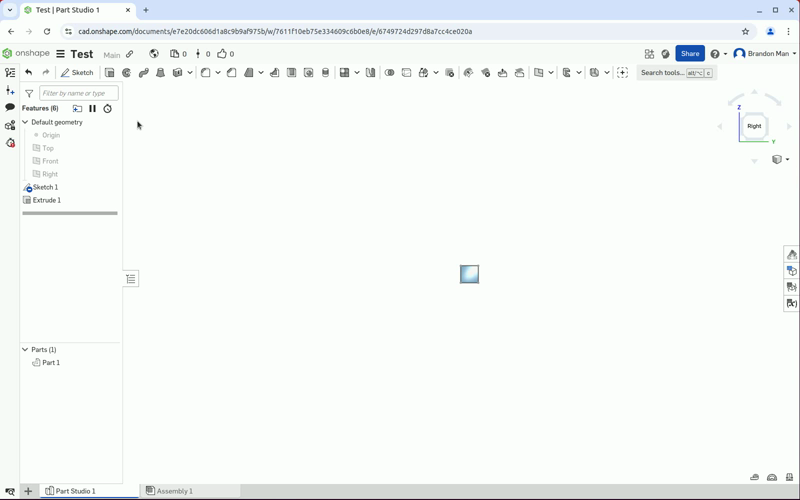
key(shift+h)
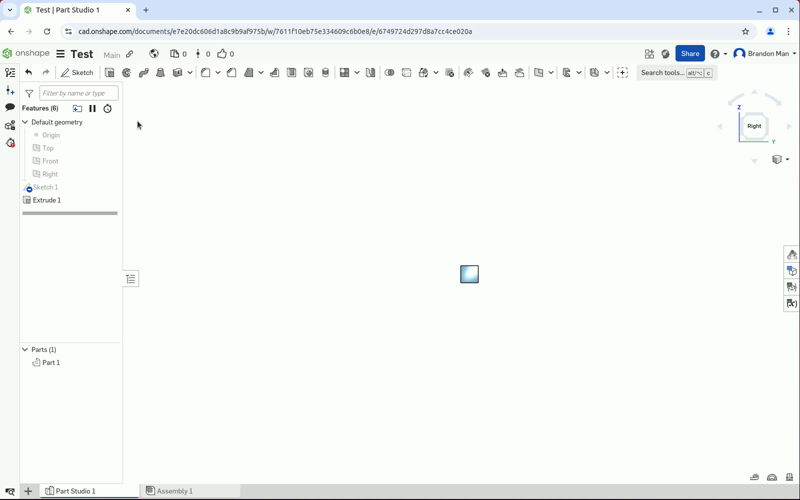
mouse_move(73, 189)
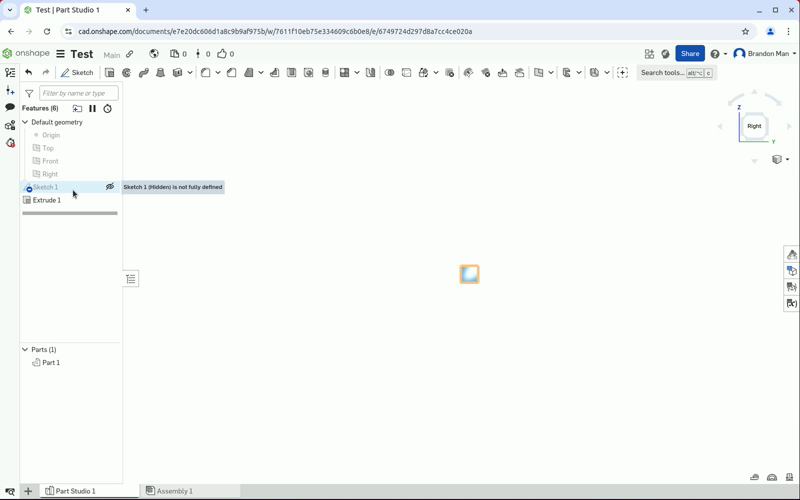
click(73, 189)
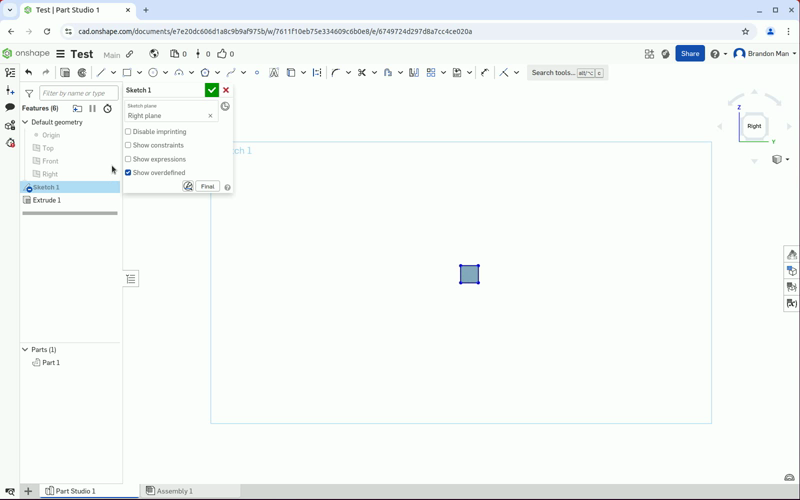
mouse_move(229, 92)
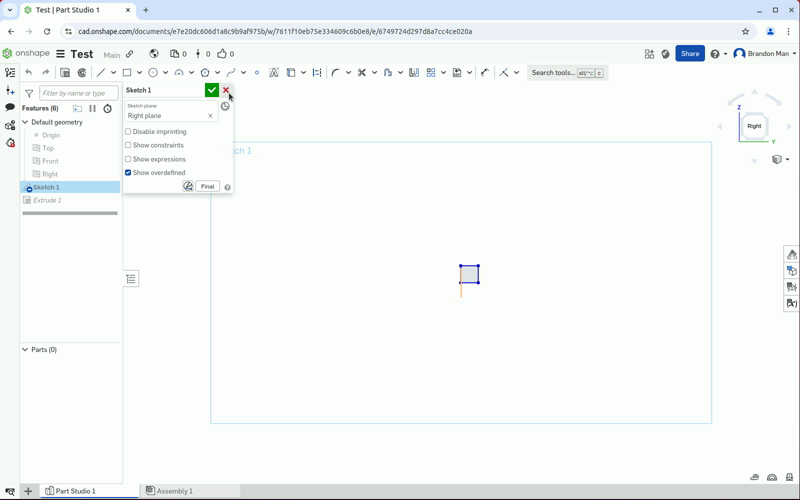
click(229, 92)
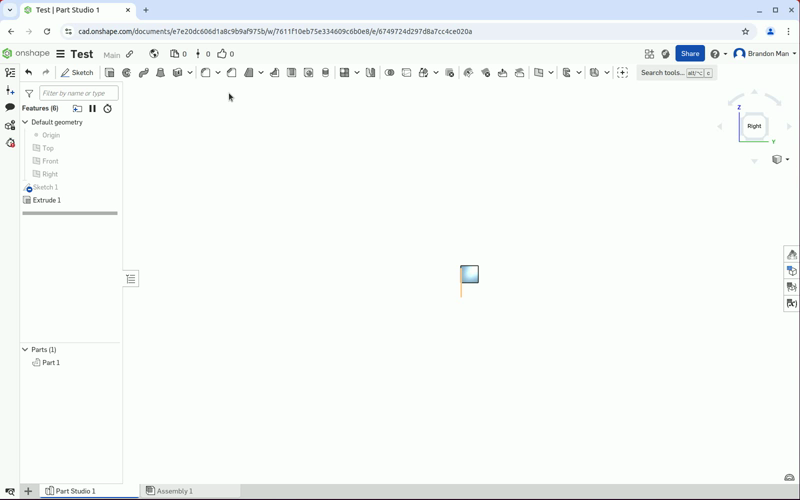
mouse_move(541, 75)
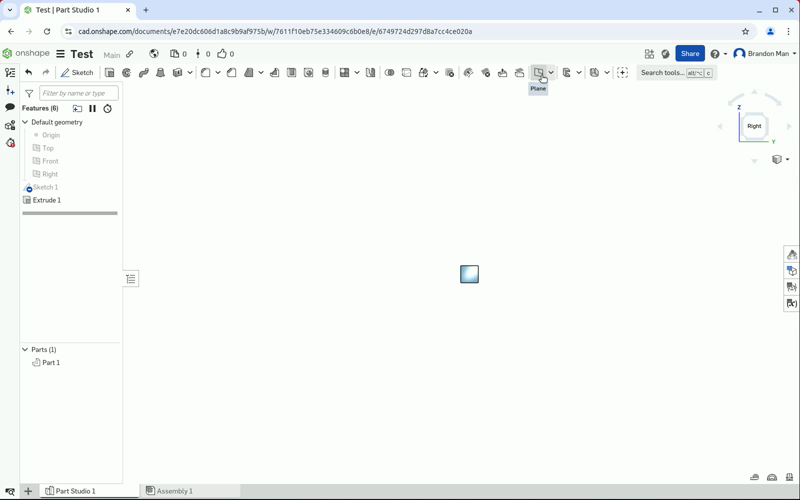
click(541, 75)
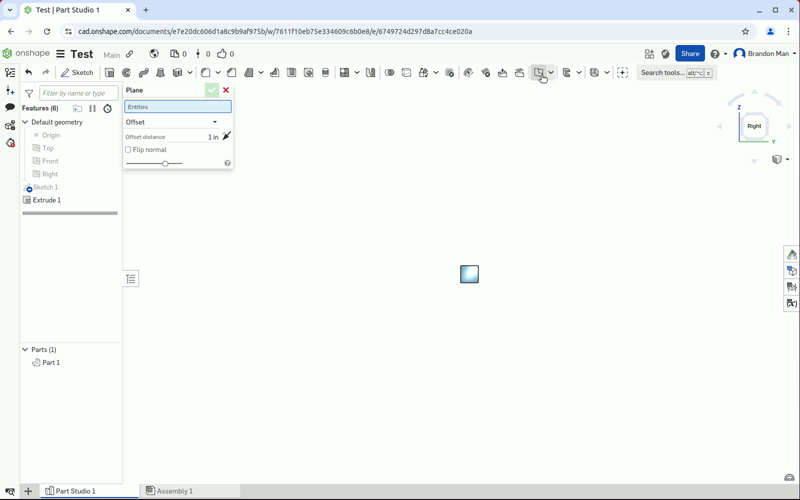
mouse_move(73, 176)
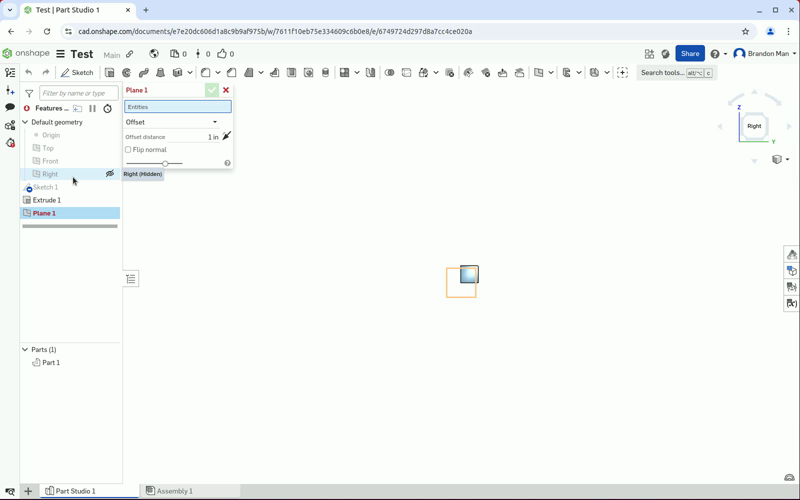
click(73, 176)
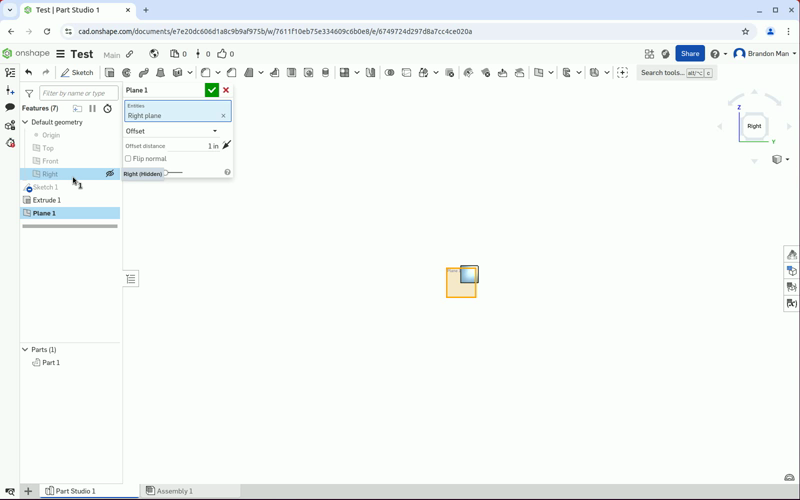
key(tab, 2)
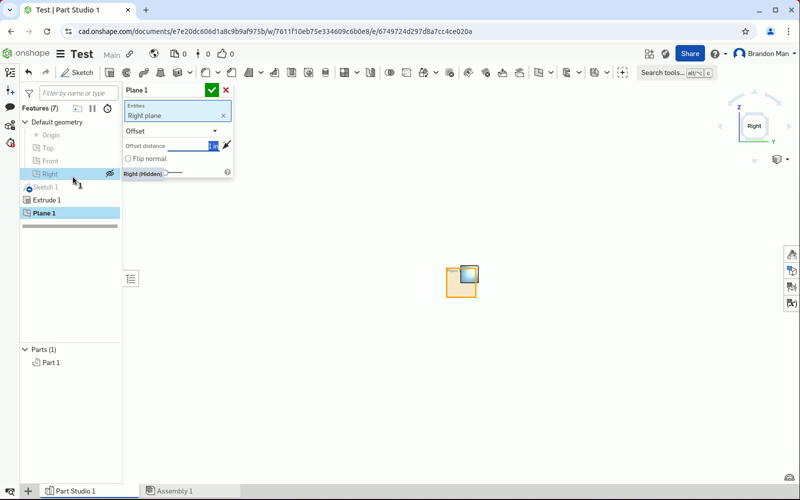
text(23.108)
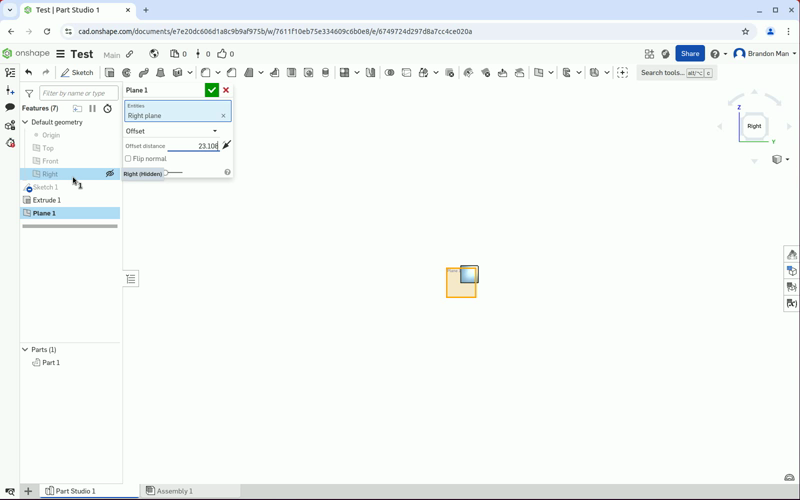
key(enter, 2)
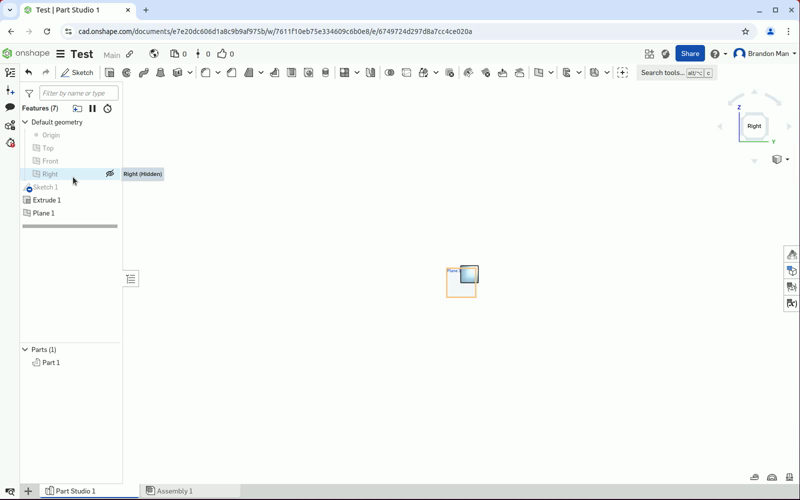
key(shift+s)
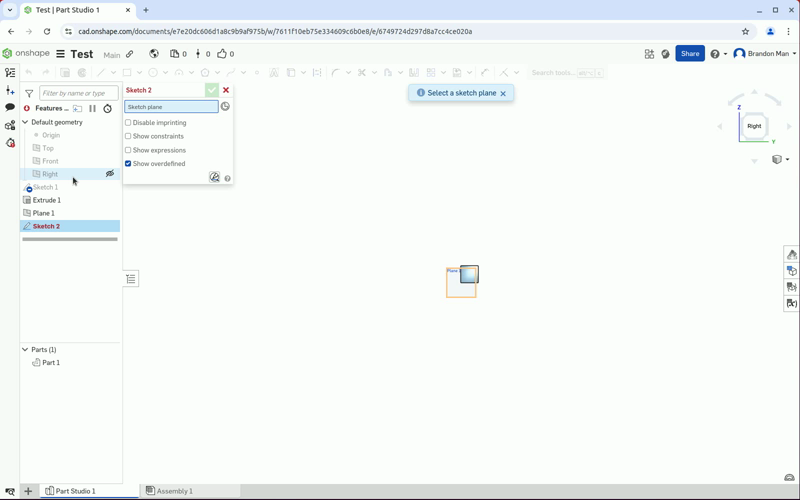
mouse_move(73, 215)
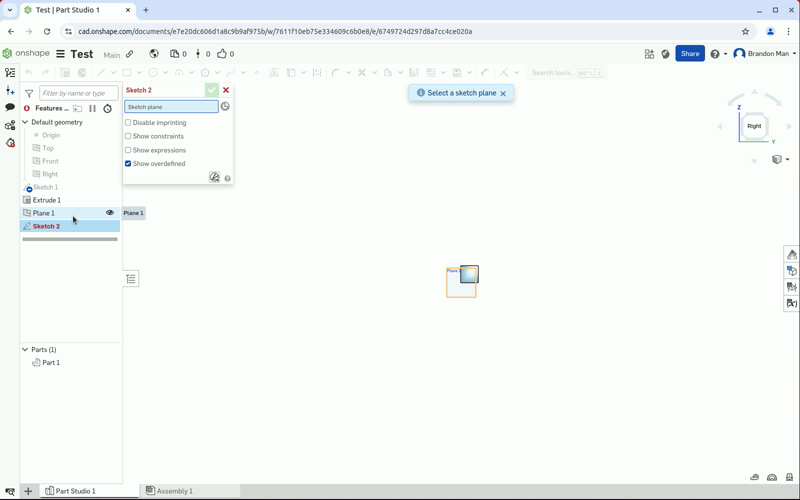
click(73, 215)
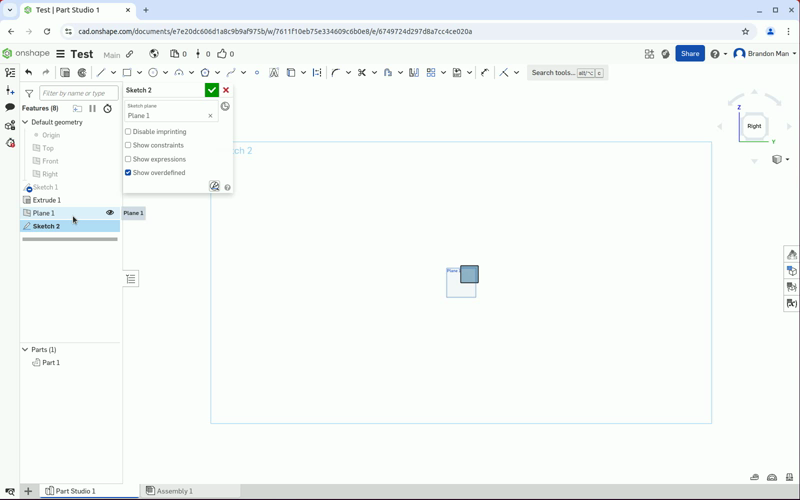
mouse_move(73, 352)
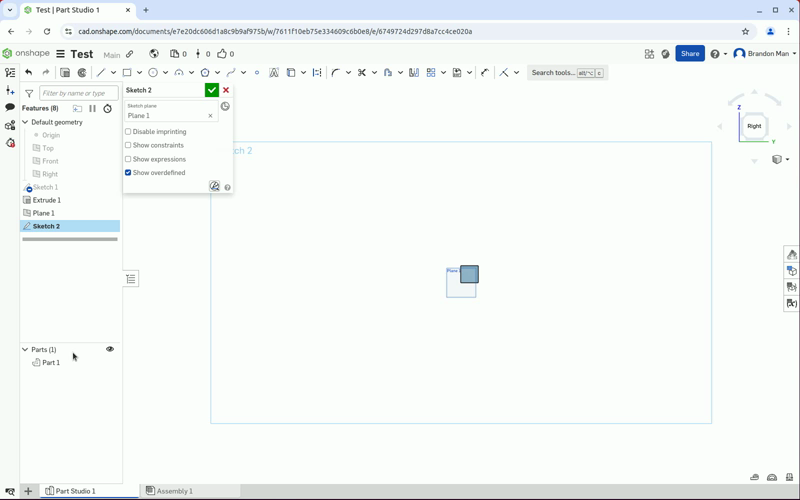
key(y)
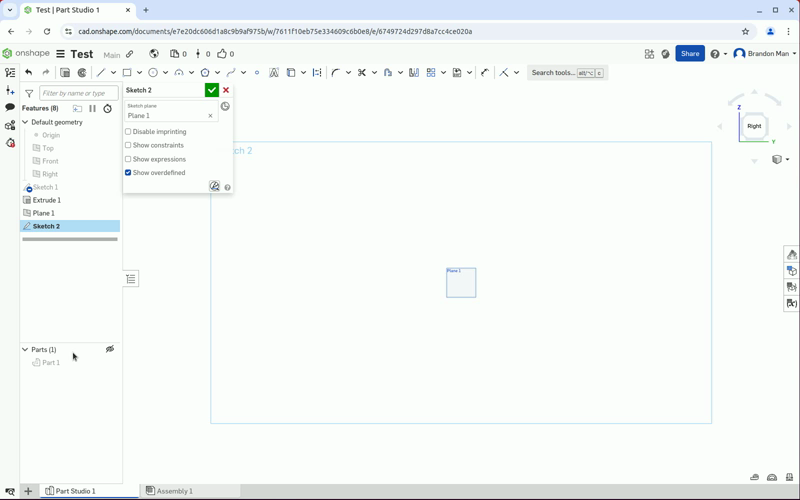
key(c)
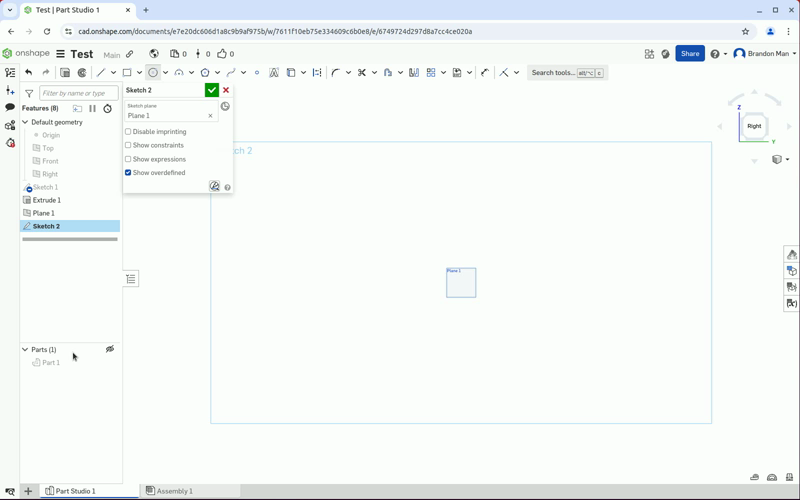
key_down(shift)
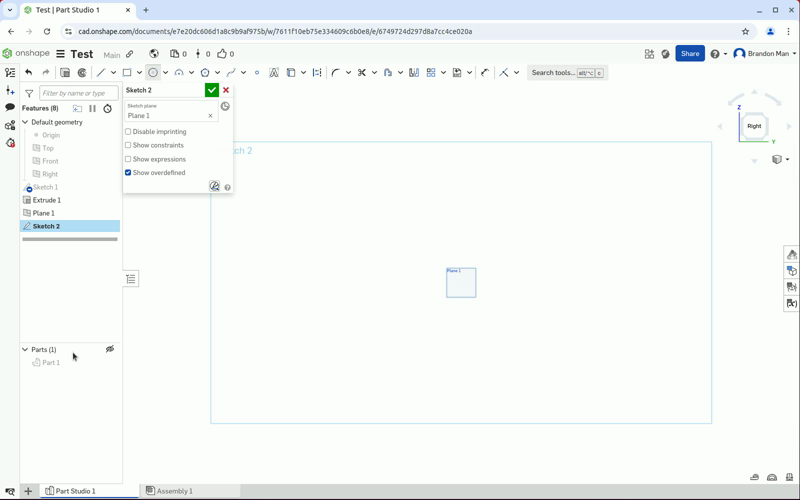
mouse_move(469, 274)
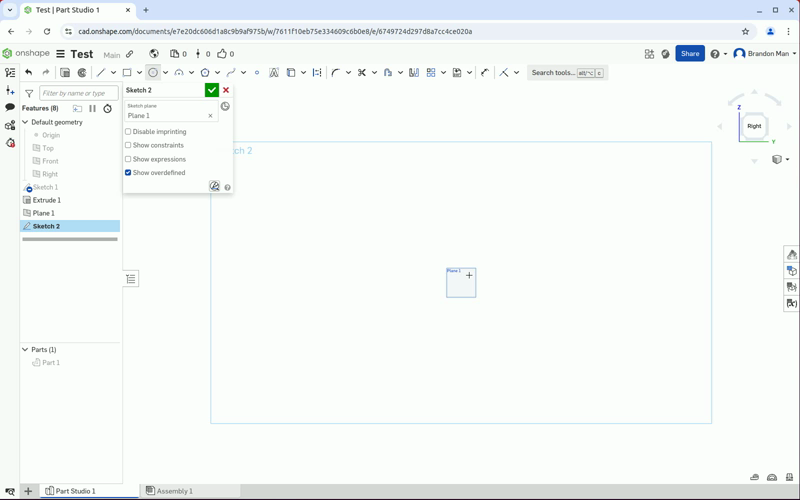
click(469, 274)
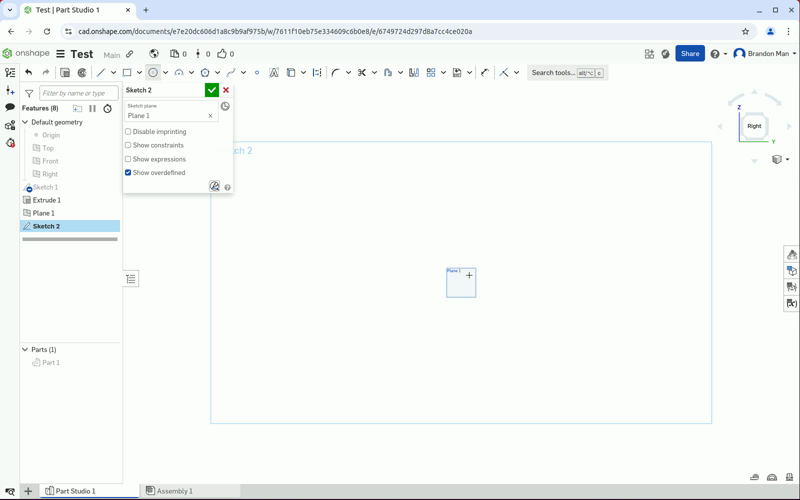
key_up(shift)
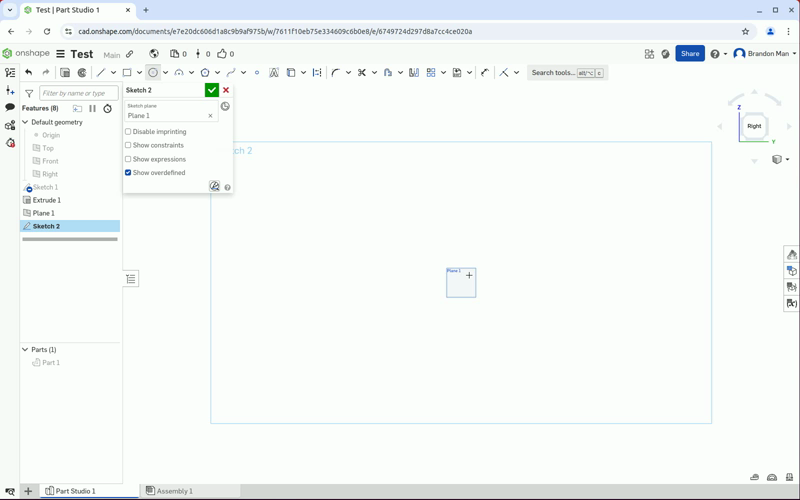
mouse_move(471, 274)
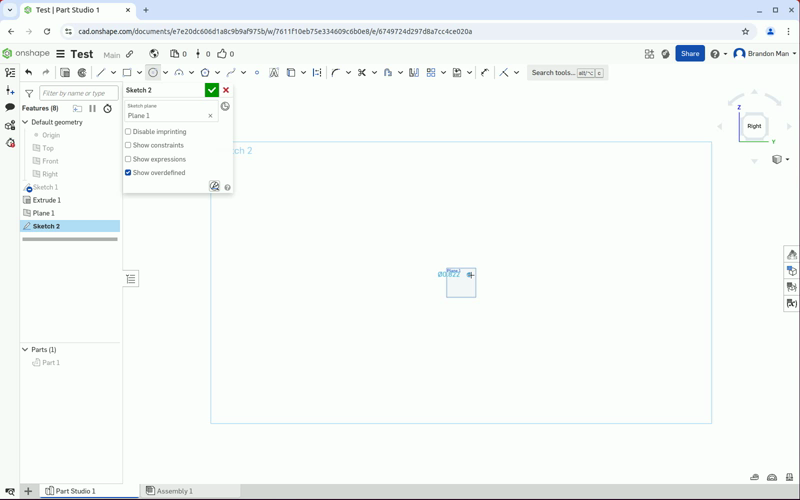
scroll(6)
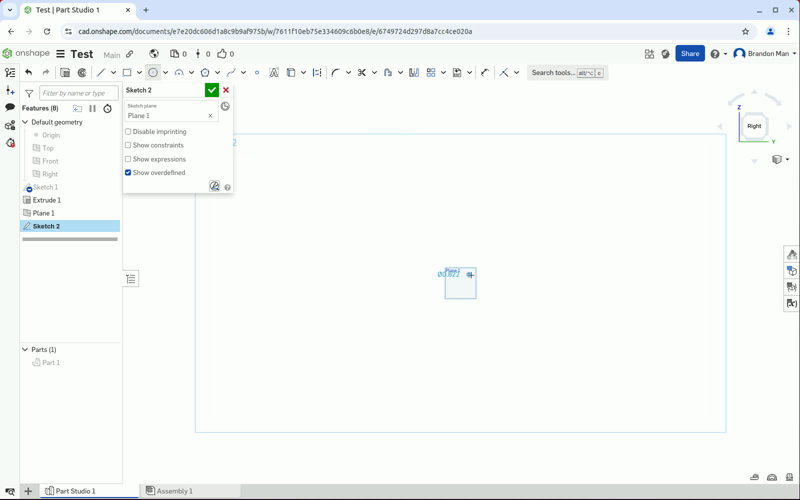
scroll(6)
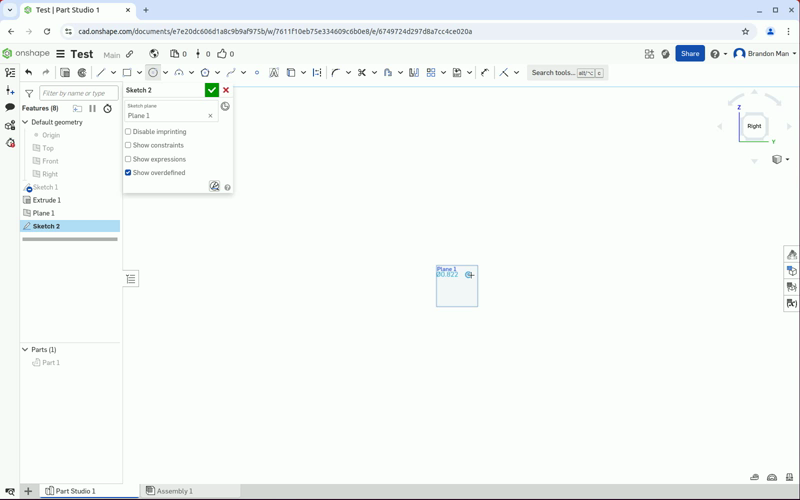
scroll(6)
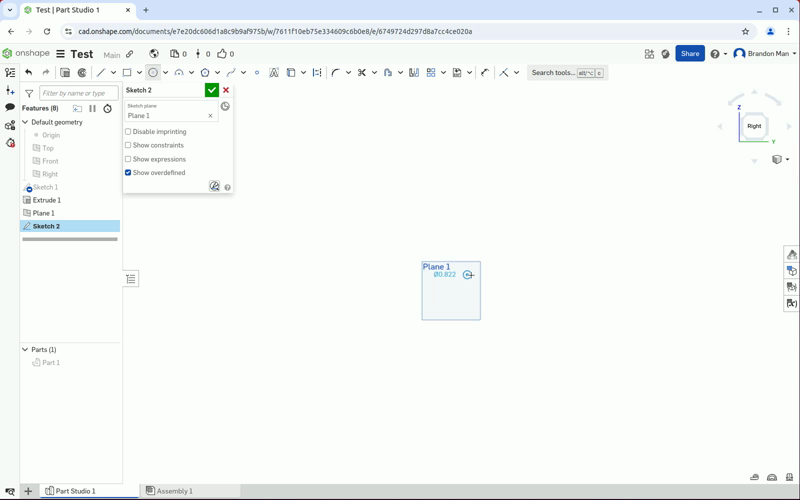
scroll(6)
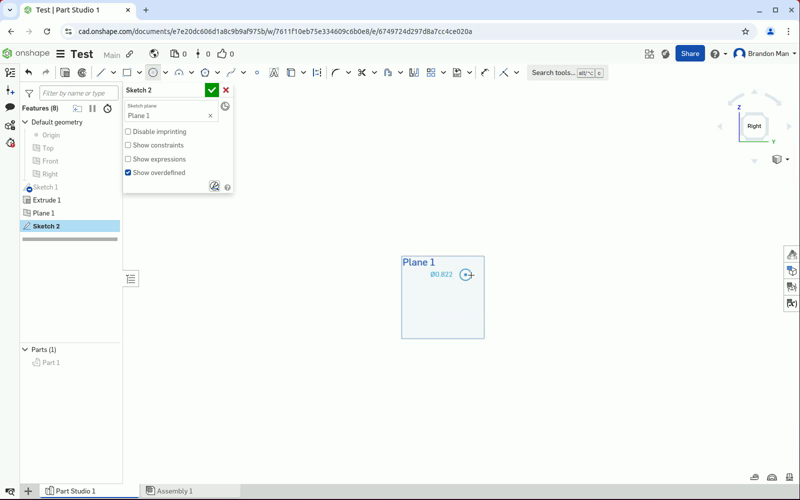
scroll(6)
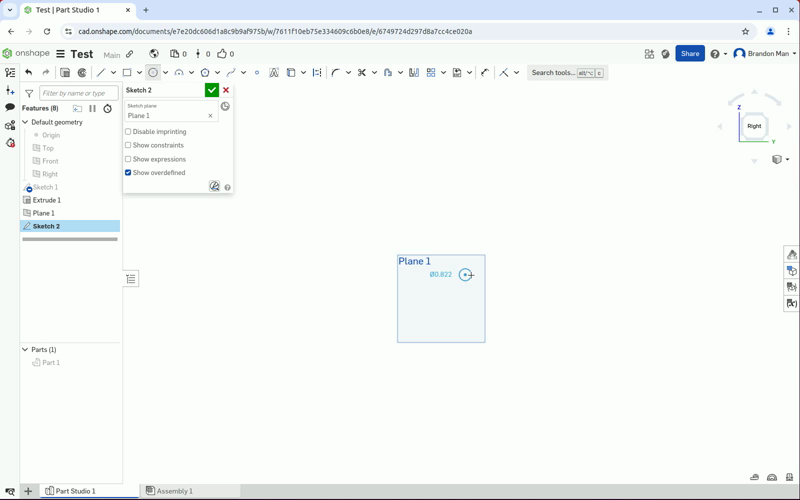
scroll(6)
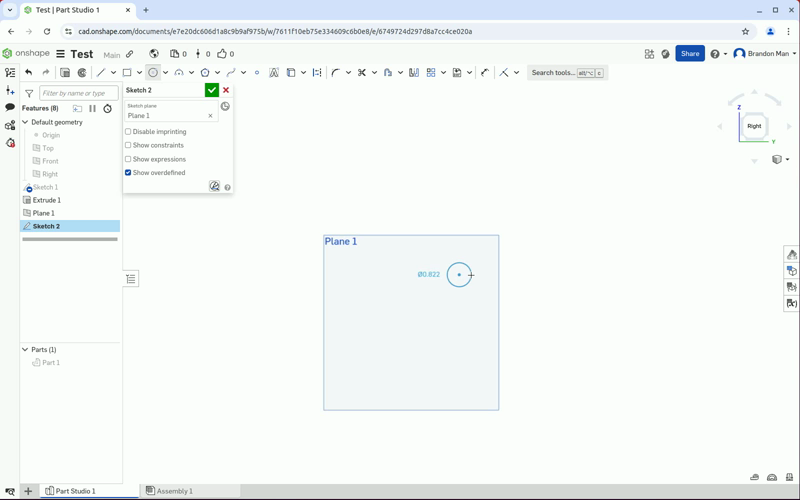
scroll(6)
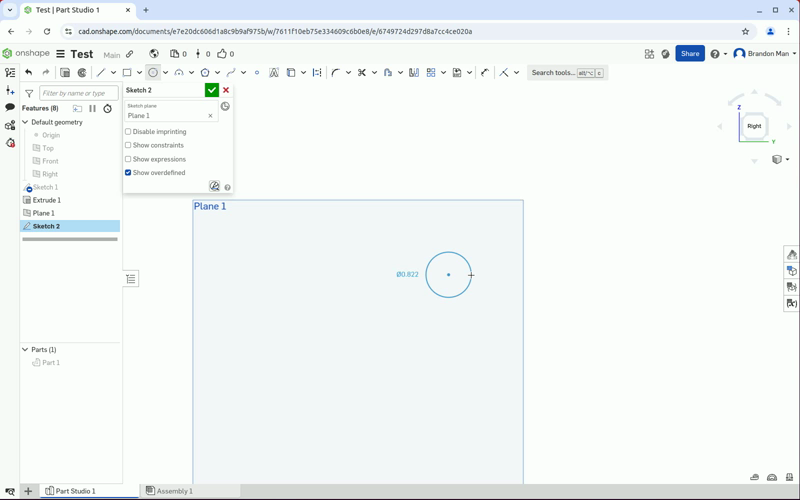
click(471, 274)
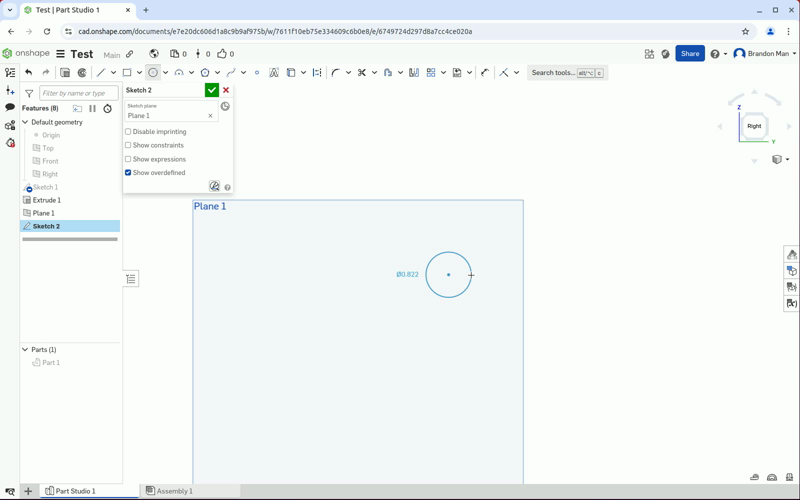
scroll(-6)
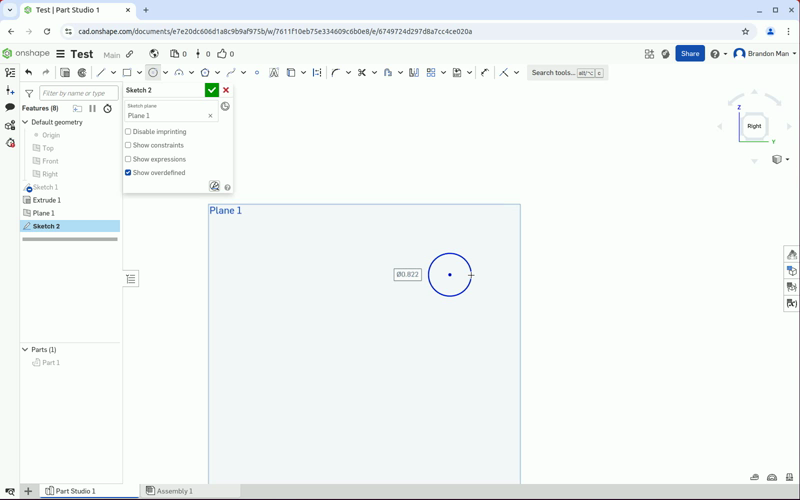
scroll(-6)
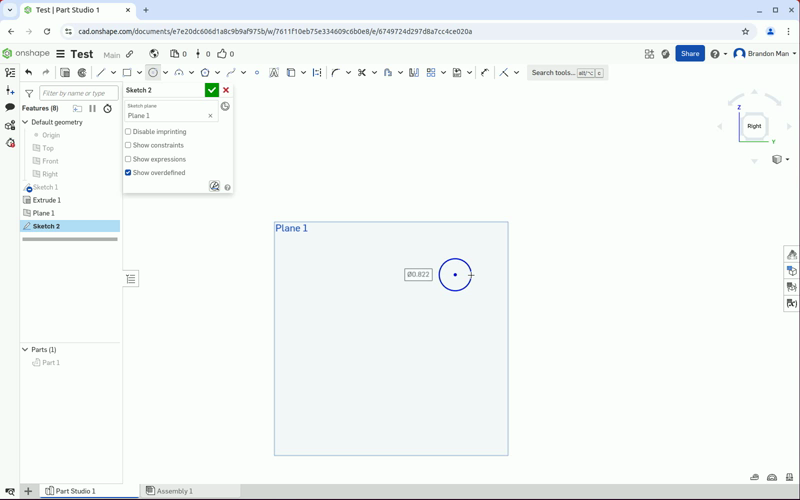
scroll(-6)
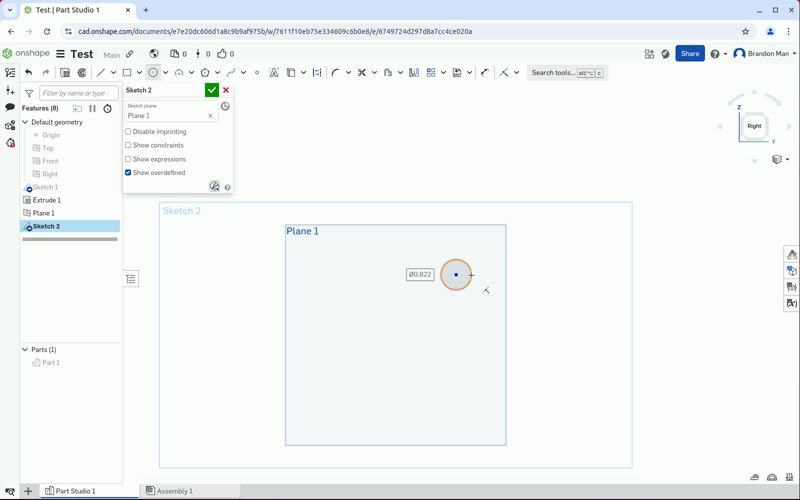
scroll(-6)
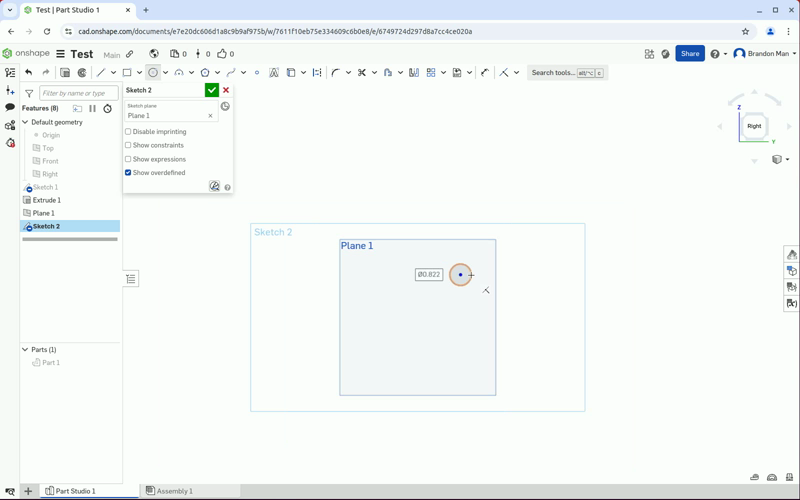
scroll(-6)
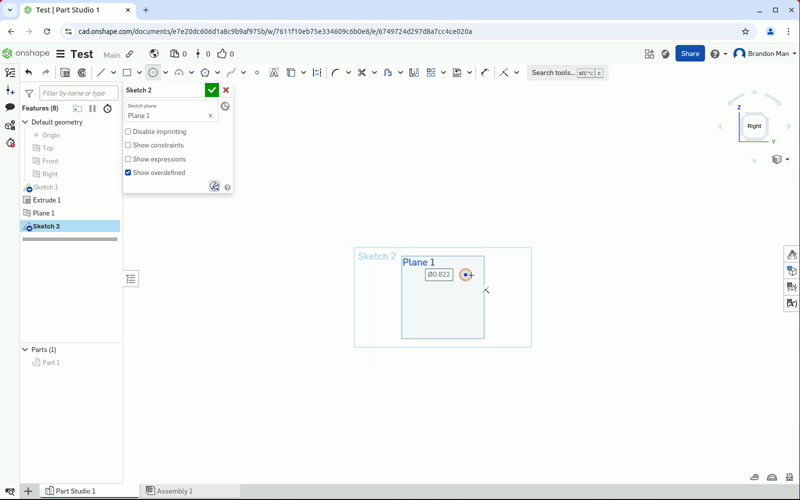
scroll(-6)
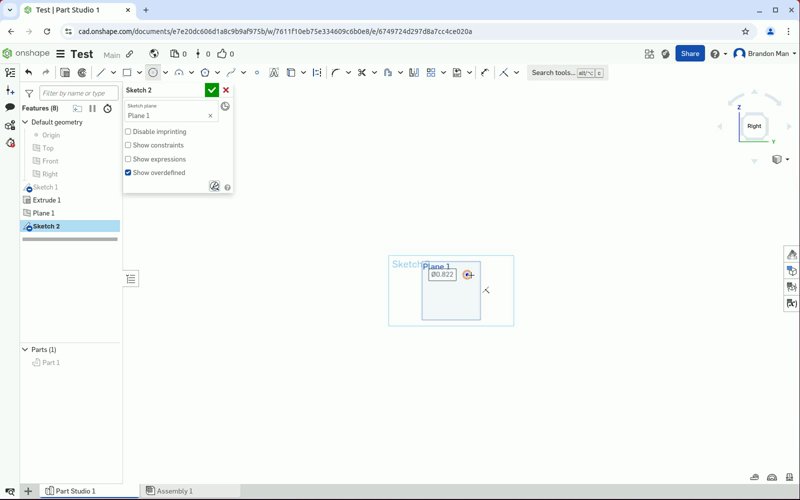
scroll(-6)
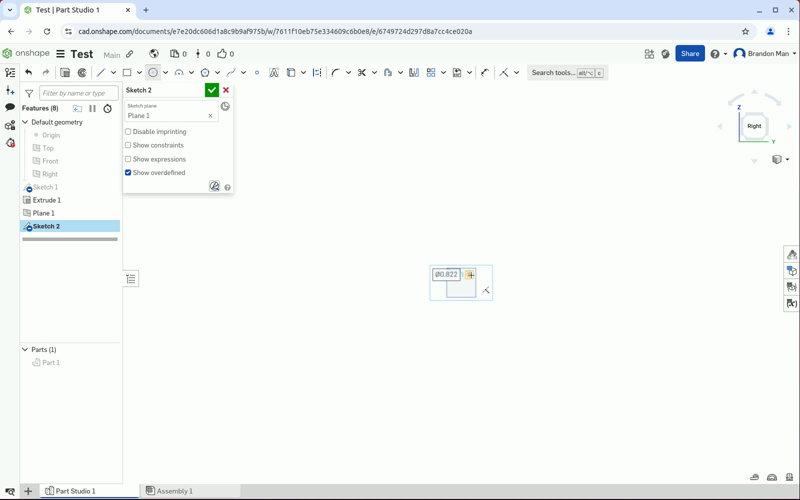
key(esc)
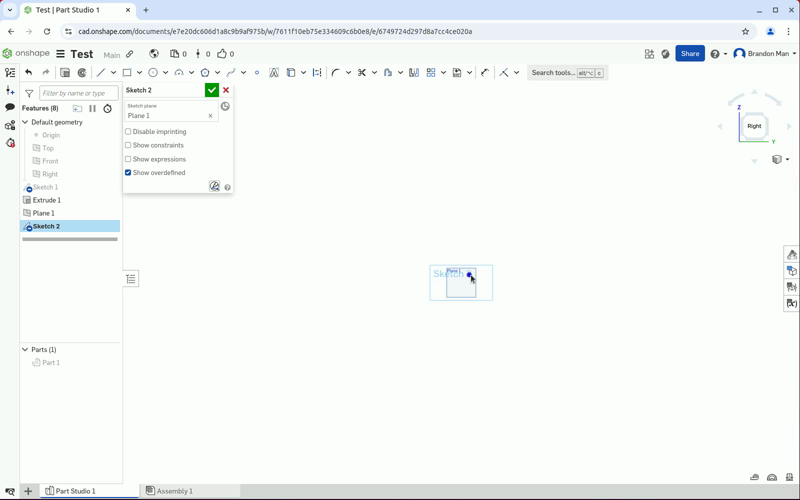
mouse_move(470, 272)
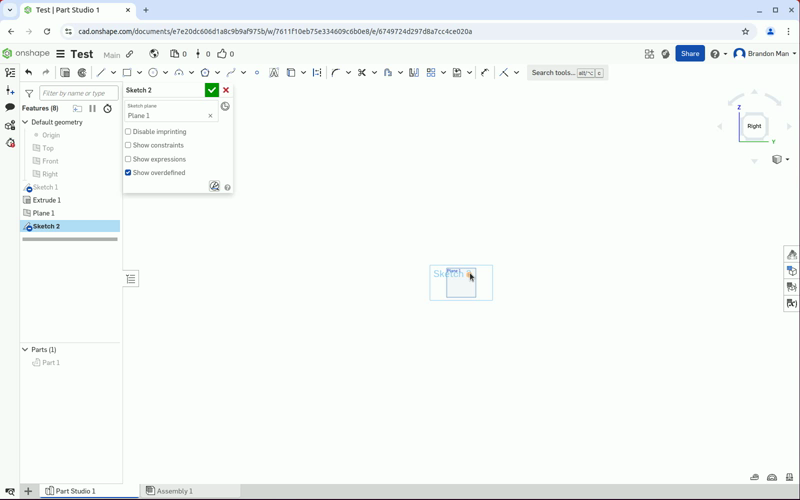
scroll(6)
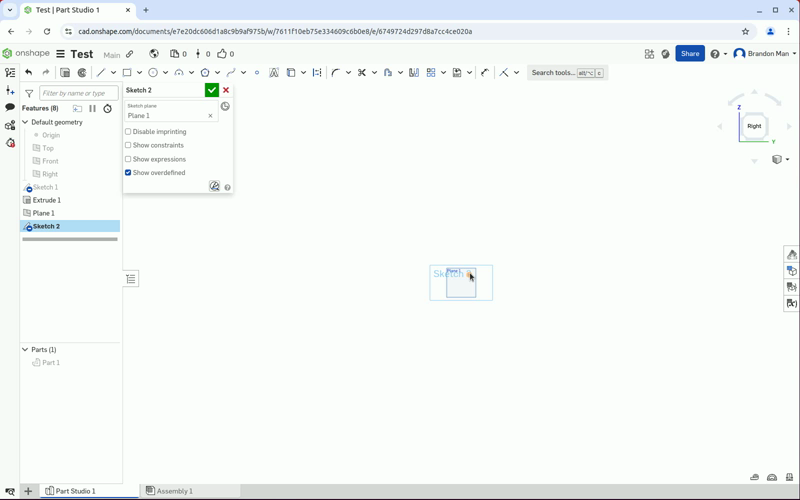
scroll(6)
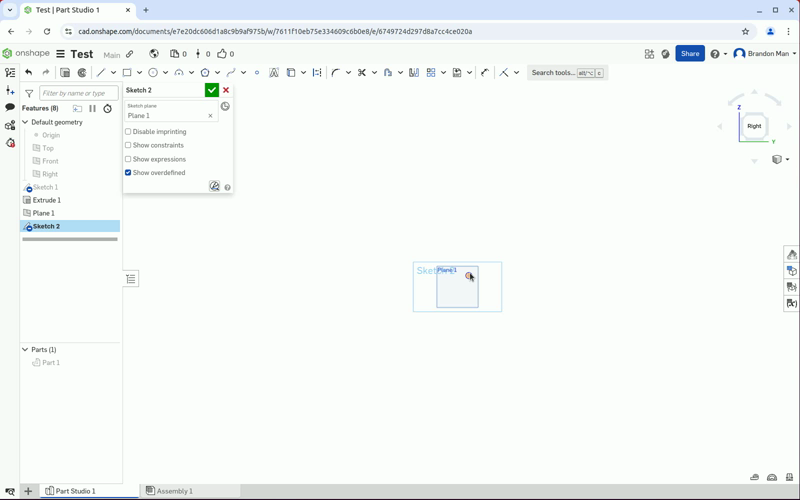
scroll(6)
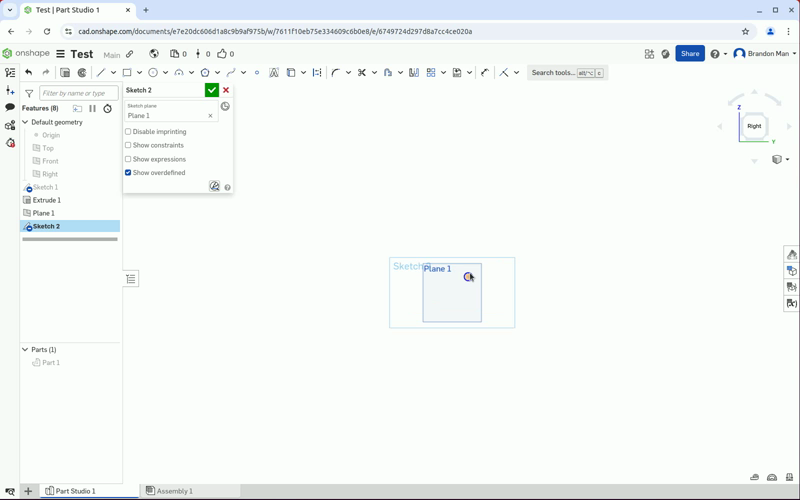
scroll(6)
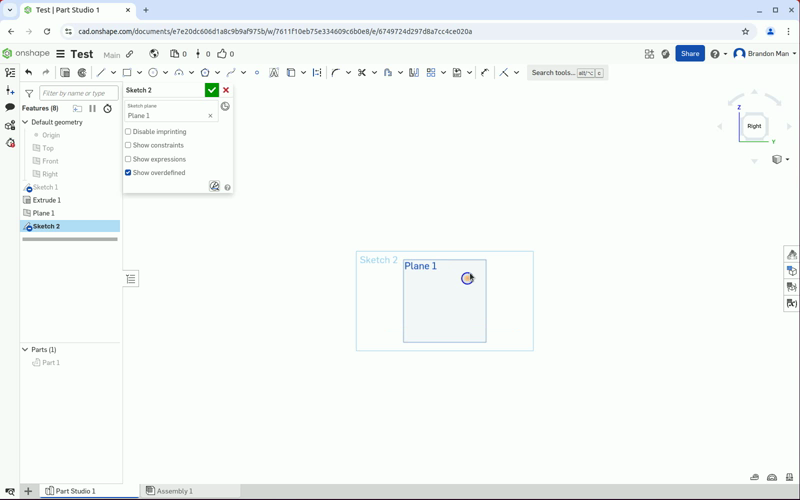
scroll(6)
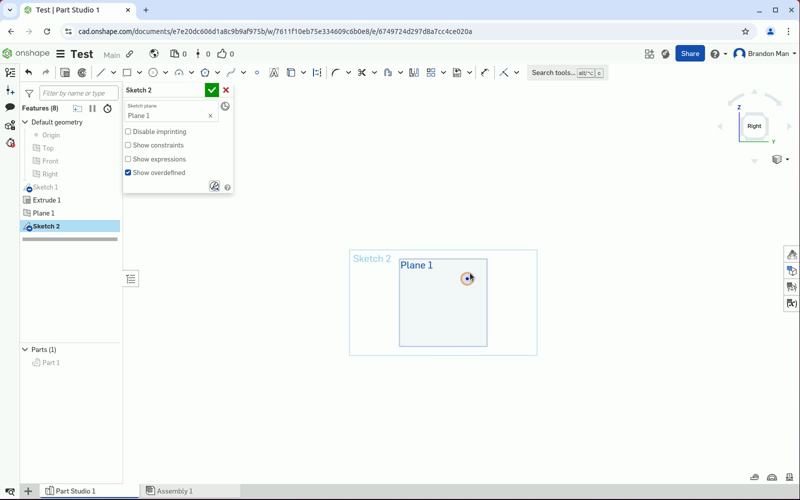
scroll(6)
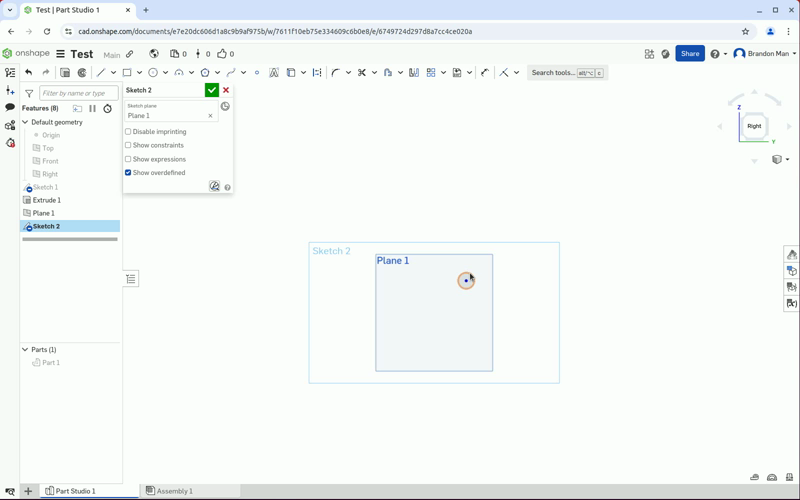
scroll(6)
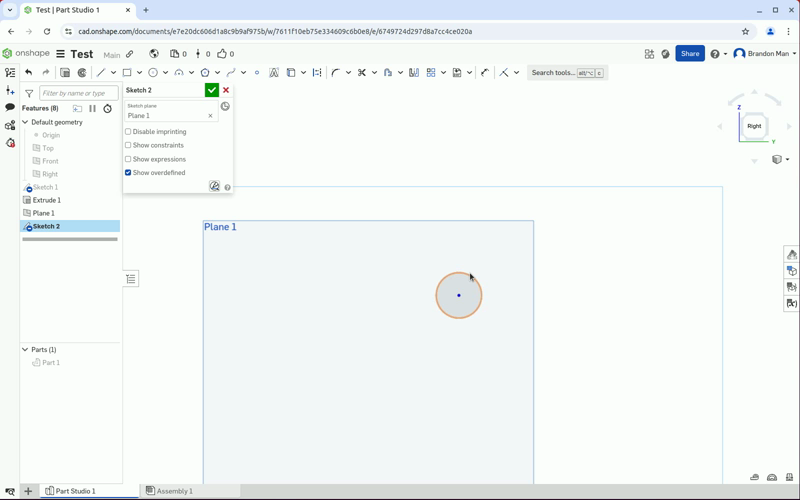
click(470, 272)
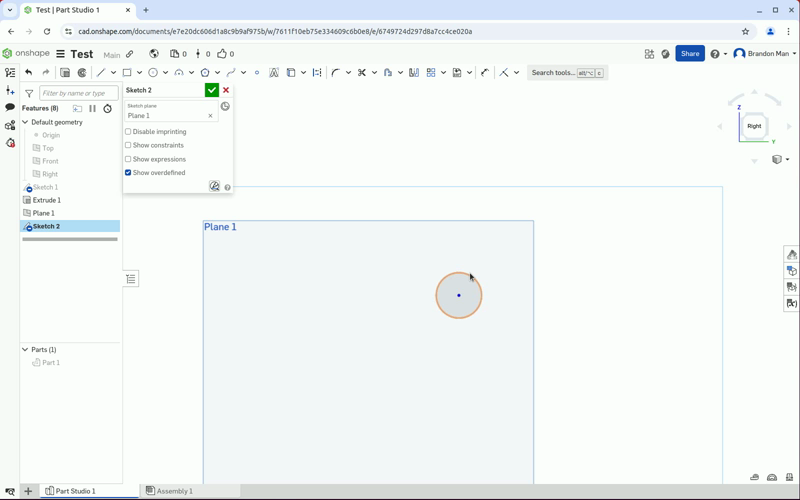
scroll(-6)
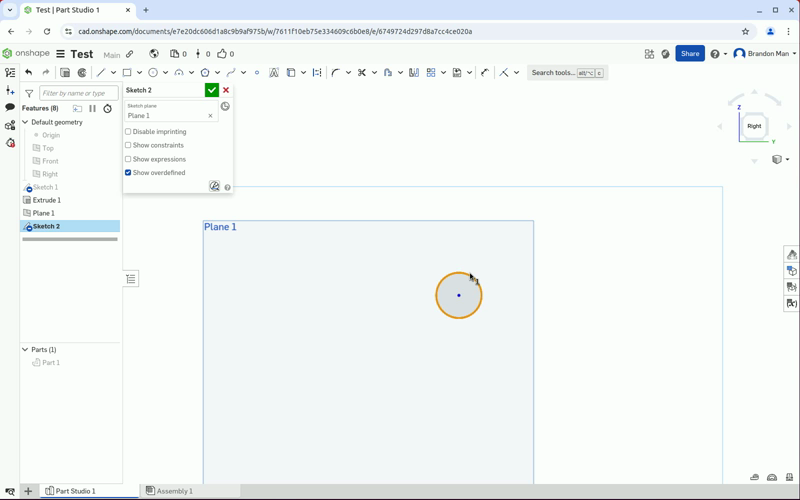
scroll(-6)
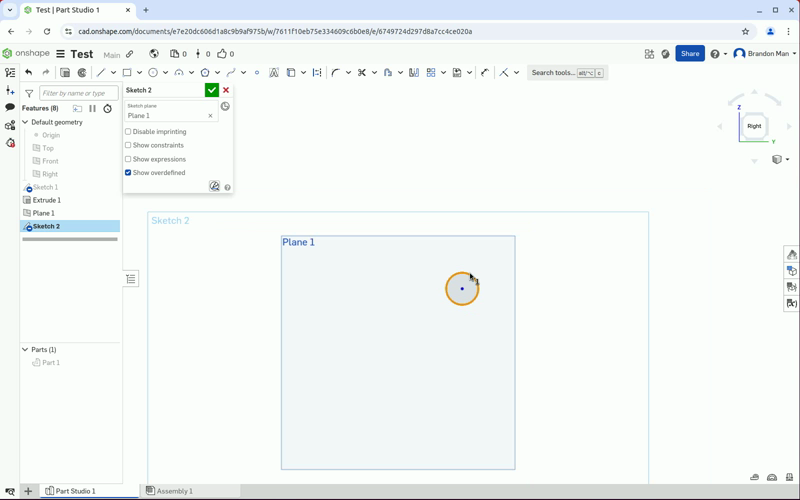
scroll(-6)
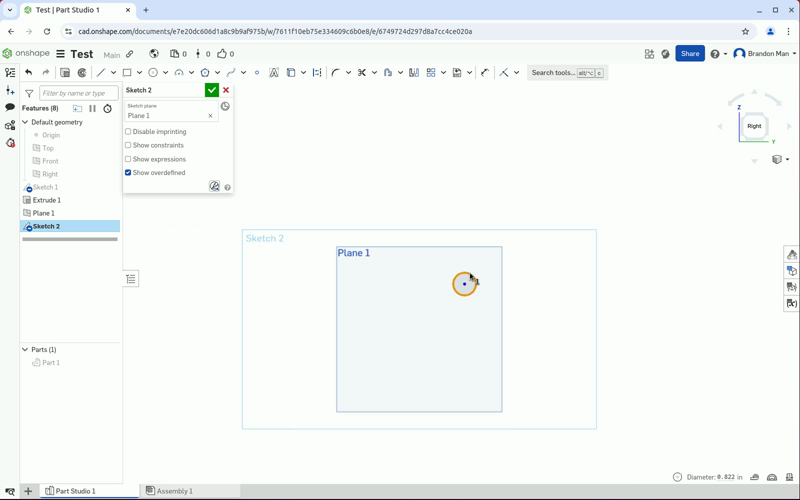
scroll(-6)
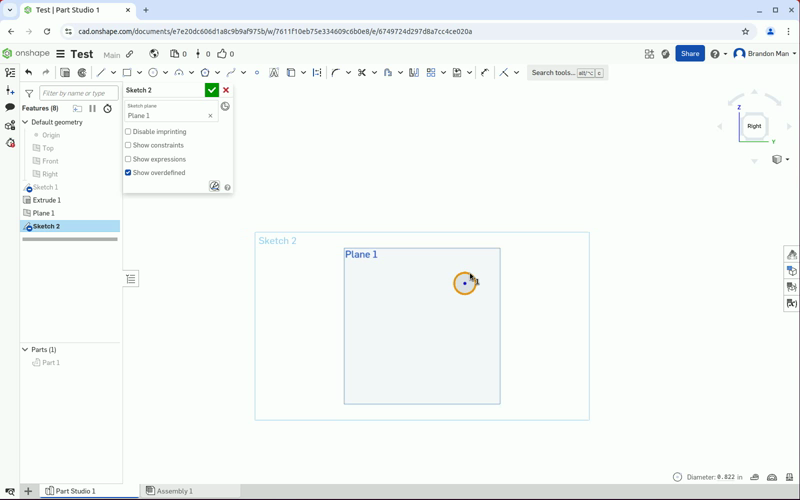
scroll(-6)
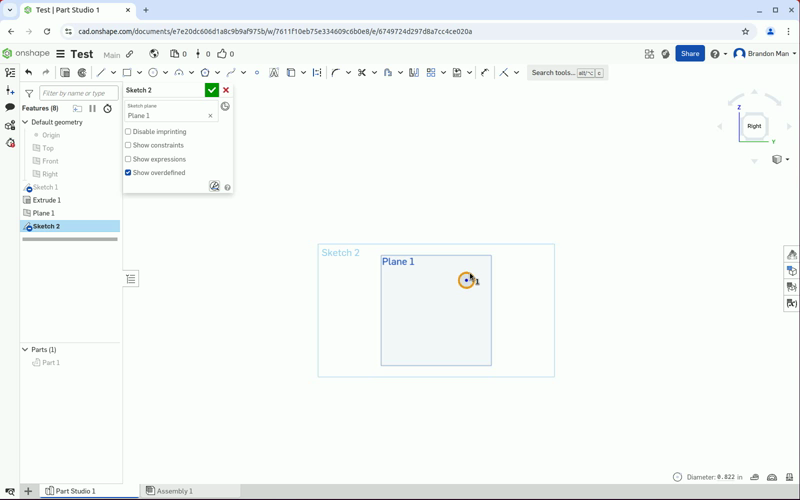
scroll(-6)
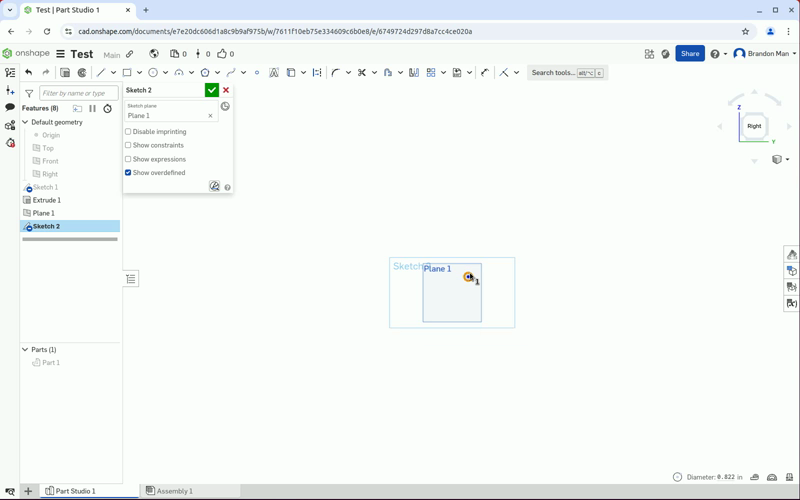
scroll(-6)
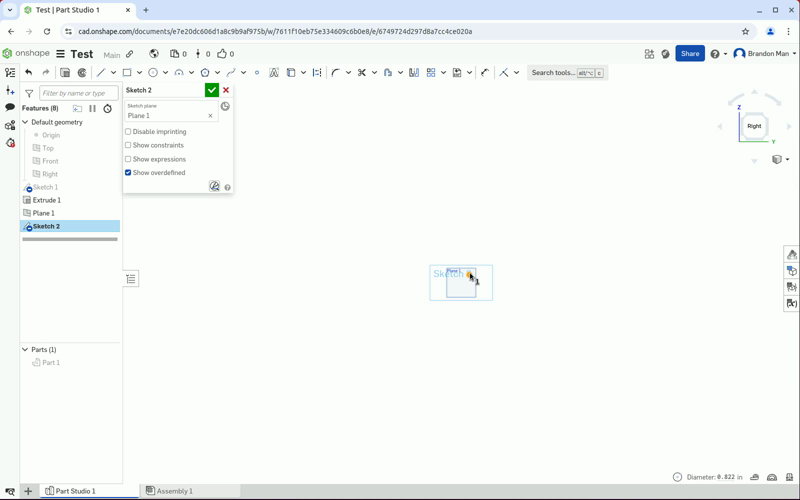
mouse_move(73, 352)
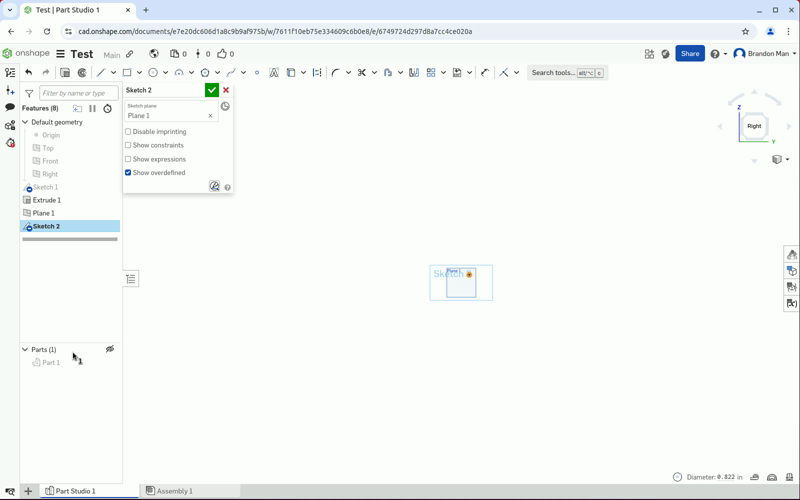
key(shift+y)
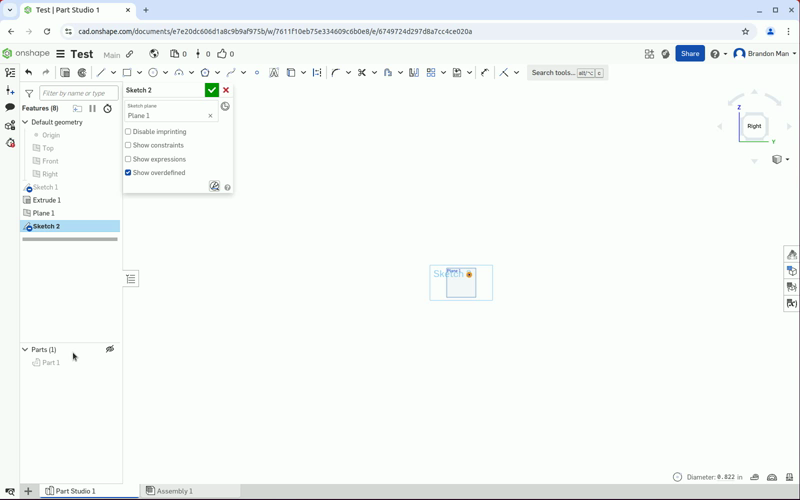
key(shift+e)
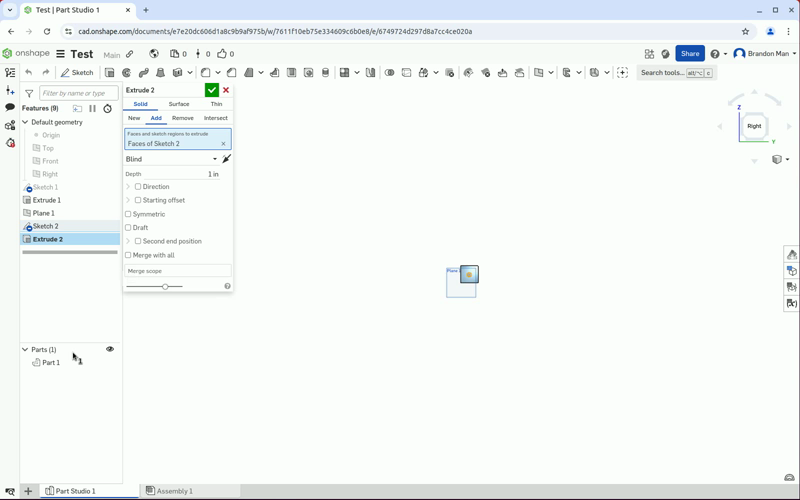
mouse_move(143, 106)
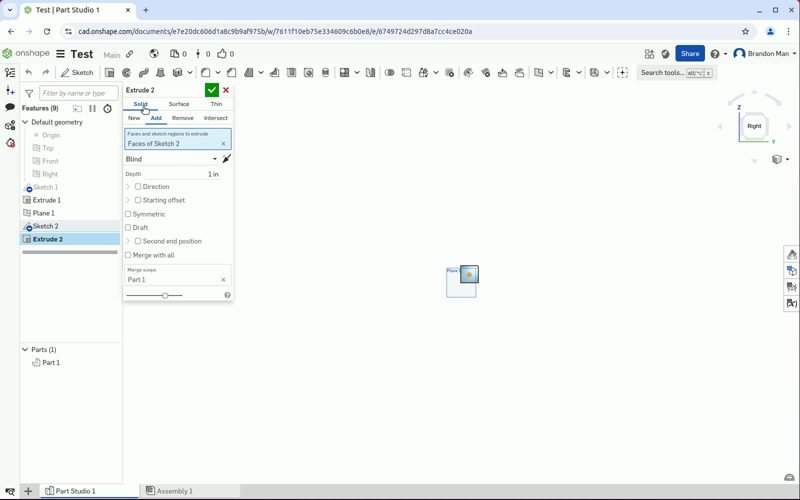
click(143, 106)
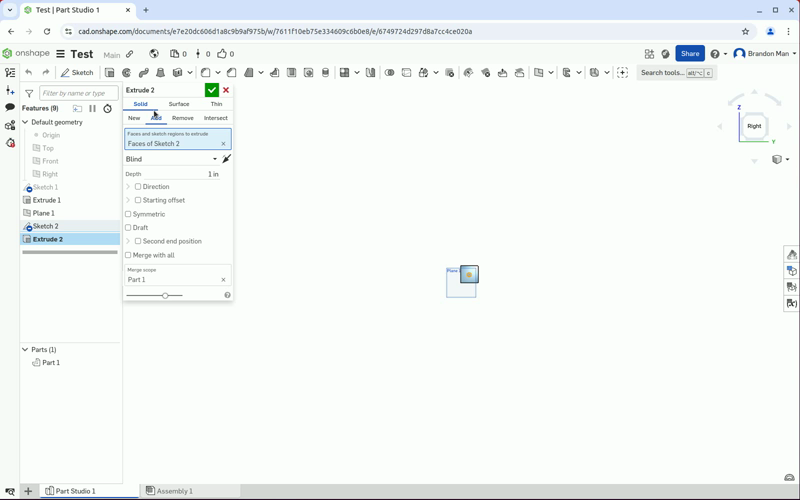
mouse_move(186, 120)
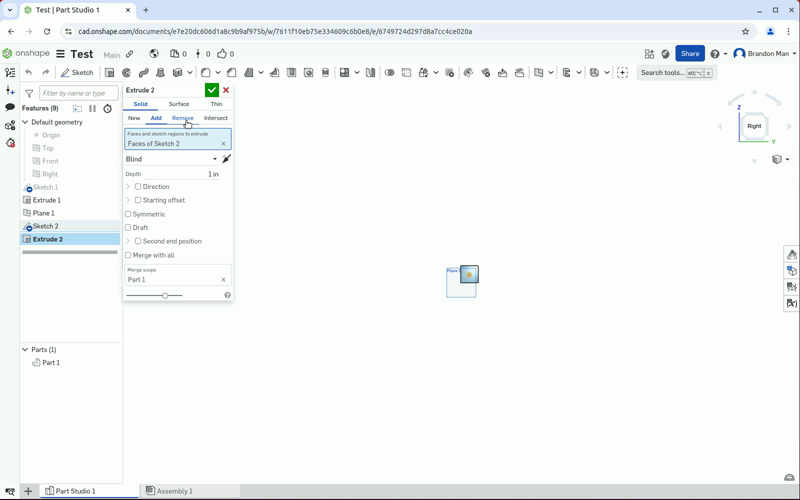
click(186, 120)
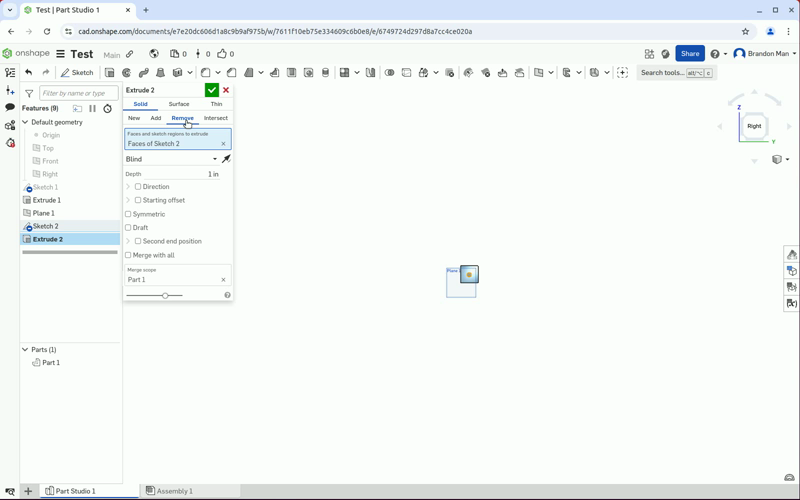
key(tab, 4)
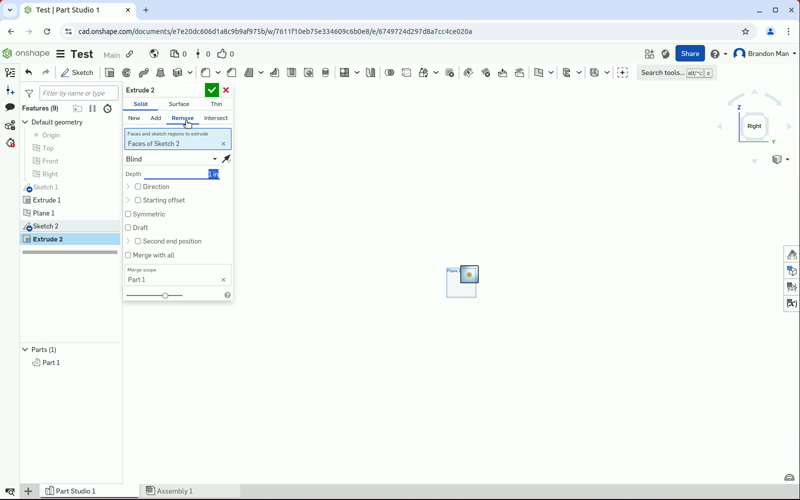
text(0.963)
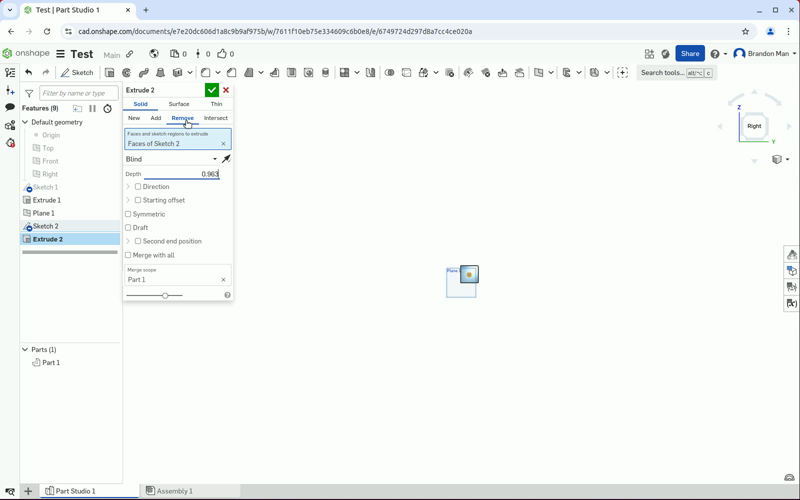
key(tab, 6)
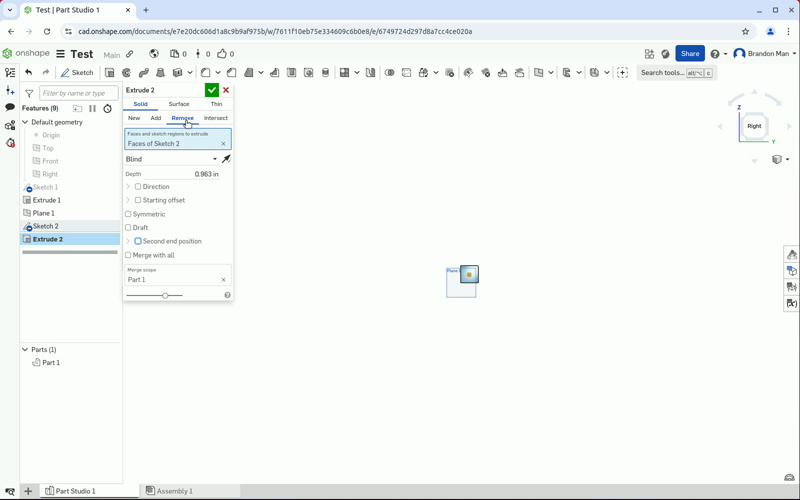
key(space)
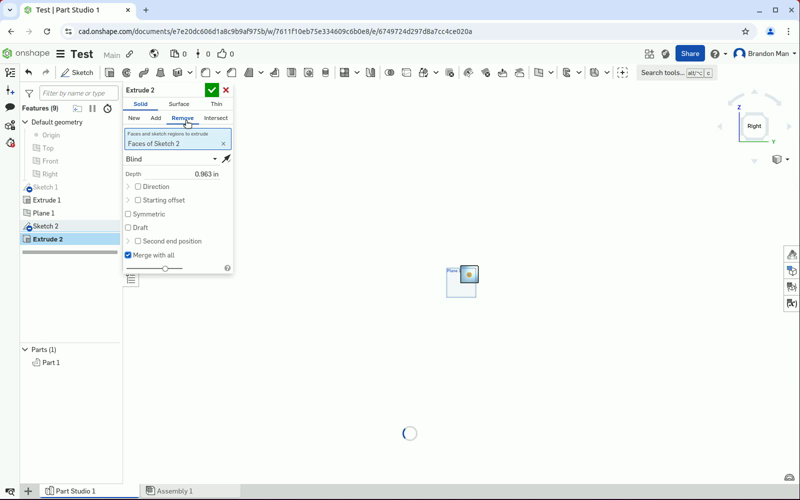
key(enter)
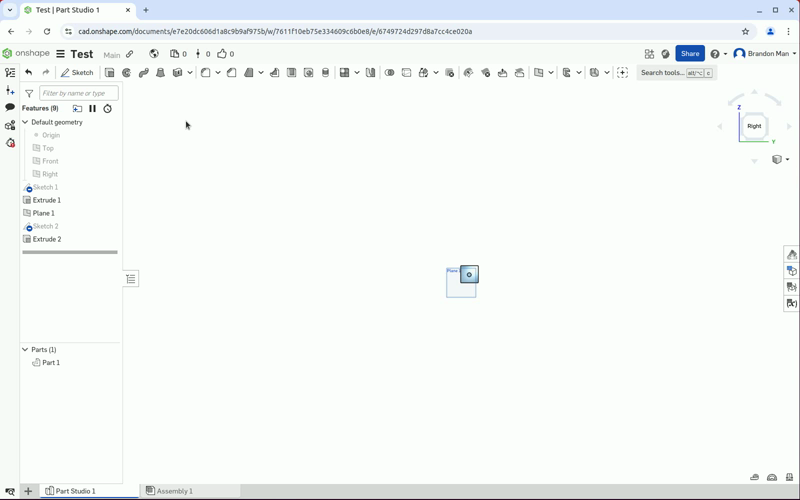
key(shift+h)
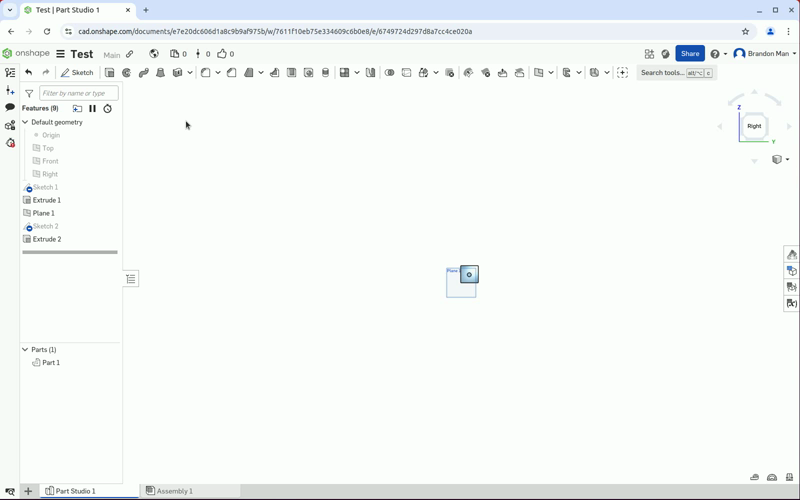
key(shift+h)
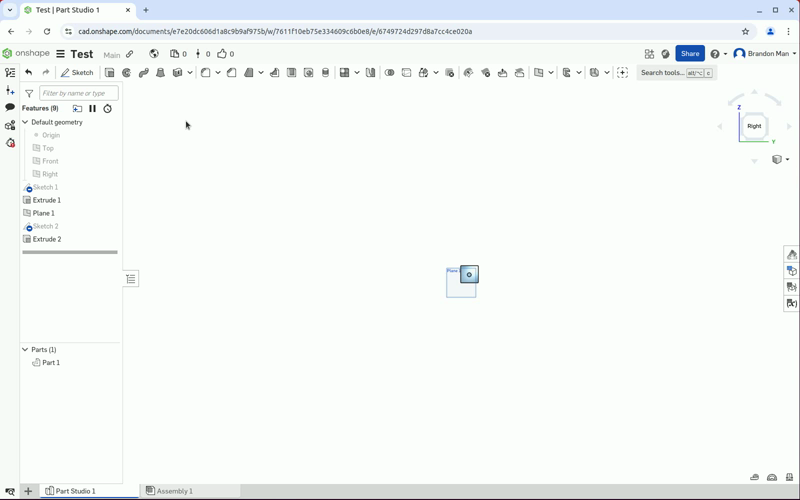
mouse_move(73, 189)
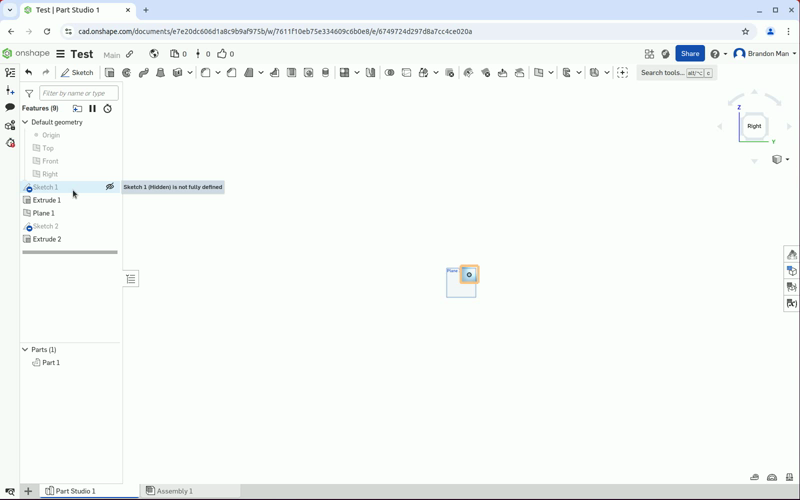
click(73, 189)
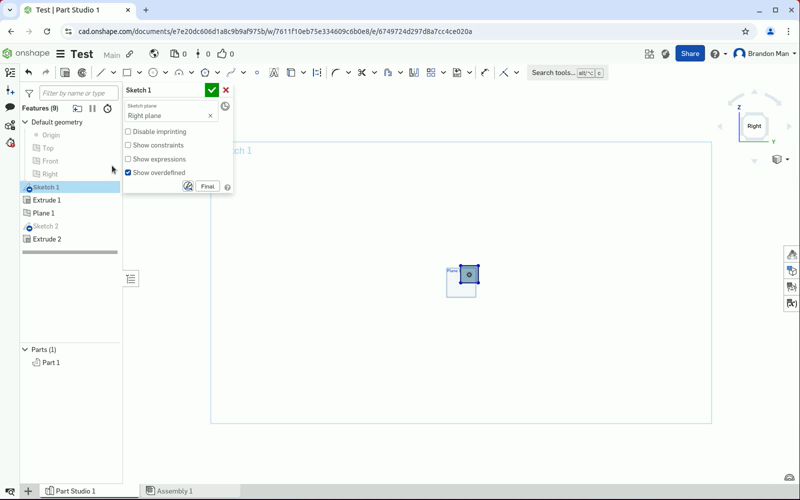
mouse_move(229, 92)
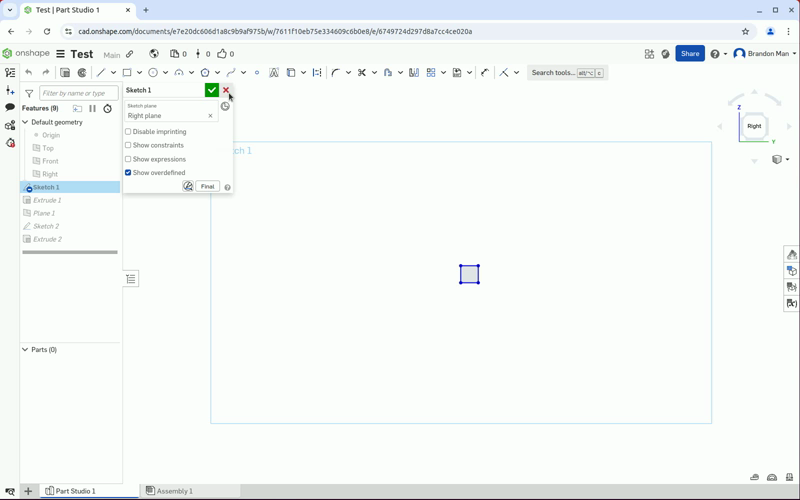
click(229, 92)
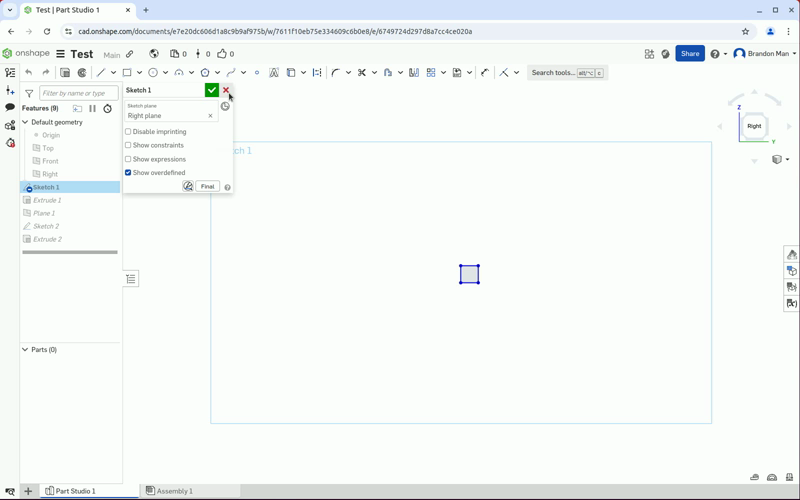
key(shift+s)
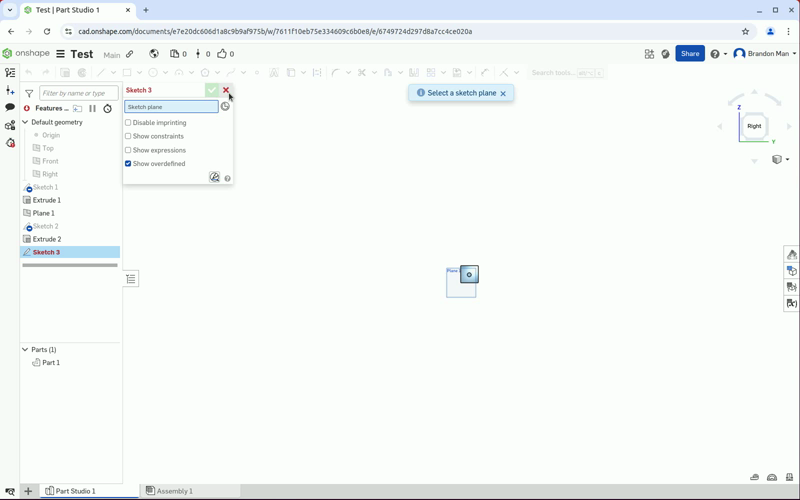
mouse_move(73, 176)
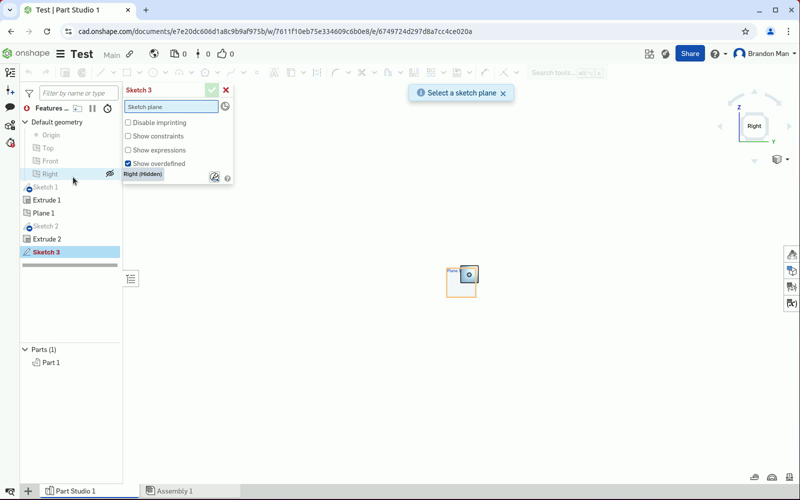
click(73, 176)
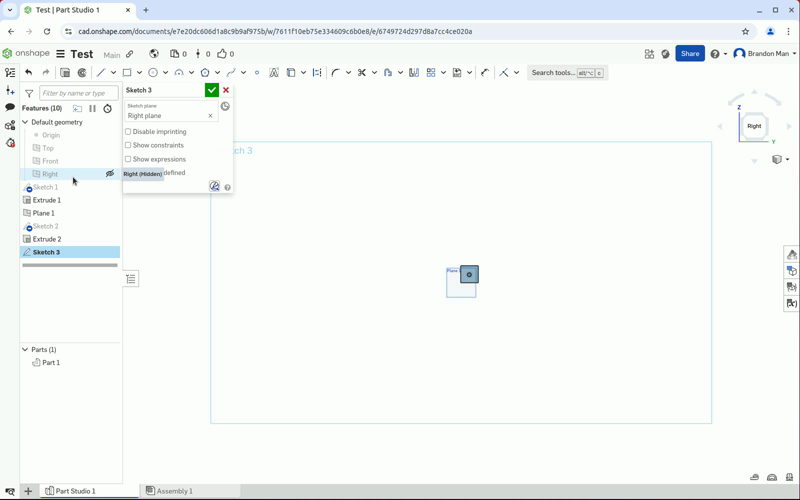
mouse_move(73, 352)
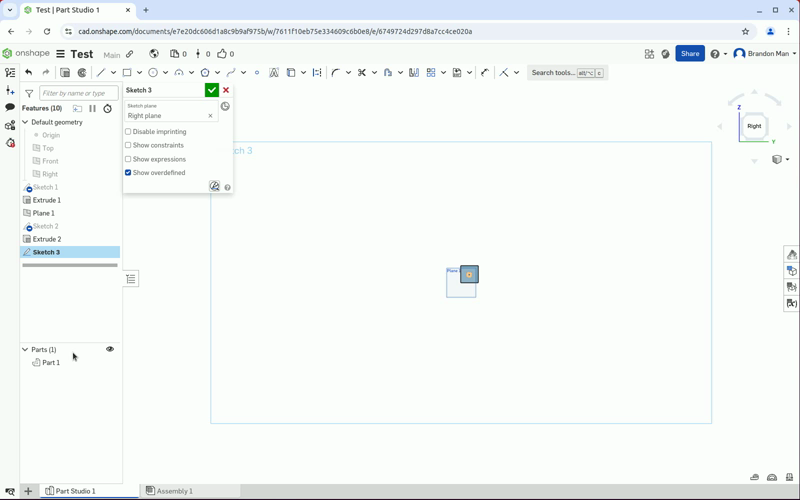
key(y)
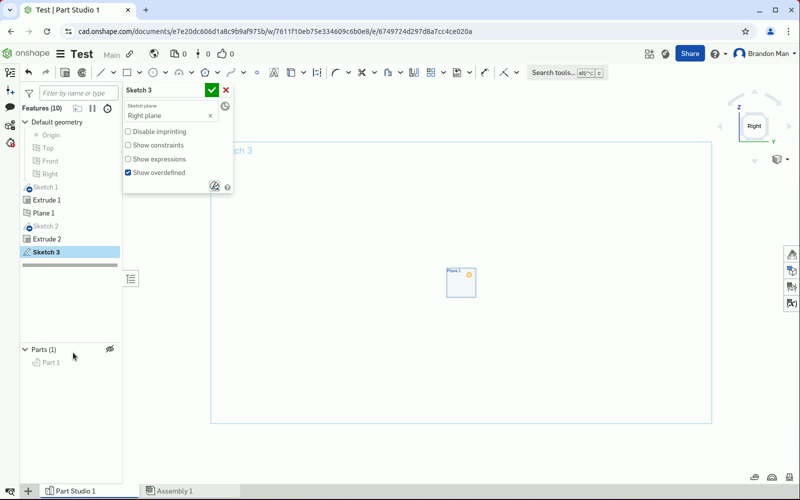
key(c)
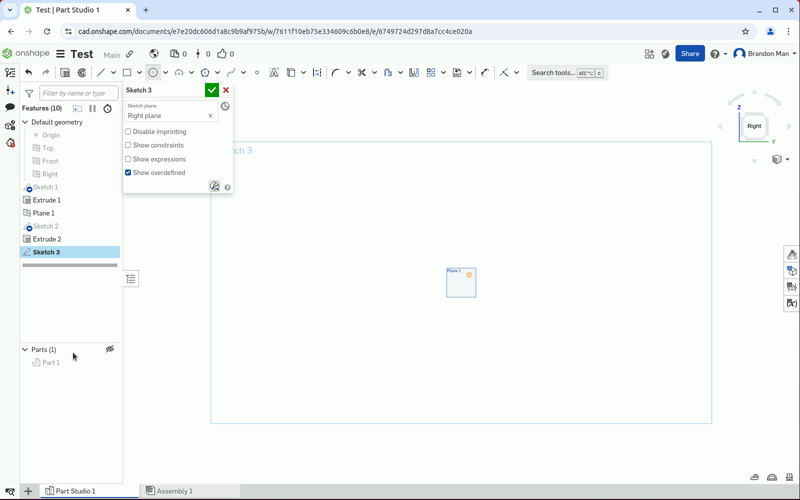
key_down(shift)
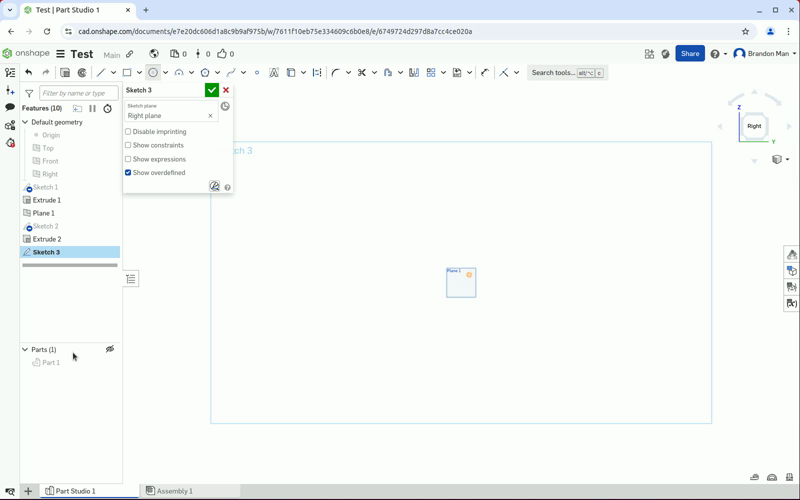
mouse_move(469, 274)
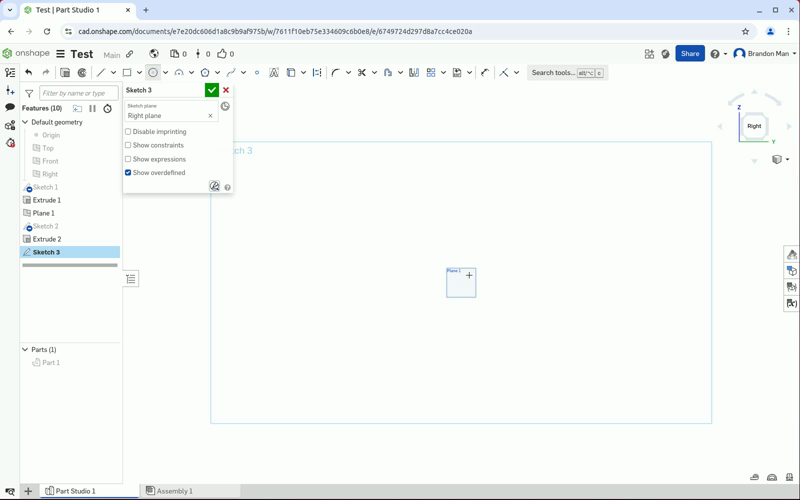
click(469, 274)
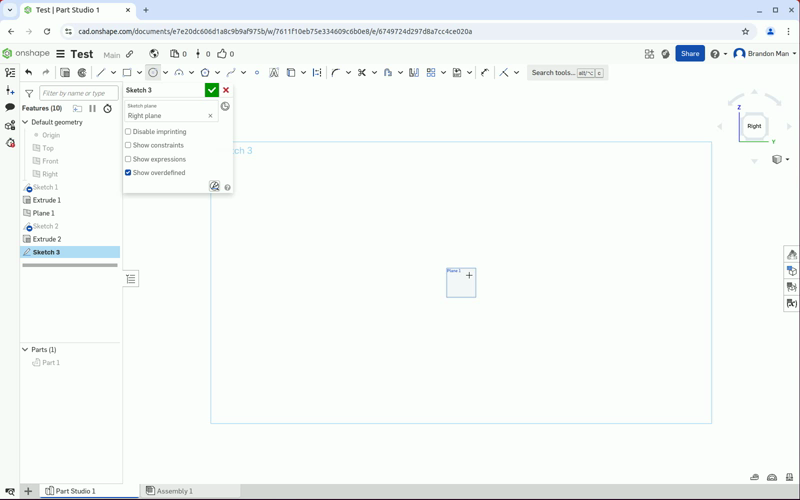
key_up(shift)
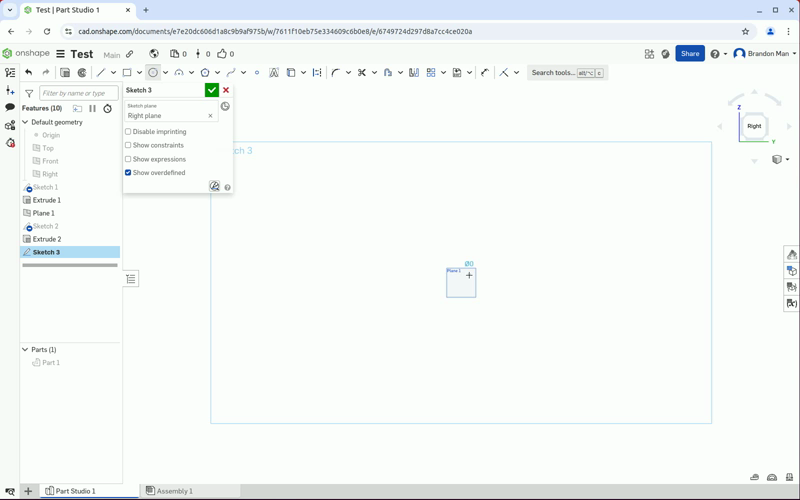
mouse_move(471, 274)
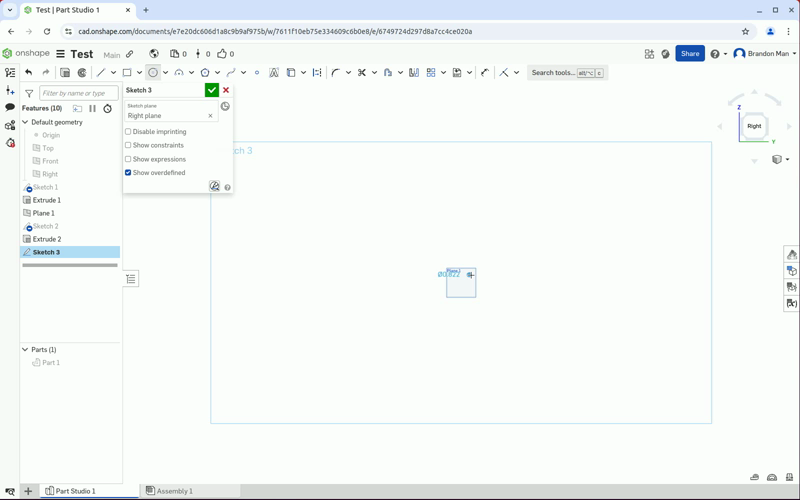
scroll(6)
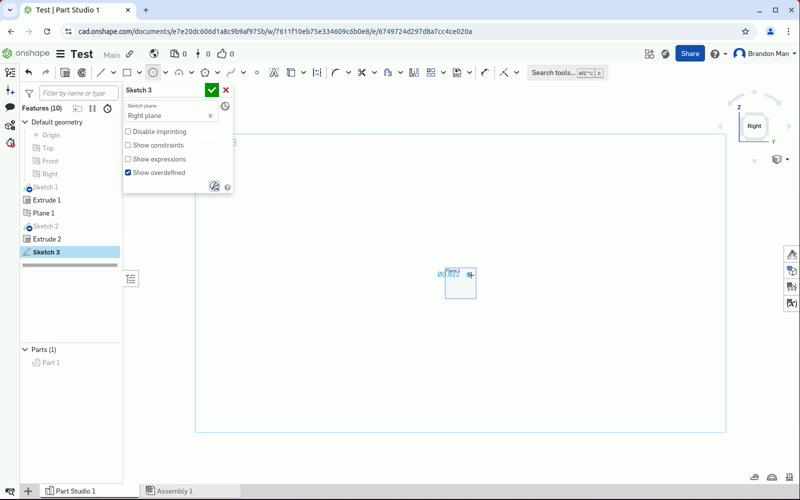
scroll(6)
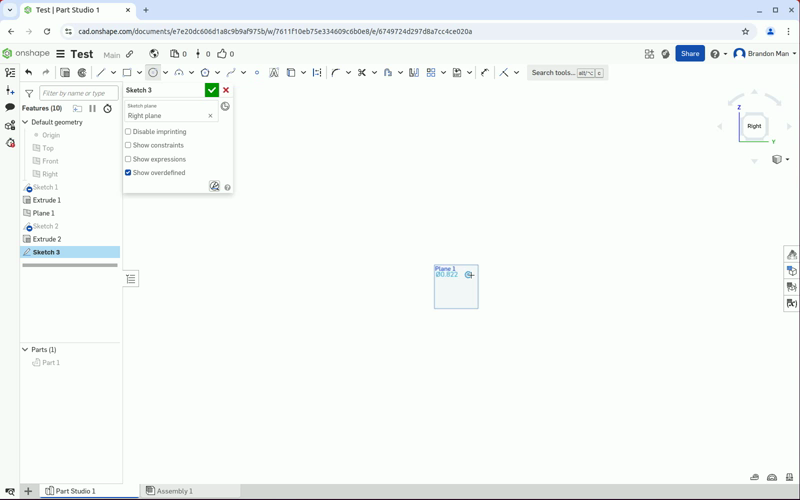
scroll(6)
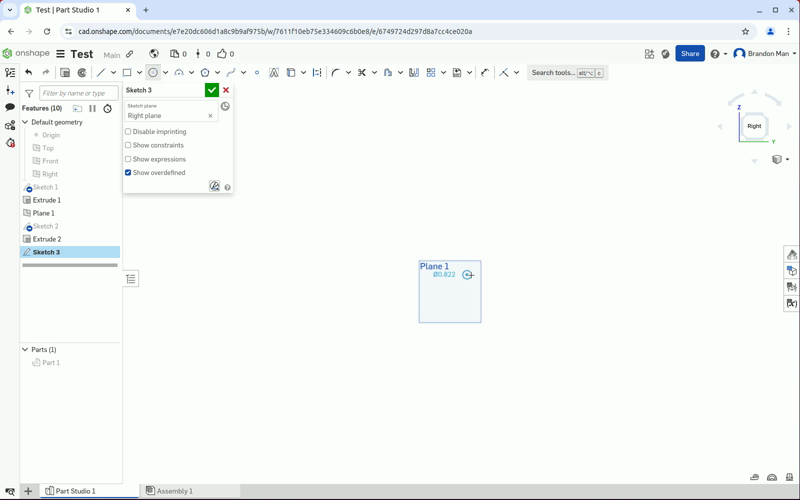
scroll(6)
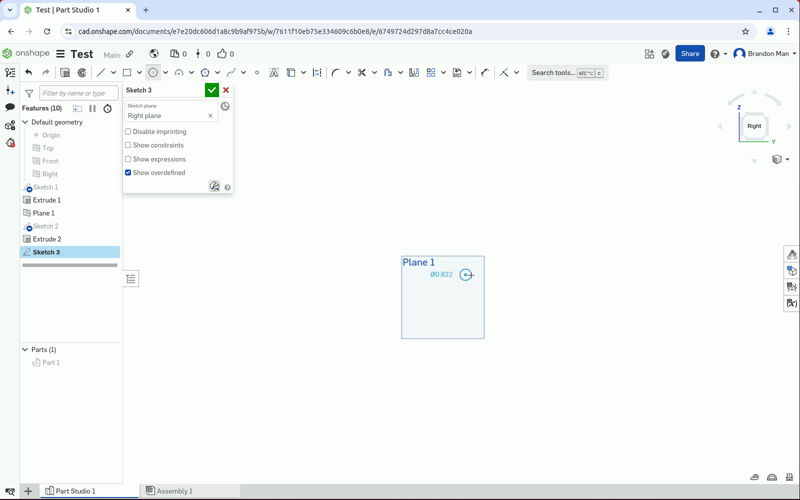
scroll(6)
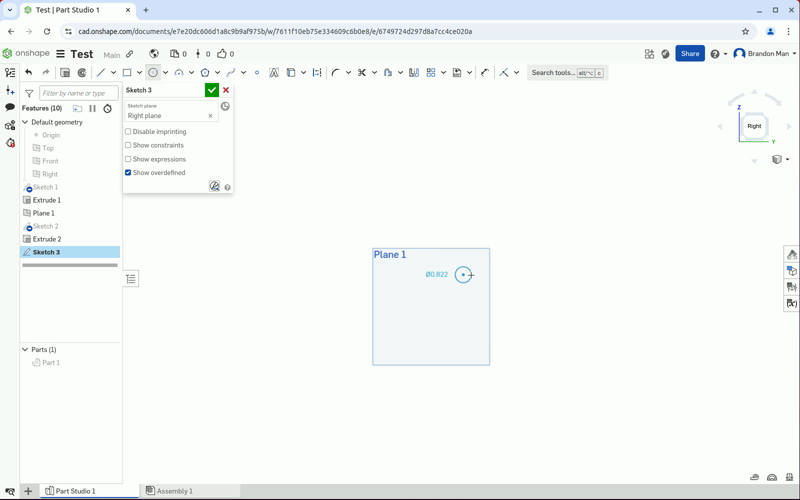
scroll(6)
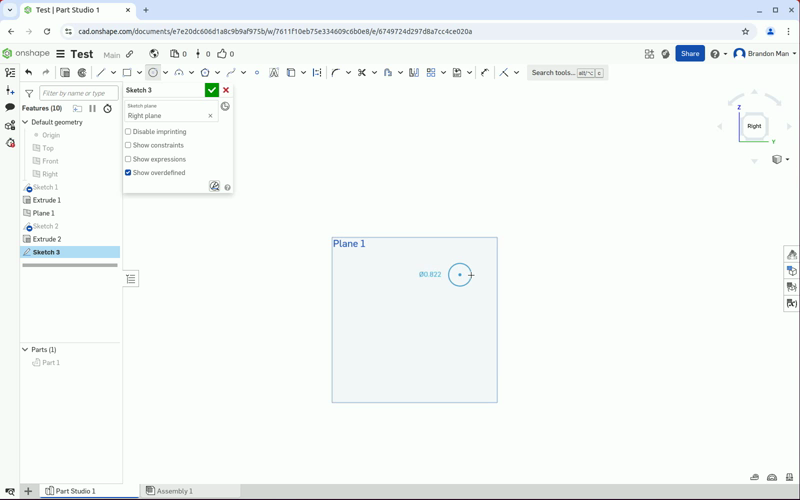
scroll(6)
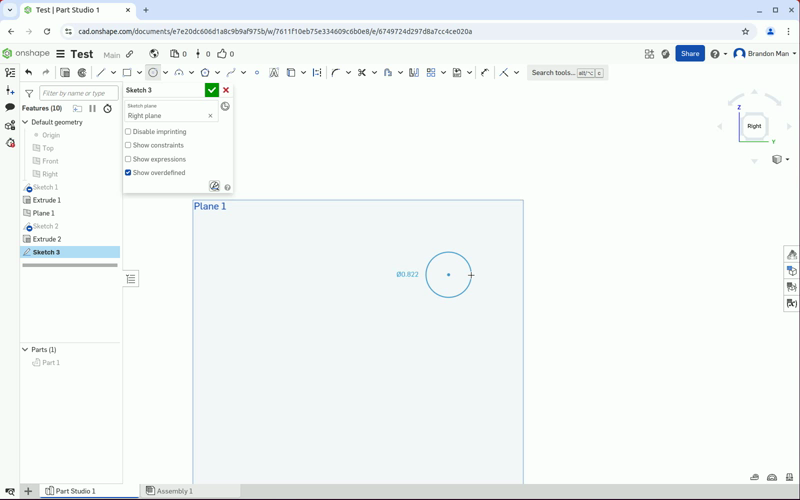
click(471, 274)
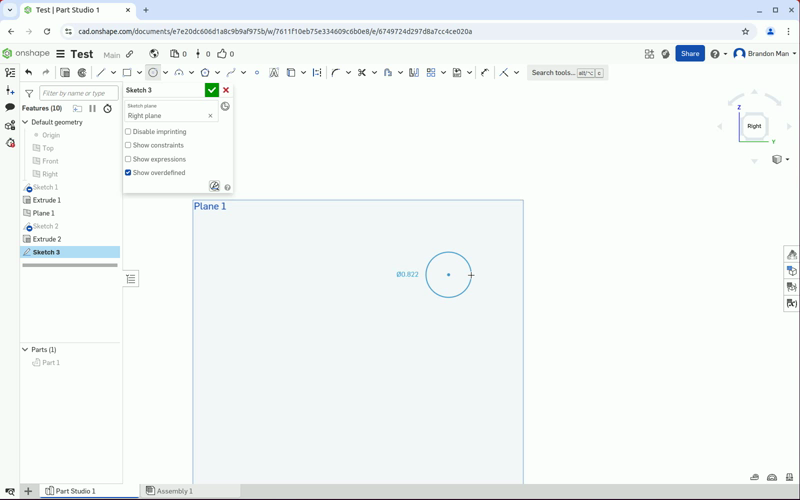
scroll(-6)
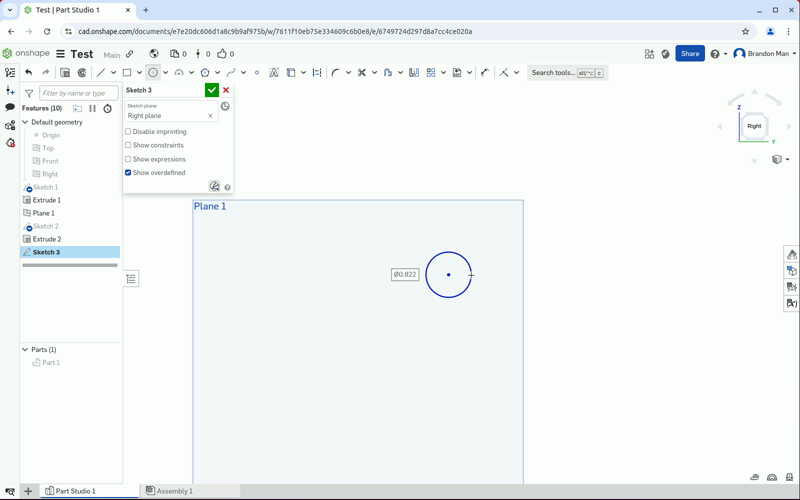
scroll(-6)
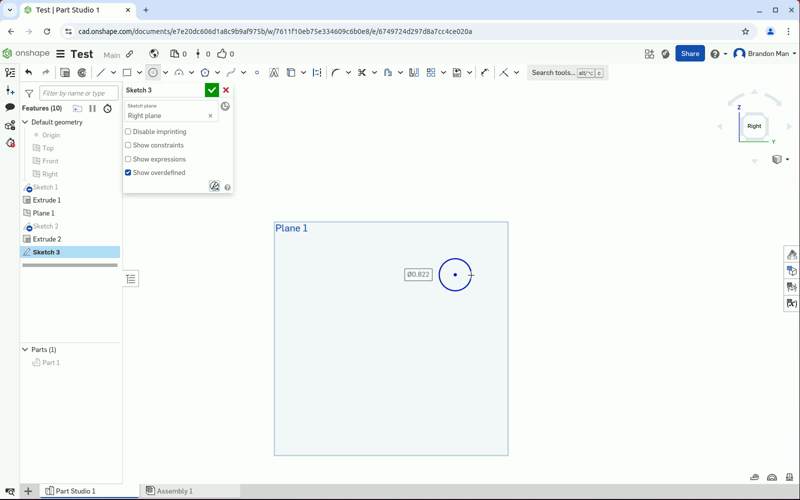
scroll(-6)
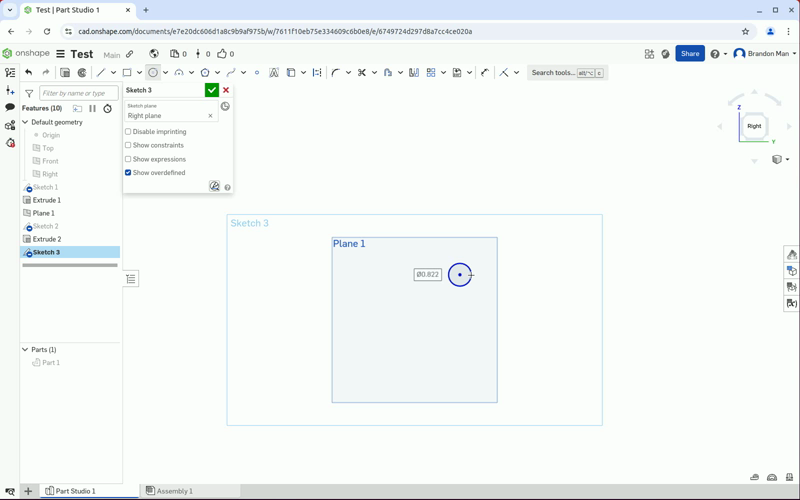
scroll(-6)
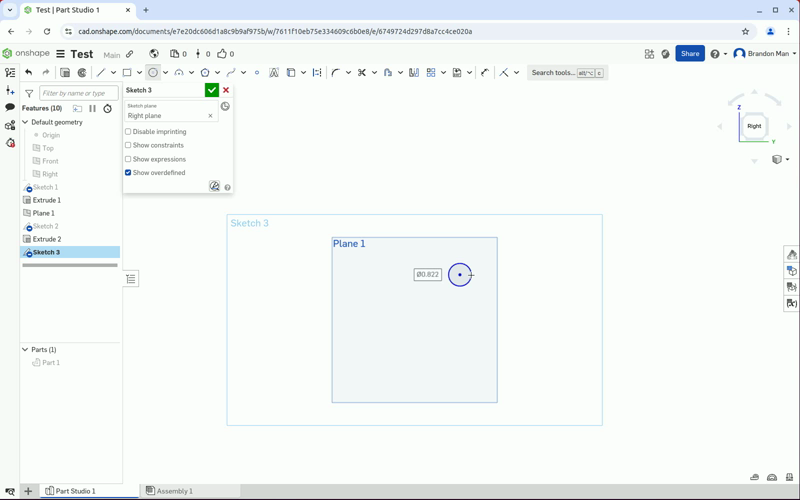
scroll(-6)
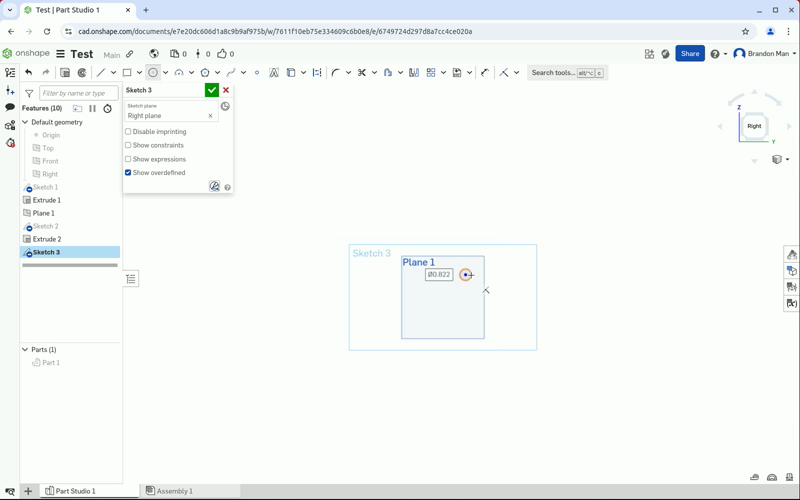
scroll(-6)
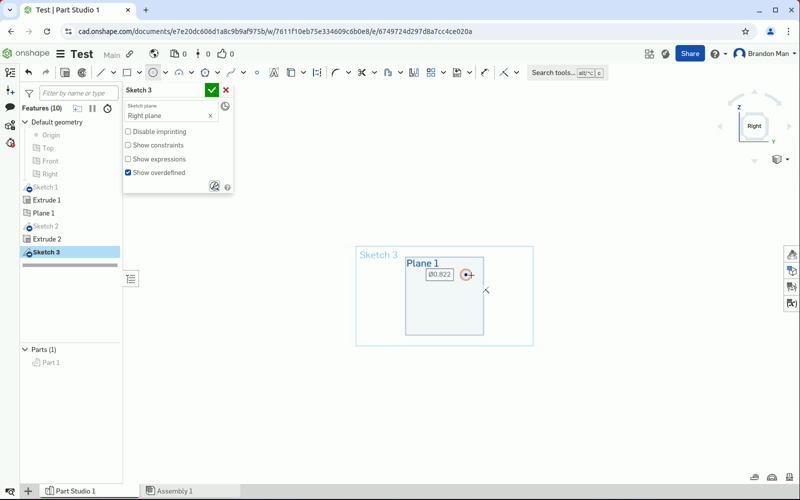
scroll(-6)
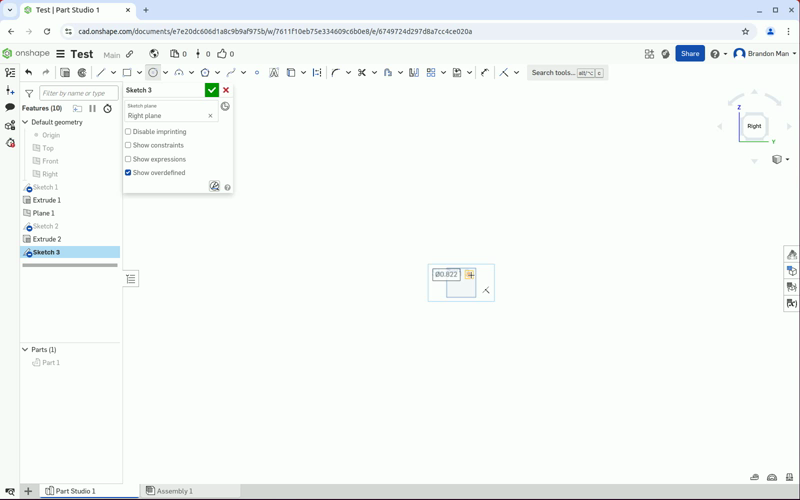
key(esc)
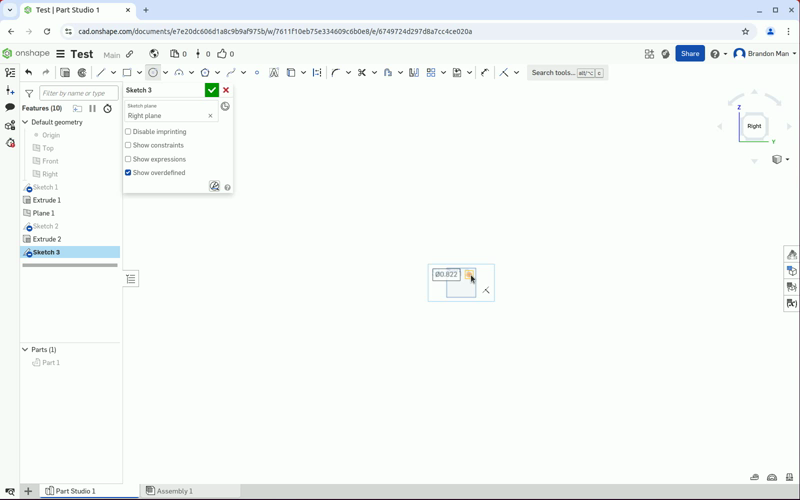
mouse_move(469, 275)
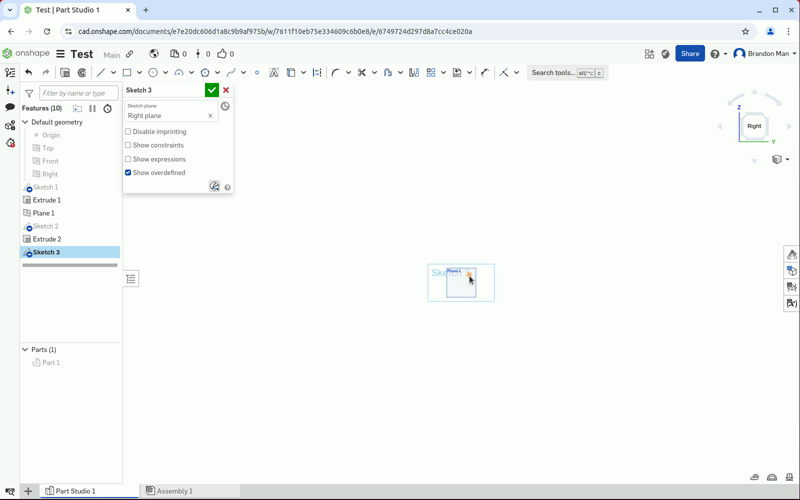
scroll(6)
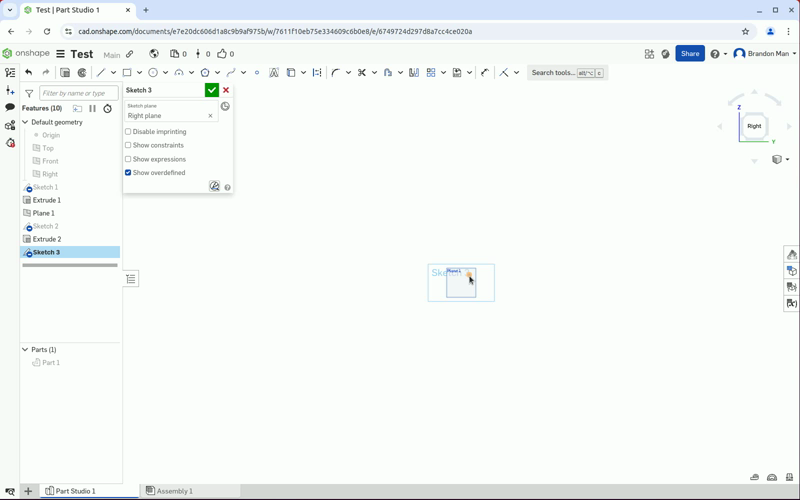
scroll(6)
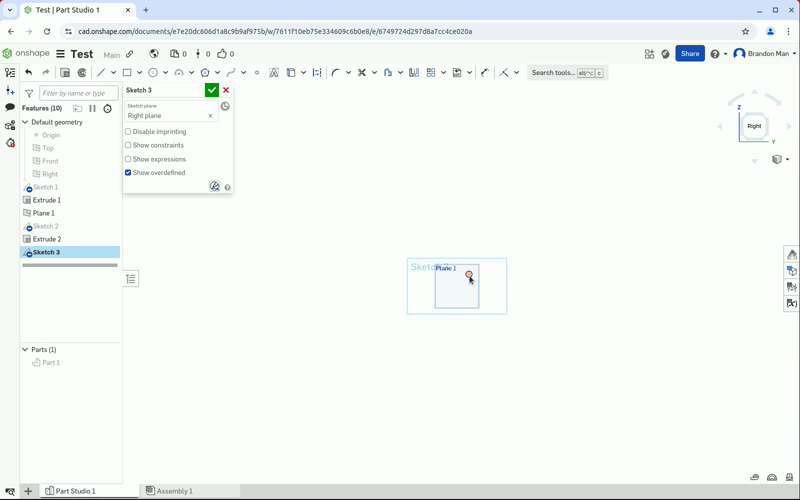
scroll(6)
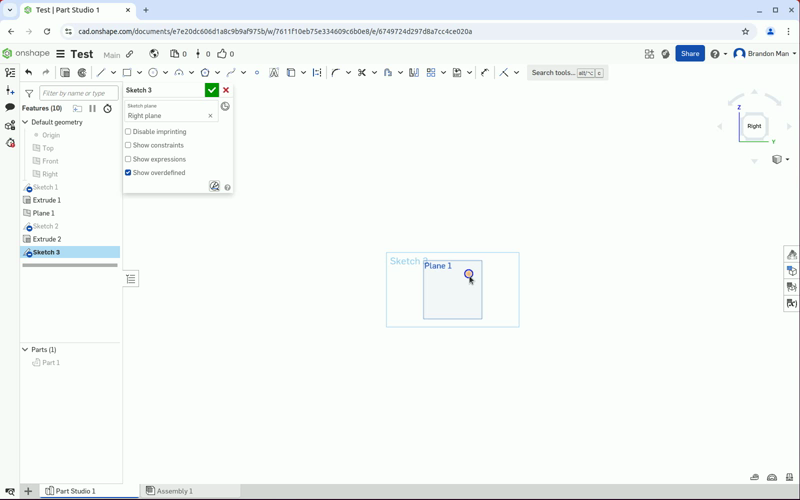
scroll(6)
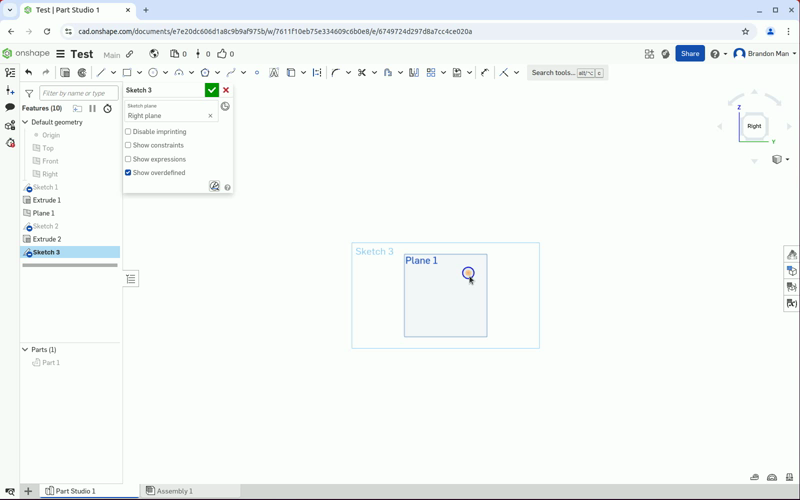
scroll(6)
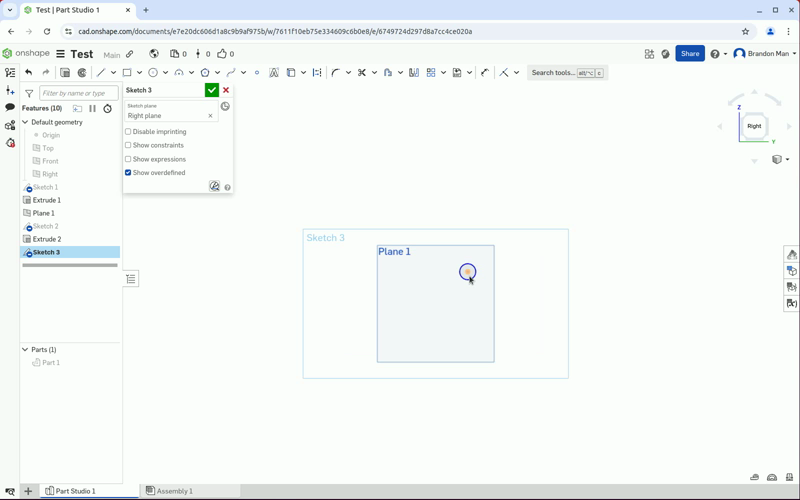
scroll(6)
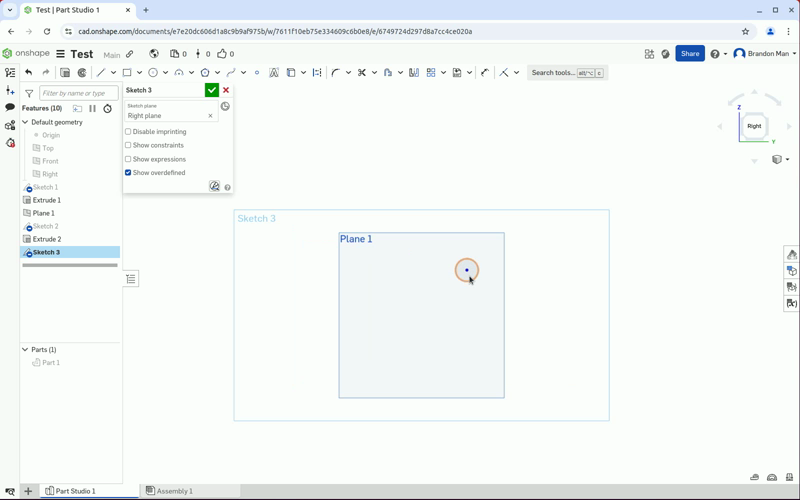
scroll(6)
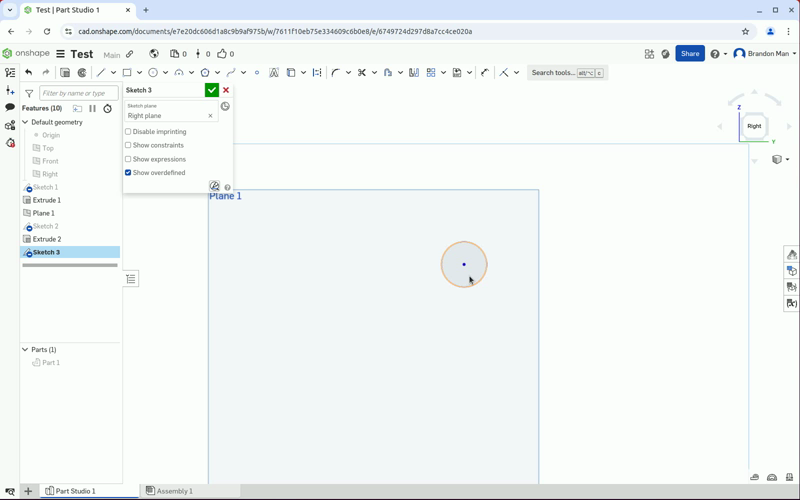
click(469, 275)
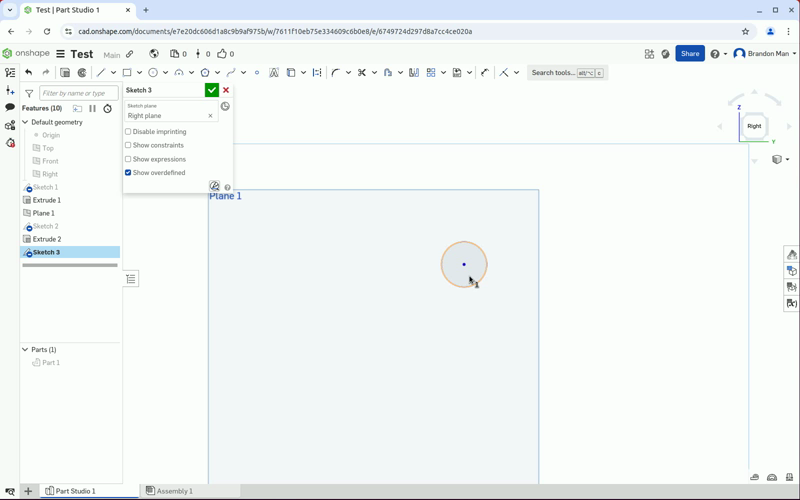
scroll(-6)
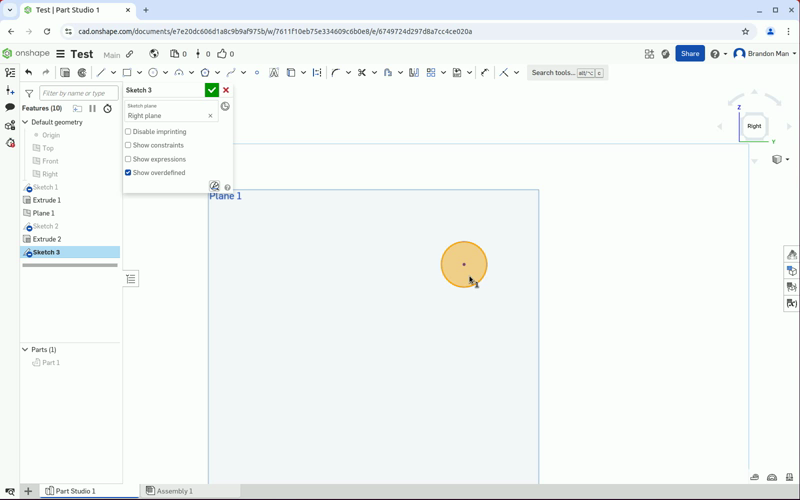
scroll(-6)
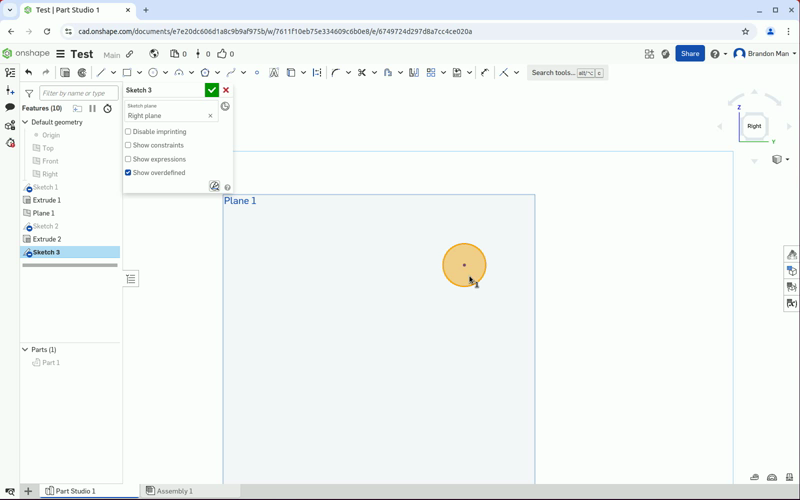
scroll(-6)
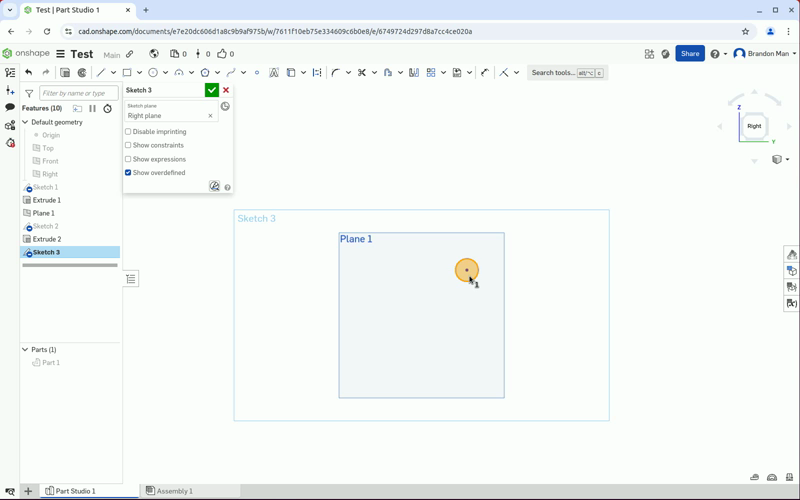
scroll(-6)
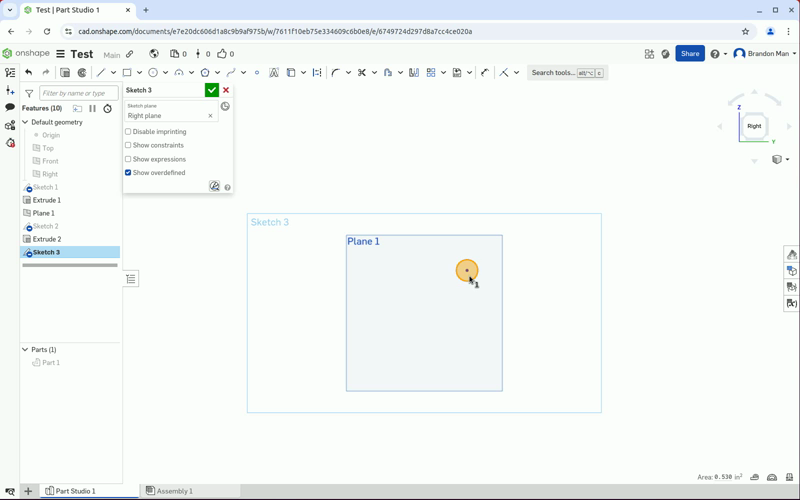
scroll(-6)
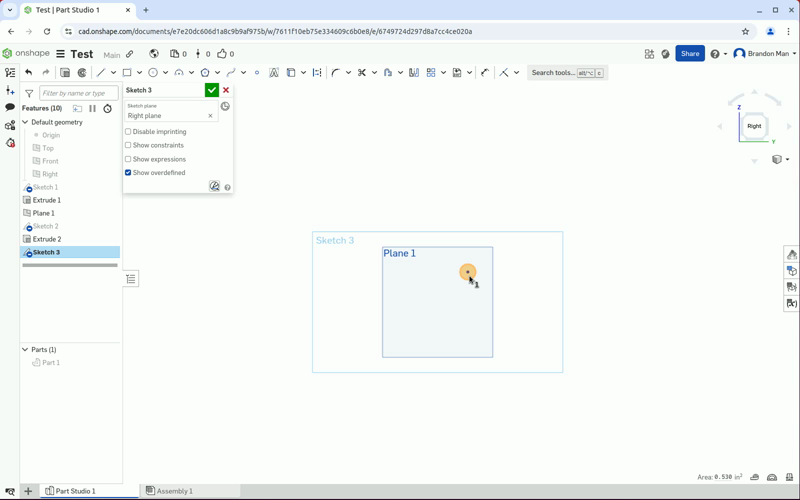
scroll(-6)
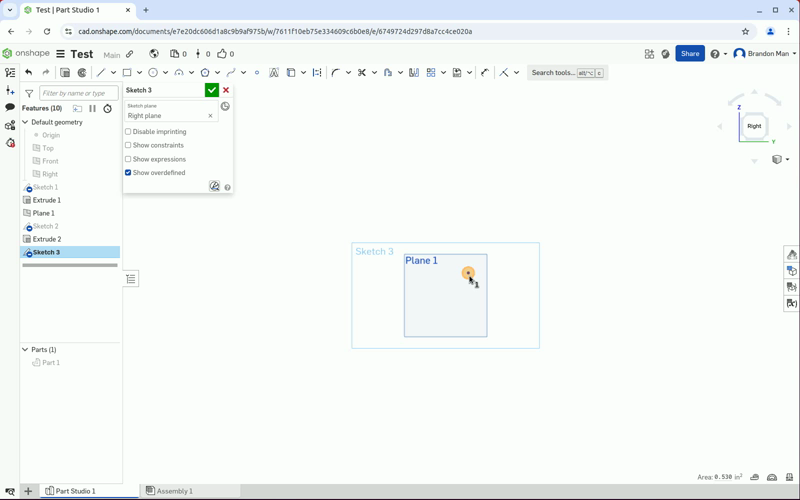
scroll(-6)
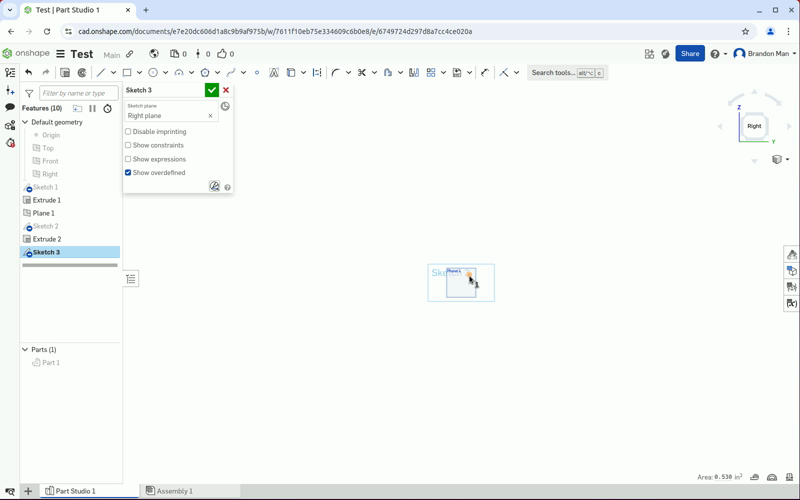
mouse_move(73, 352)
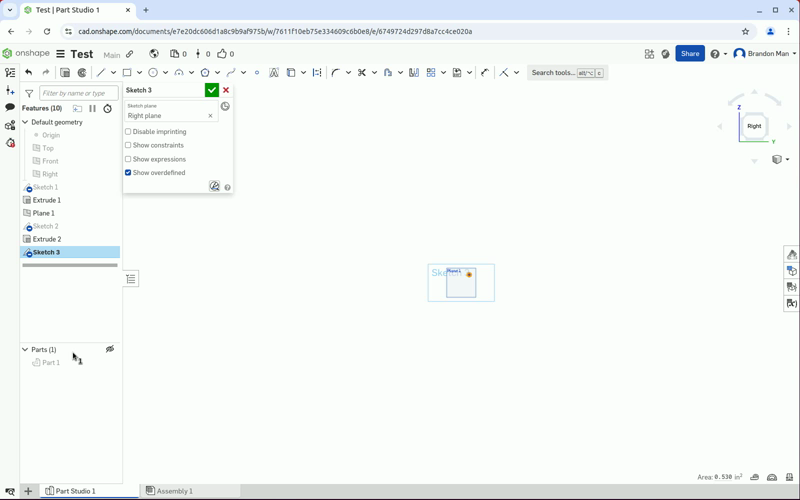
key(shift+y)
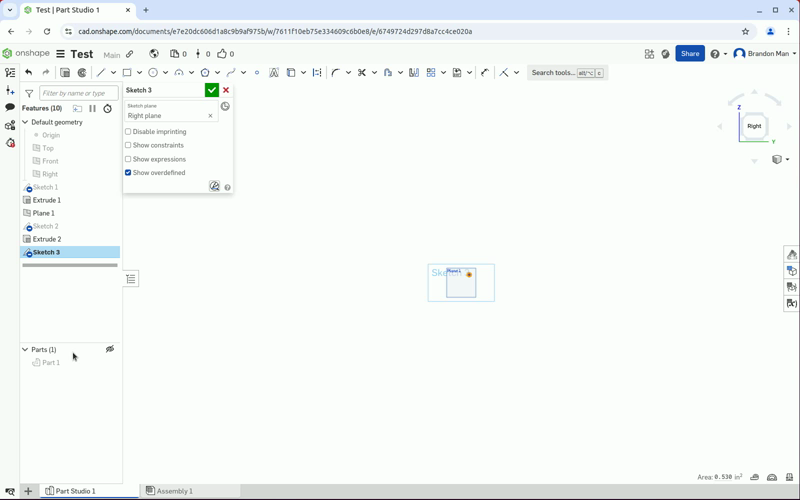
key(shift+e)
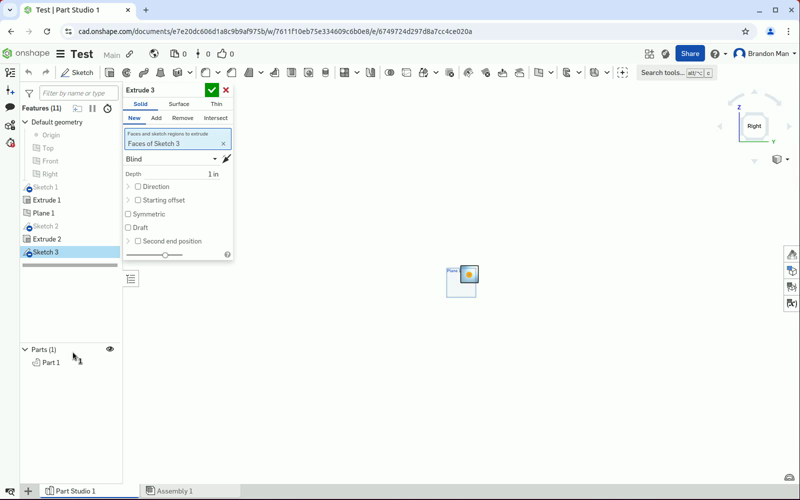
mouse_move(143, 106)
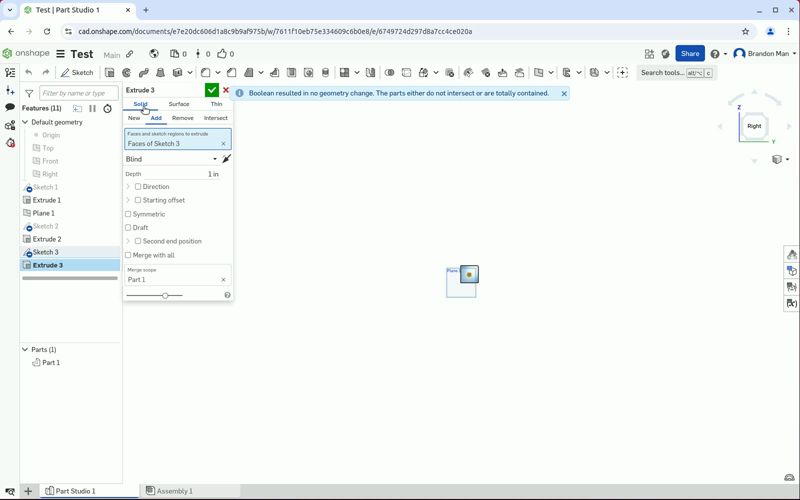
click(143, 106)
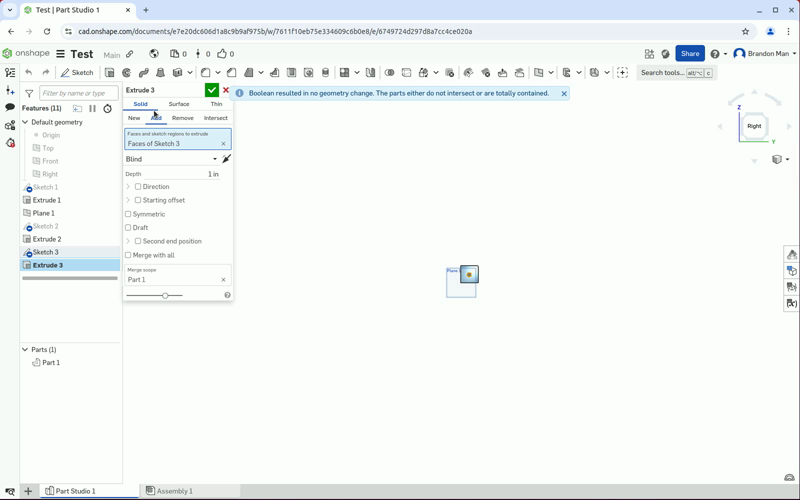
mouse_move(186, 120)
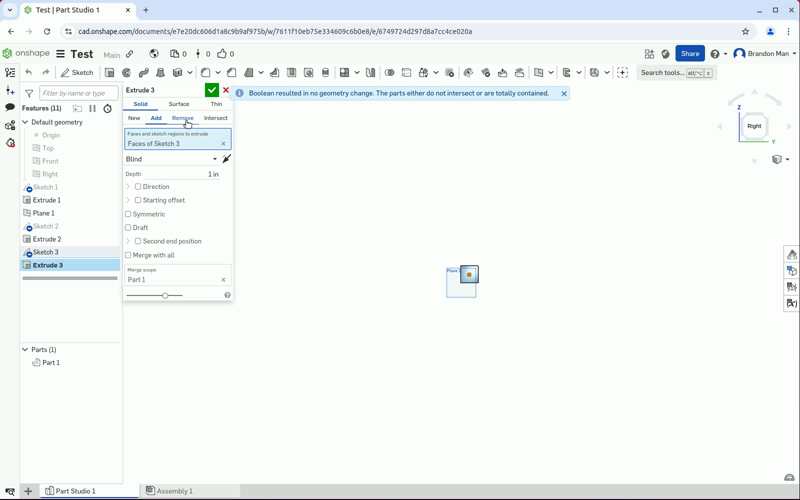
click(186, 120)
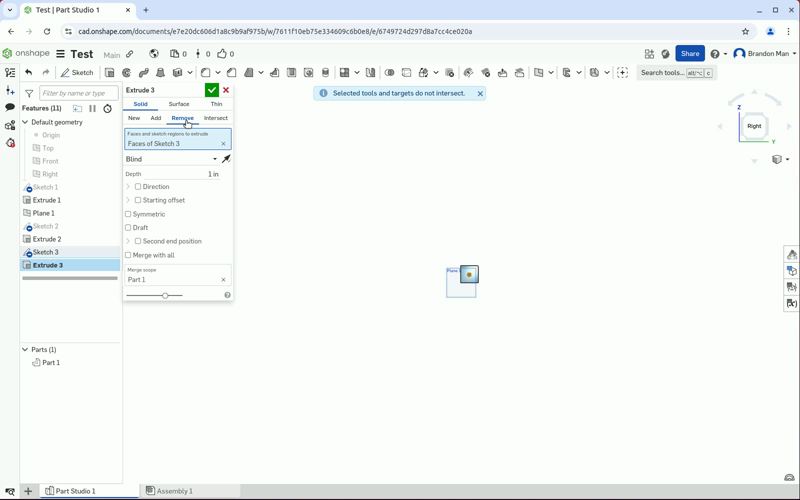
key(tab, 4)
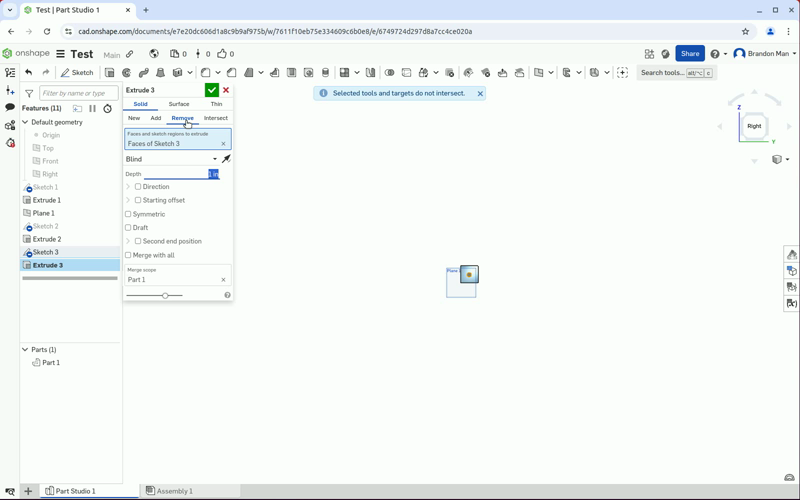
text(0.963)
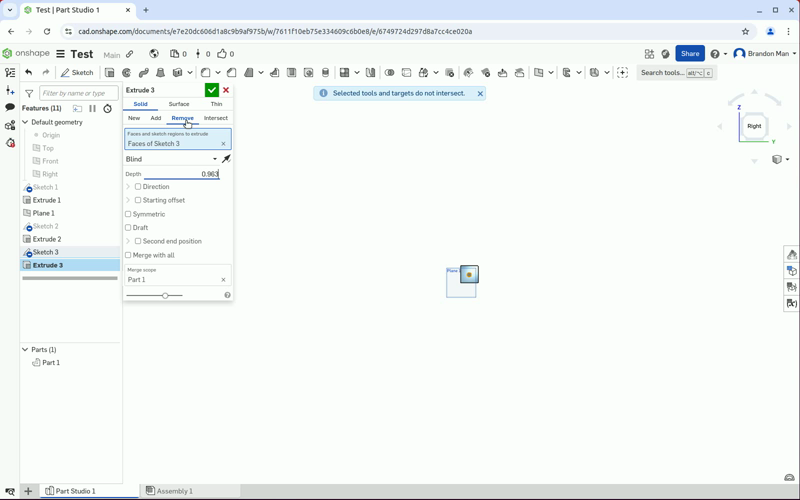
key(tab, 6)
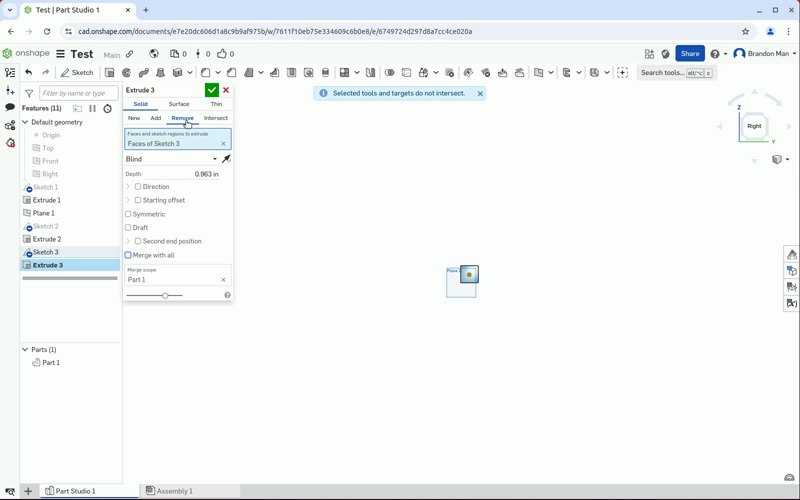
key(space)
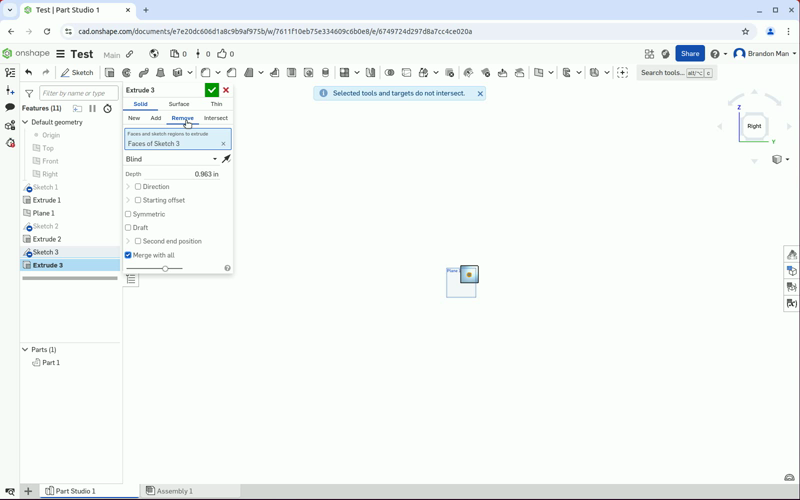
key(enter)
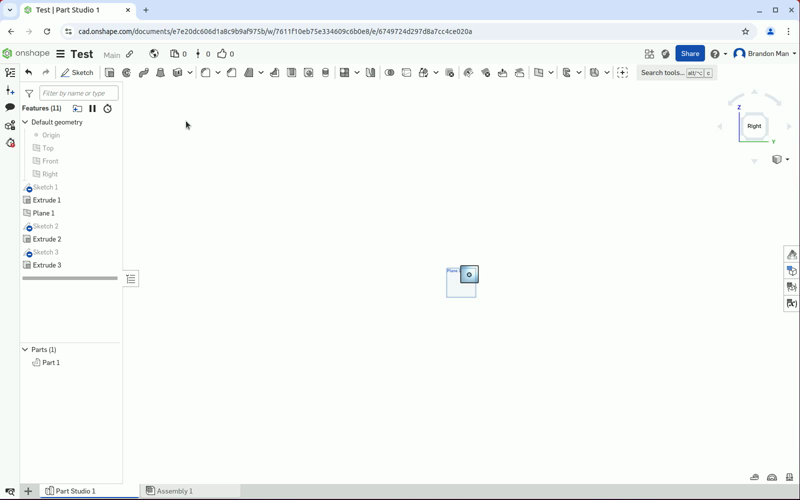
key(shift+h)
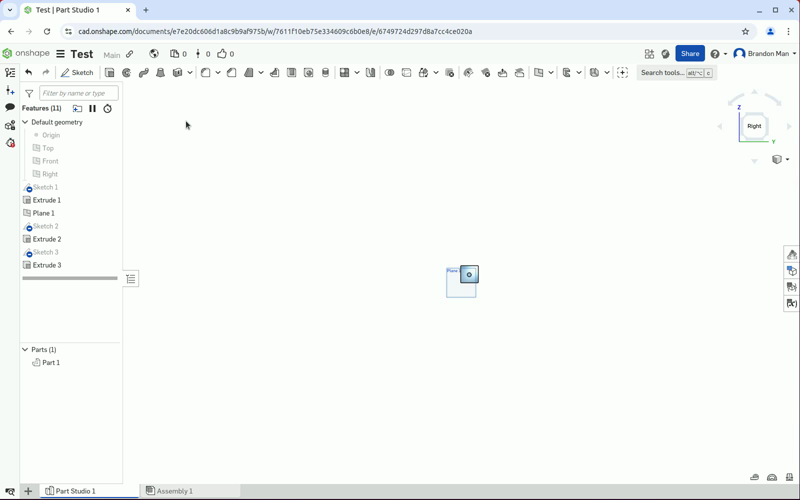
key(shift+h)
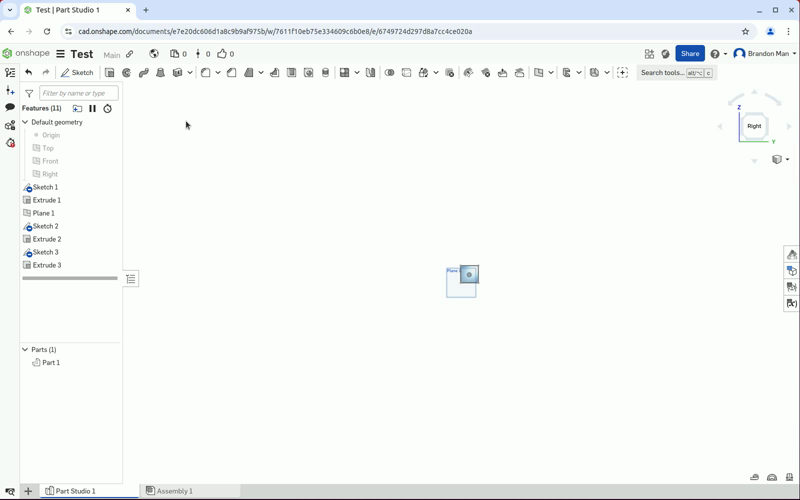
key(shift+7)
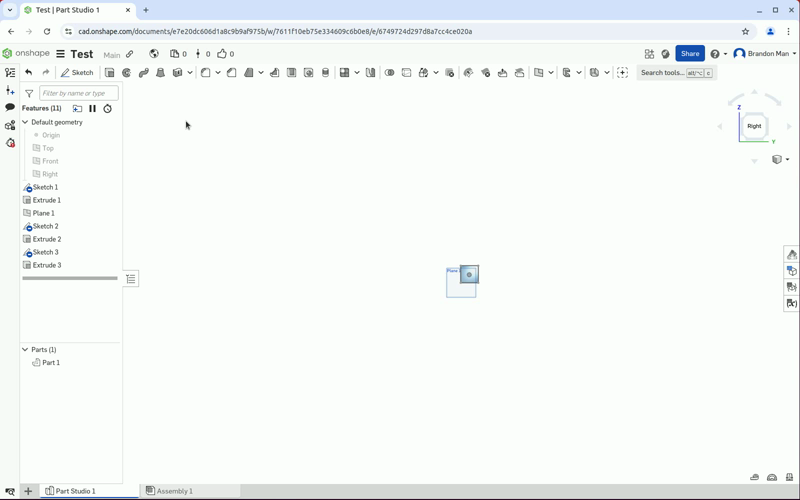
key(right, 2)
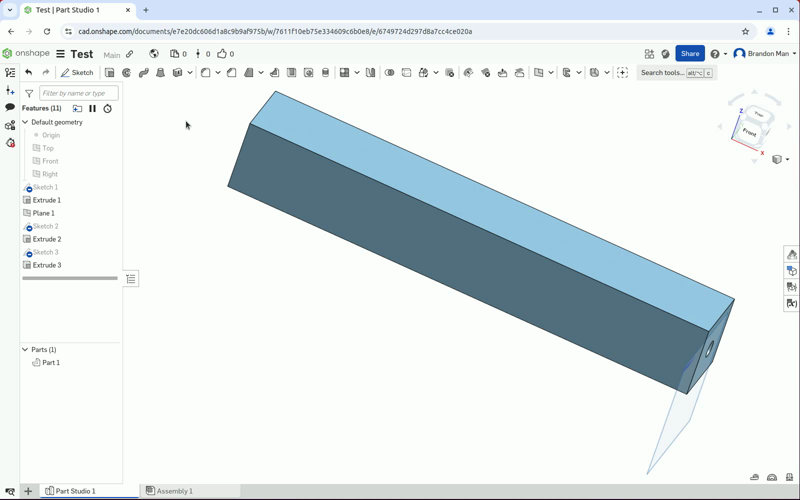
key(down, 2)
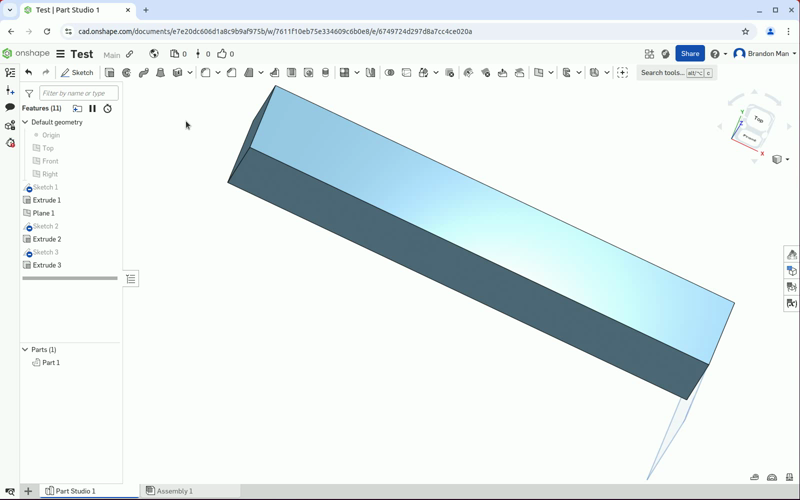
key(up, 2)
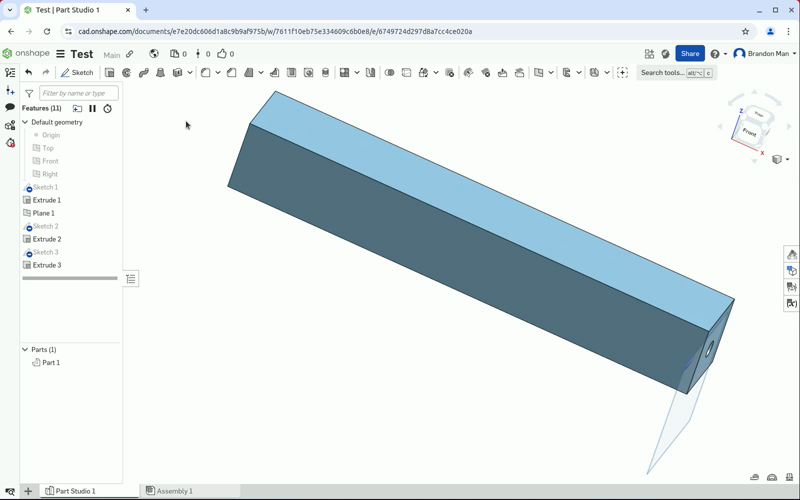
key(left, 2)
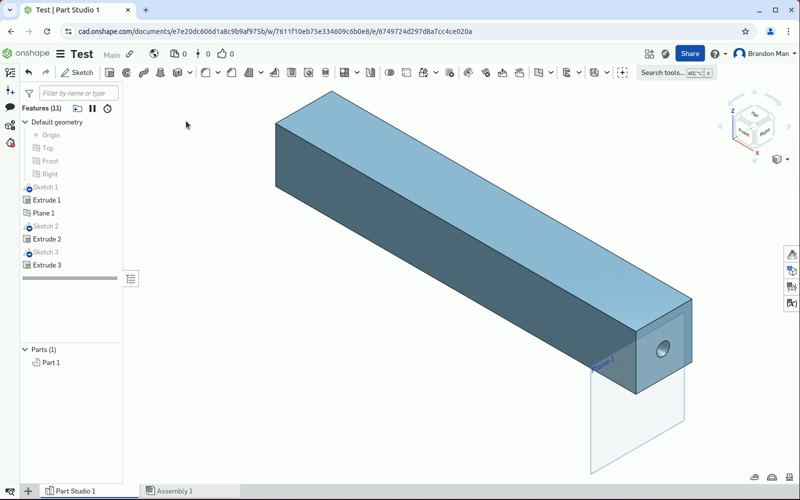
mouse_move(73, 189)
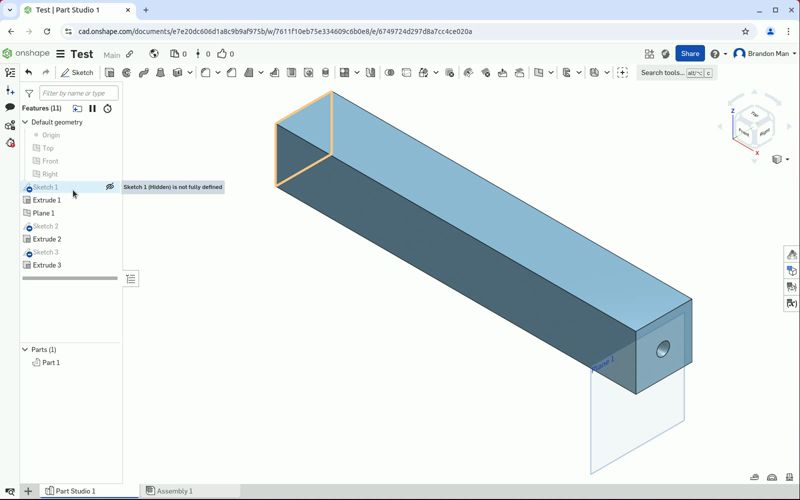
click(73, 189)